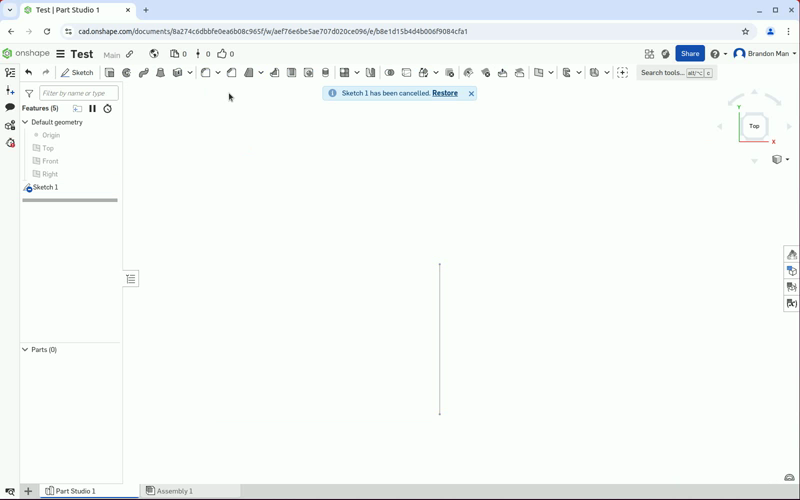
key(shift+h)
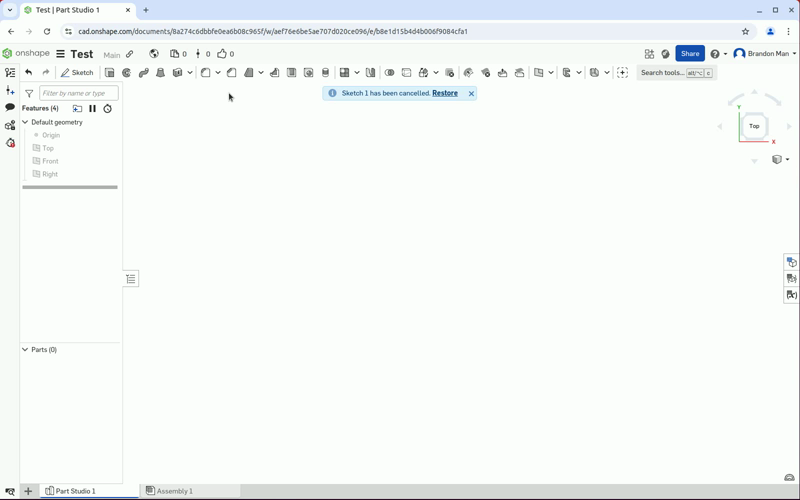
mouse_move(73, 352)
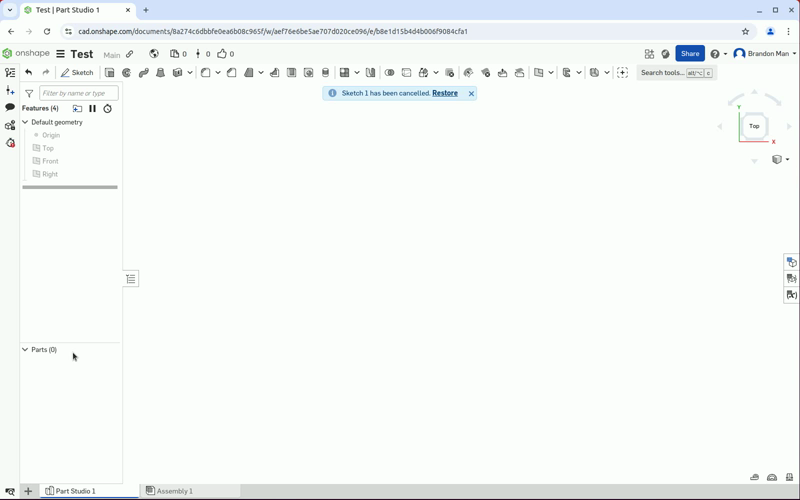
key(y)
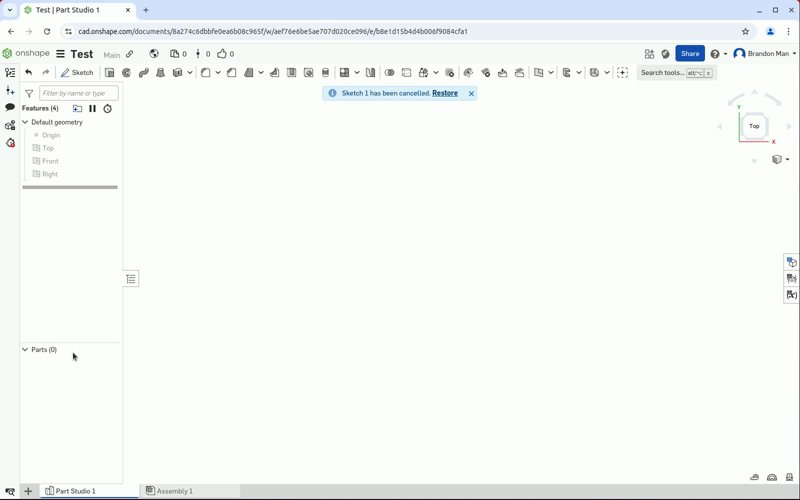
key(shift+p)
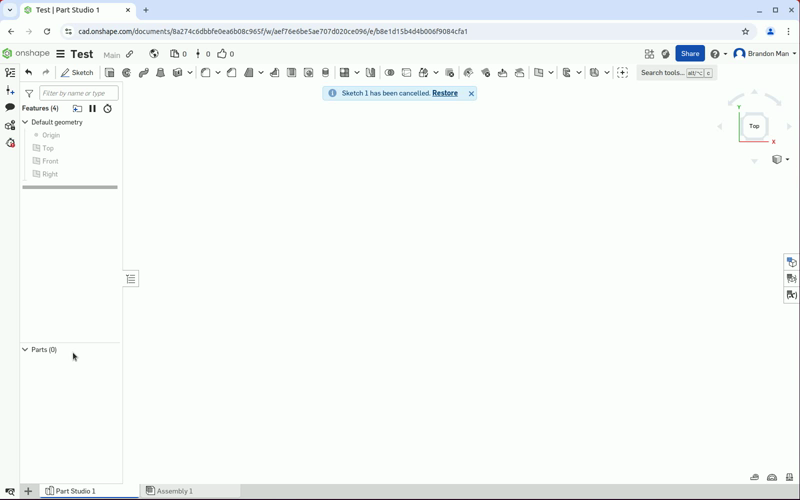
key(space)
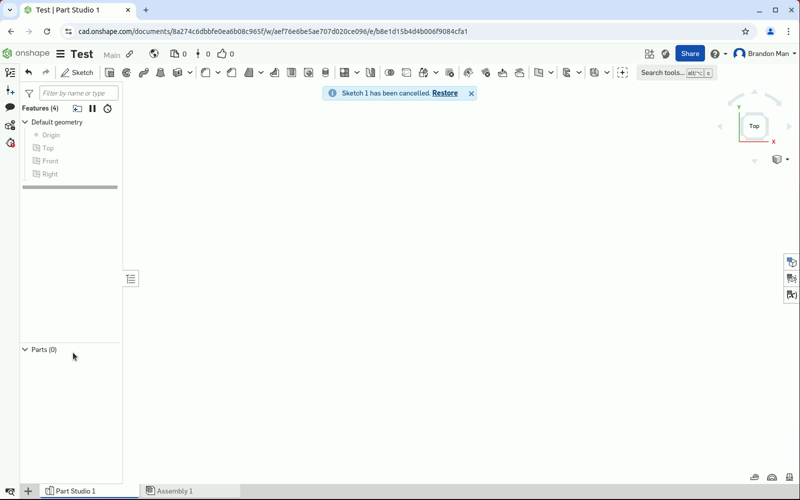
key_down(shift)
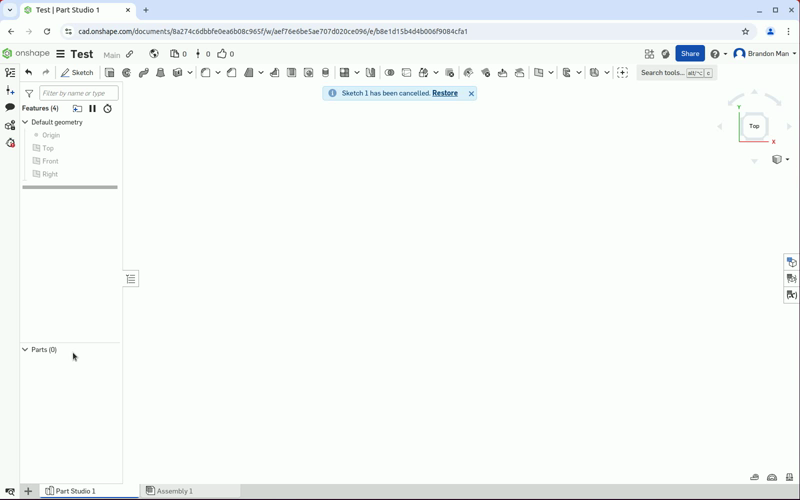
key(up)
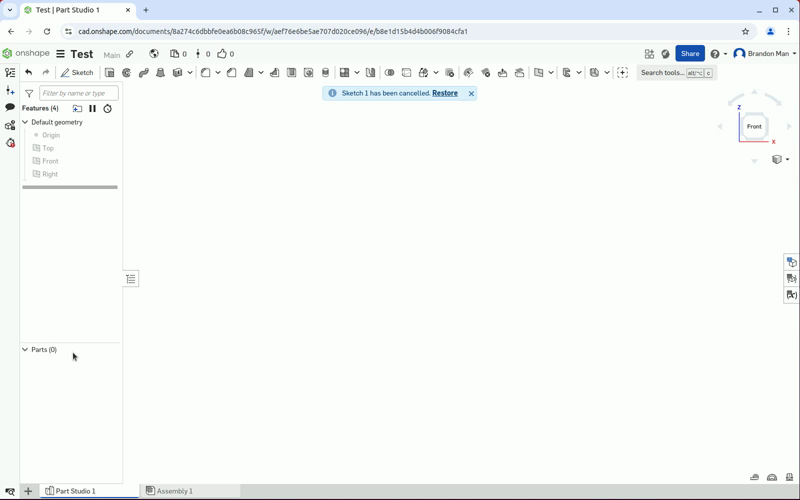
key_up(shift)
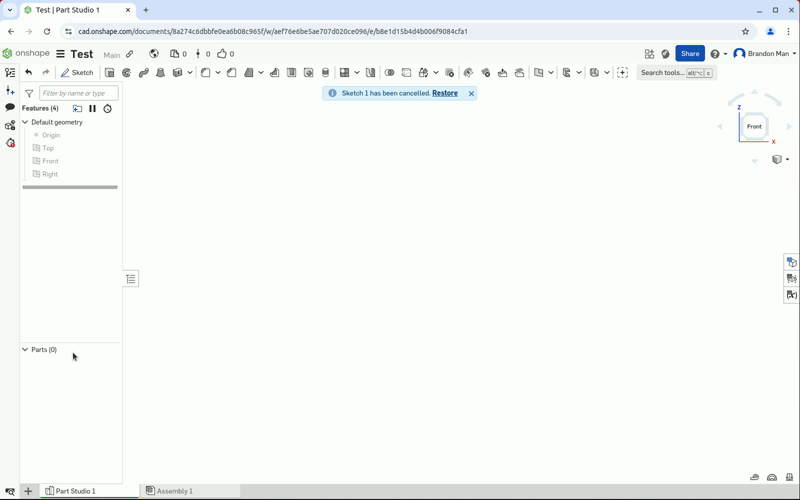
mouse_move(73, 352)
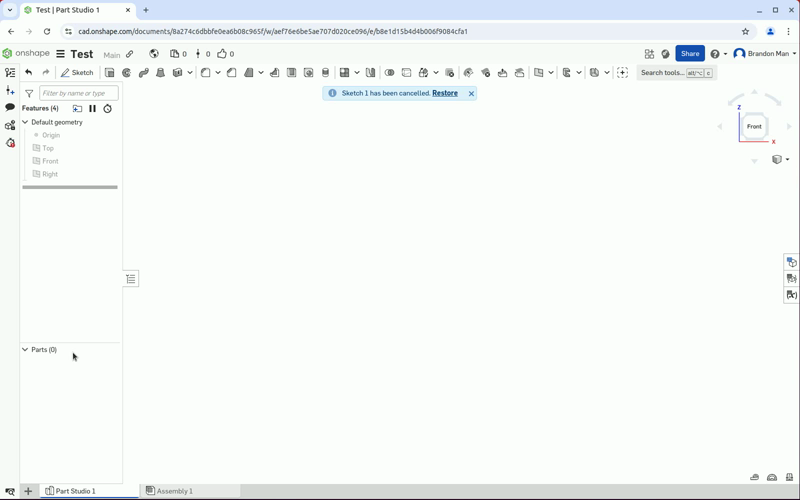
key(shift+y)
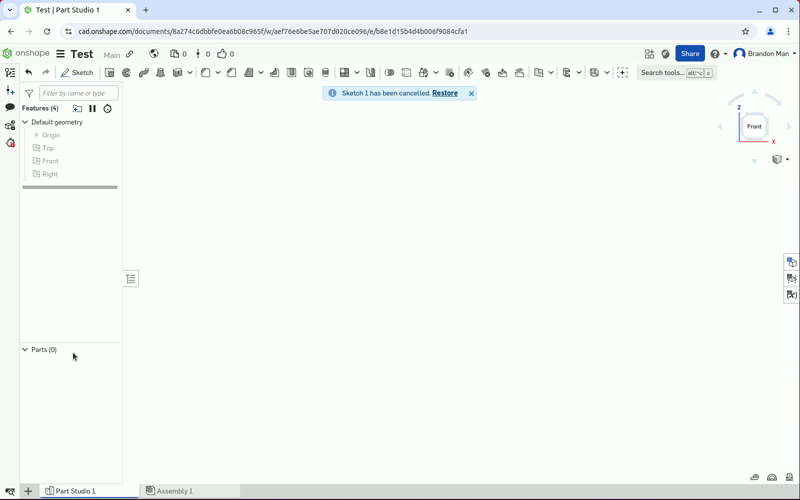
key(shift+s)
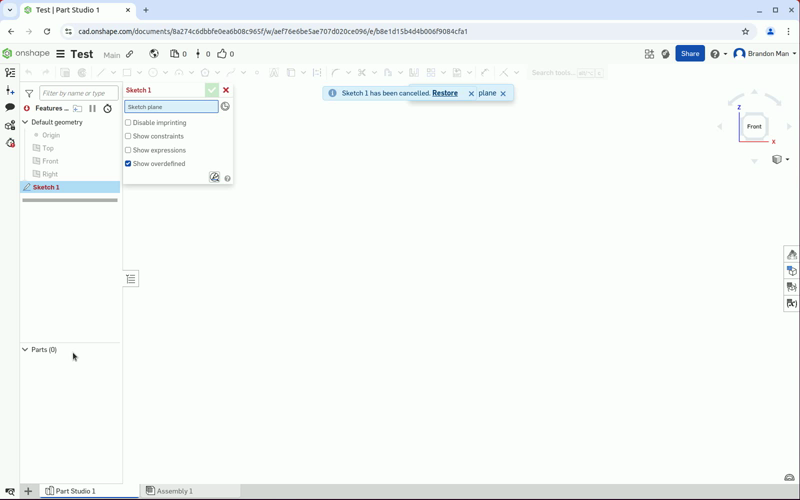
mouse_move(73, 163)
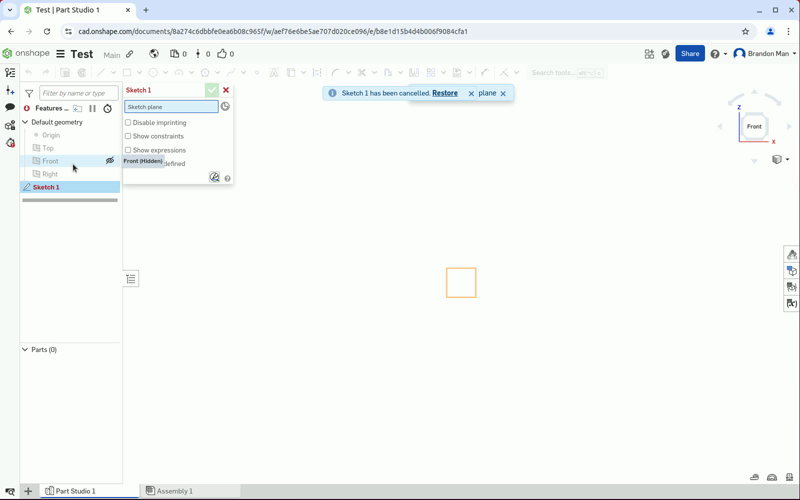
click(73, 163)
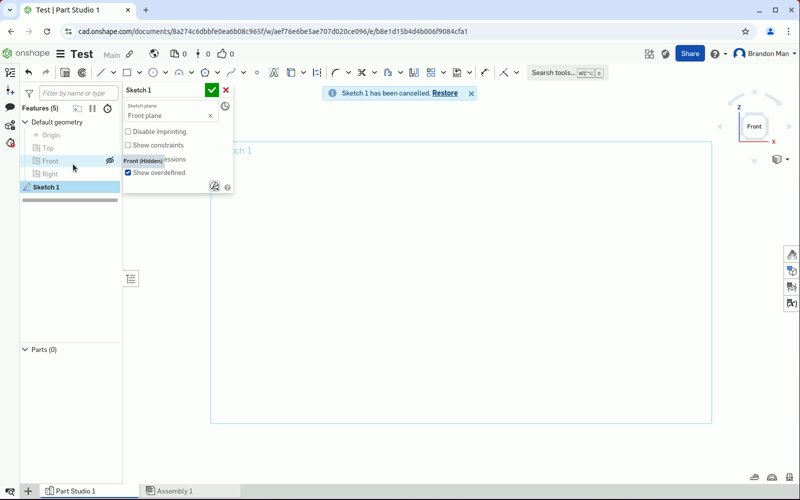
mouse_move(73, 352)
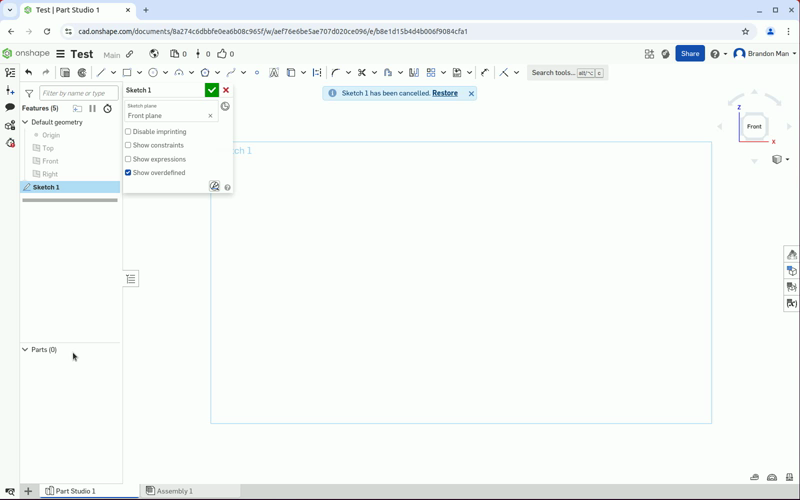
key(y)
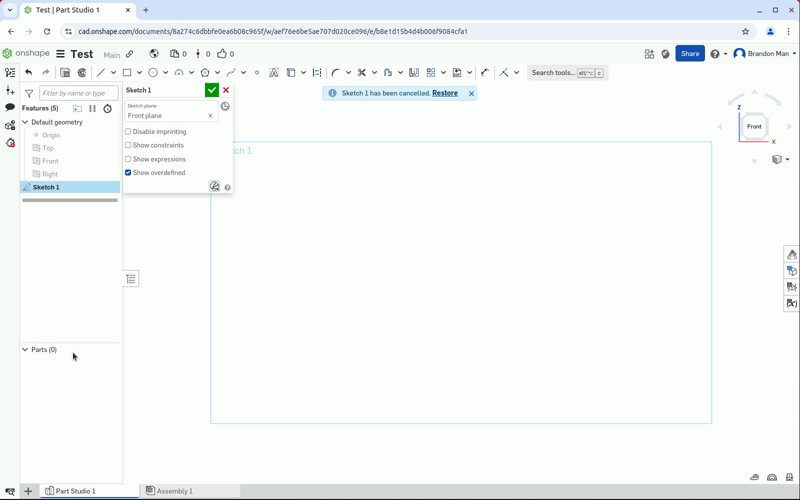
key(l)
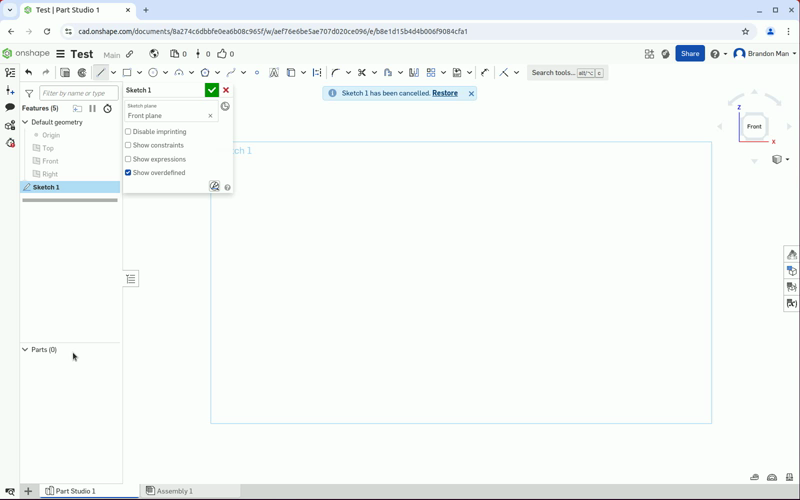
key_down(shift)
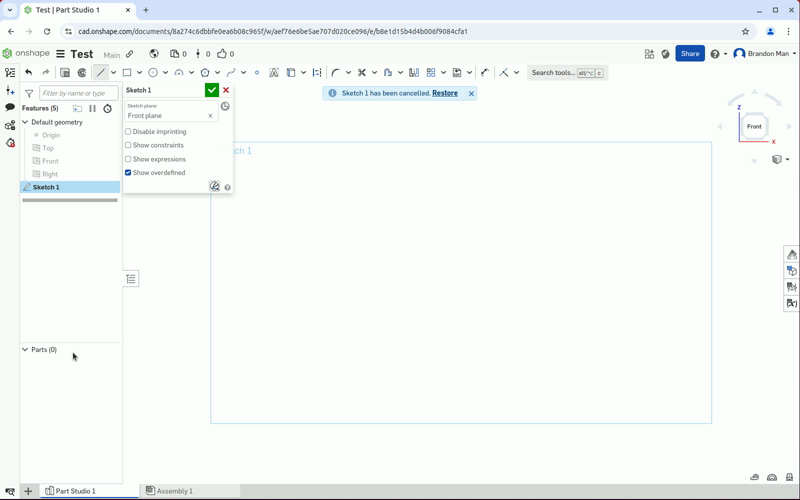
mouse_move(460, 282)
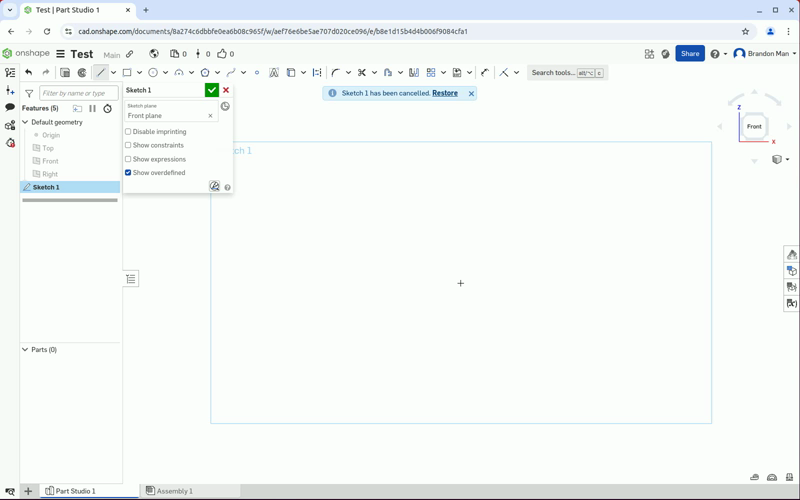
click(460, 282)
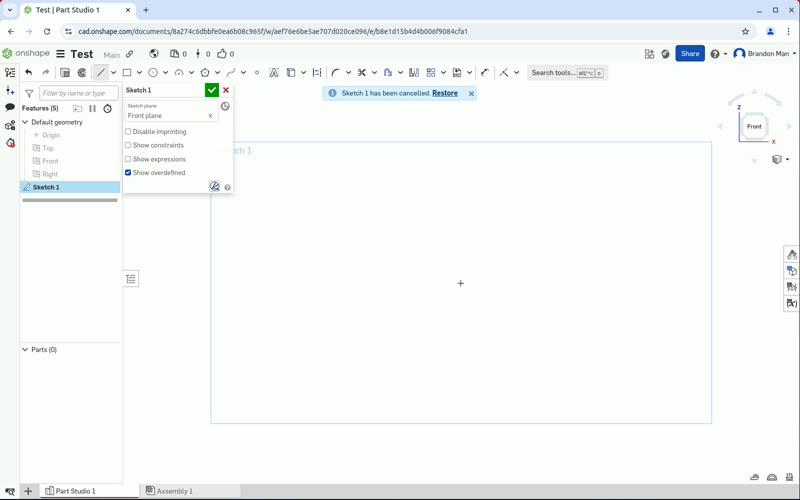
key_up(shift)
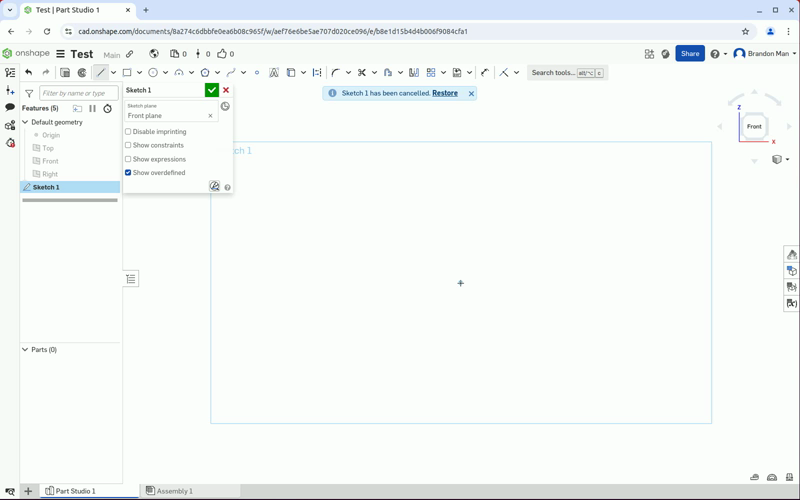
key_down(shift)
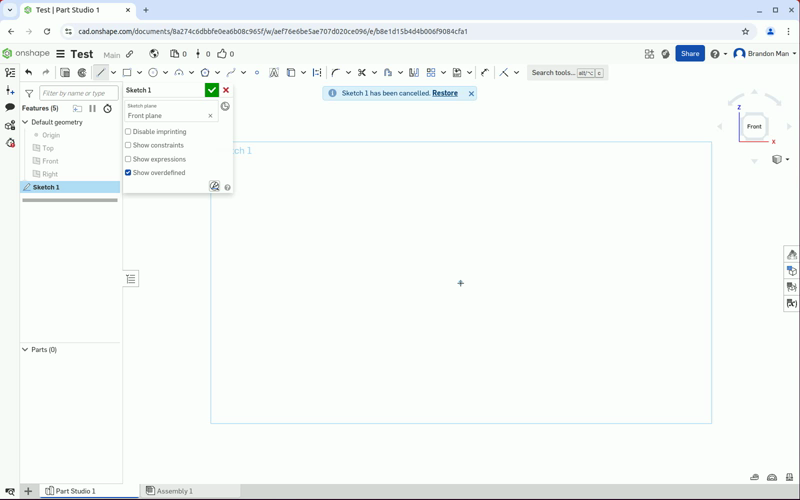
mouse_move(573, 282)
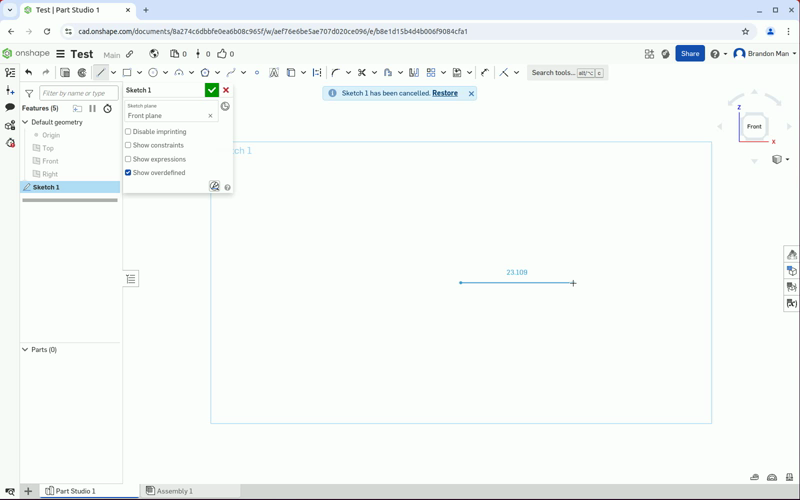
click(573, 282)
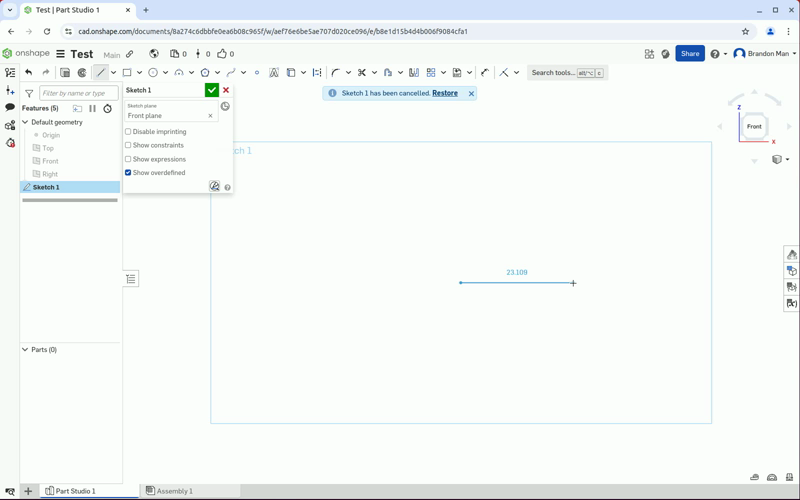
key_up(shift)
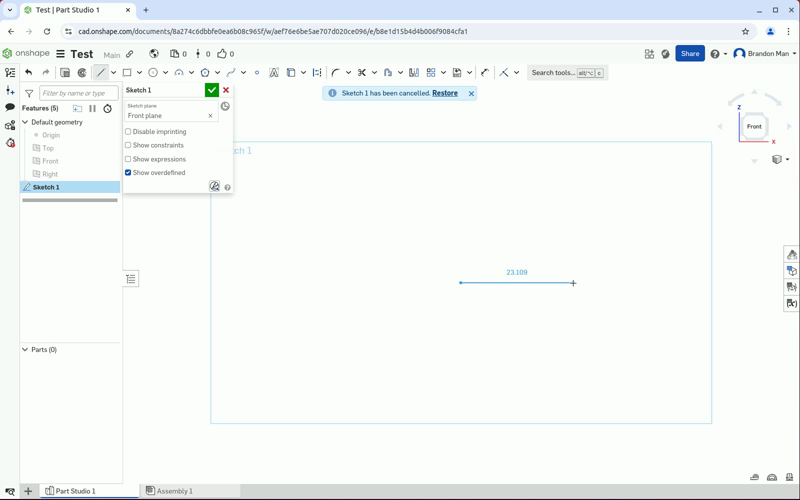
key_down(shift)
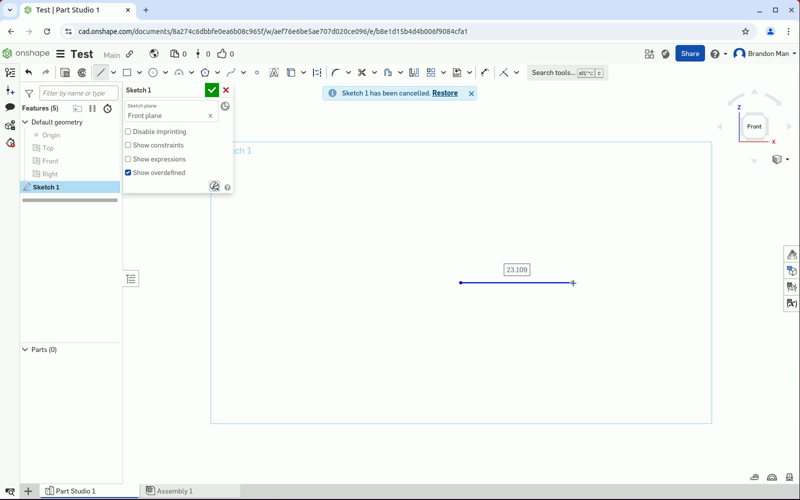
mouse_move(589, 282)
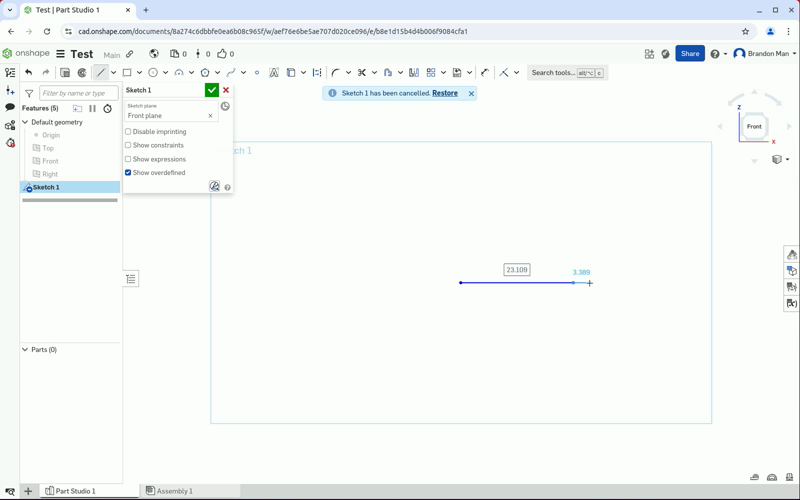
mouse_move(573, 226)
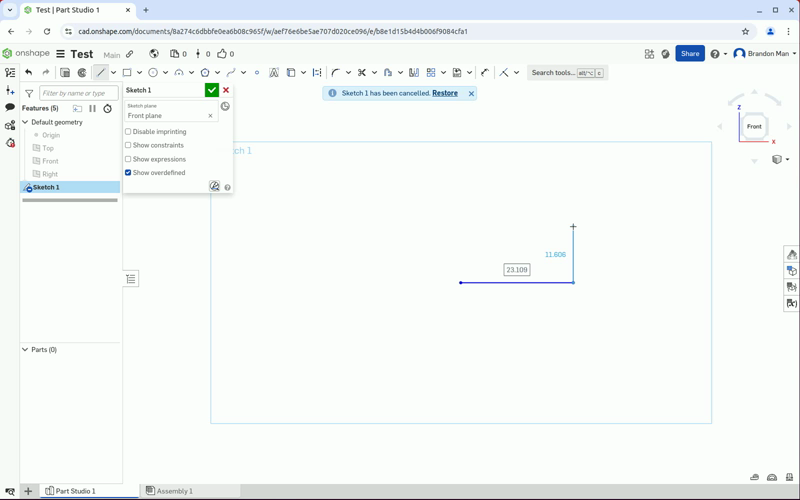
click(573, 226)
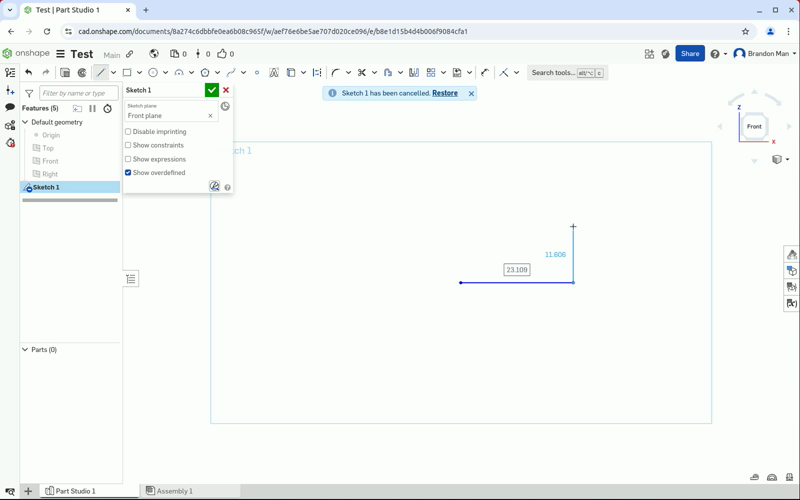
key_up(shift)
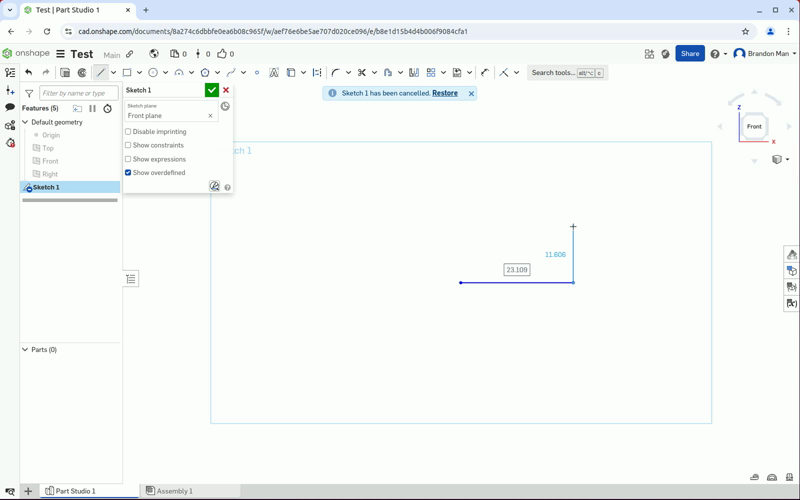
key_down(shift)
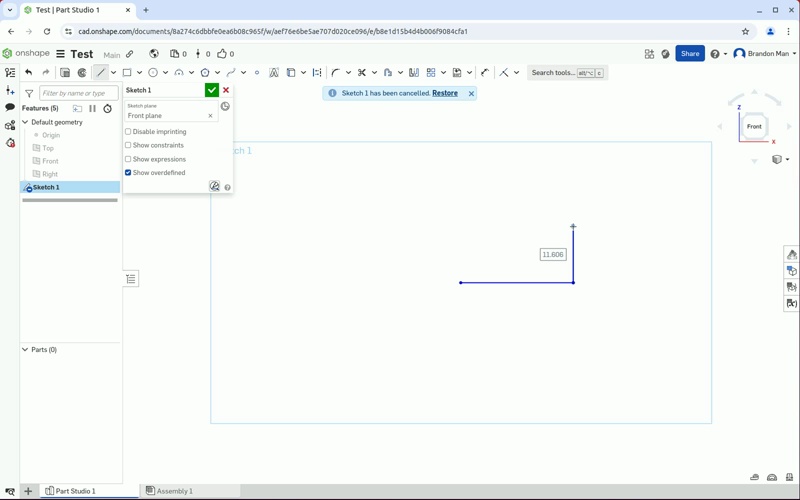
mouse_move(460, 226)
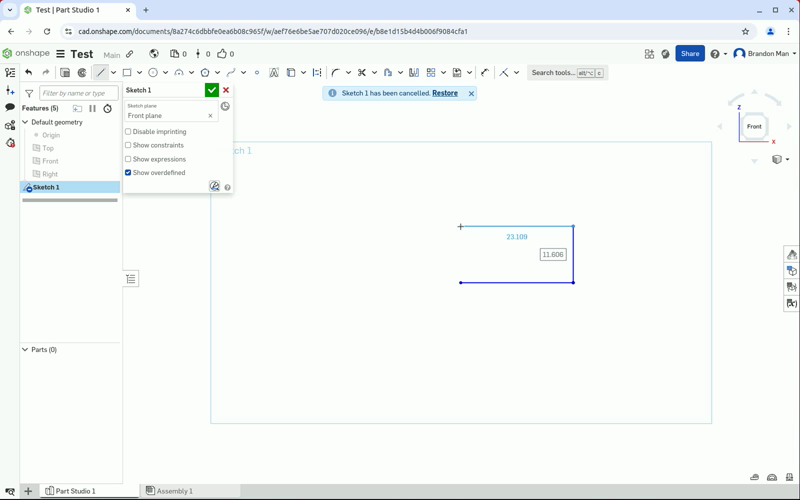
click(460, 226)
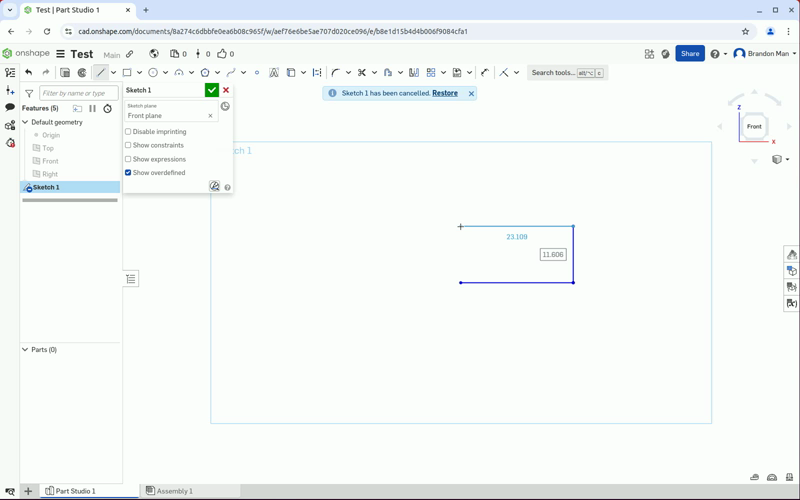
key_up(shift)
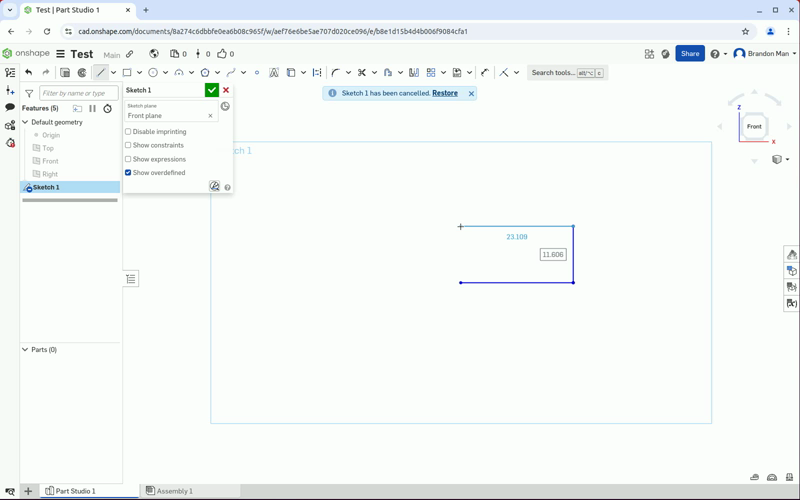
mouse_move(490, 226)
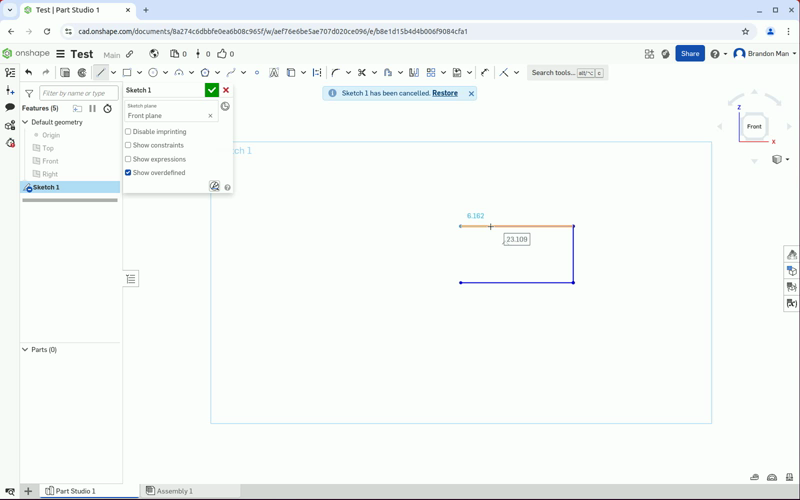
key_down(shift)
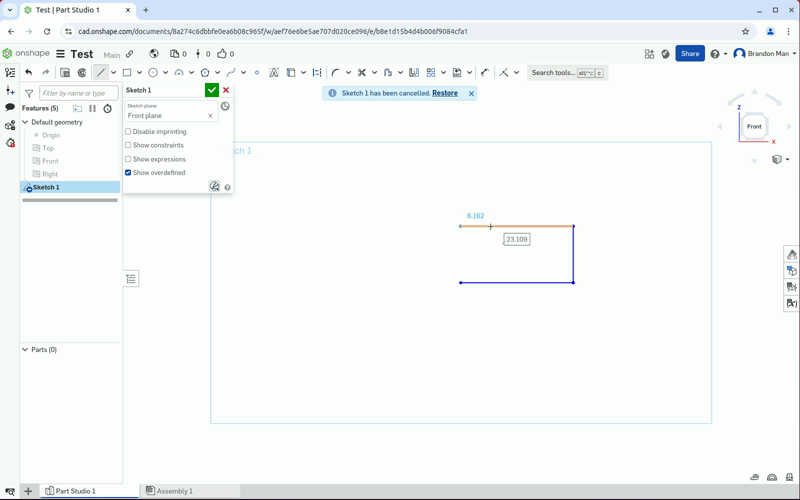
mouse_move(460, 282)
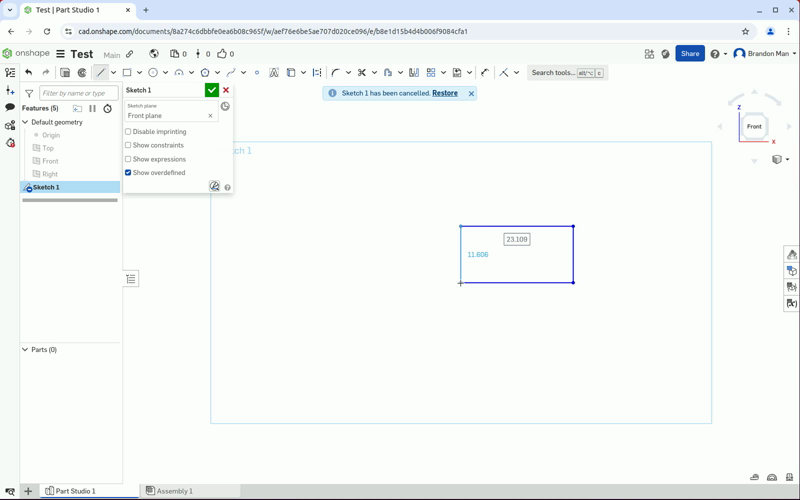
key_up(shift)
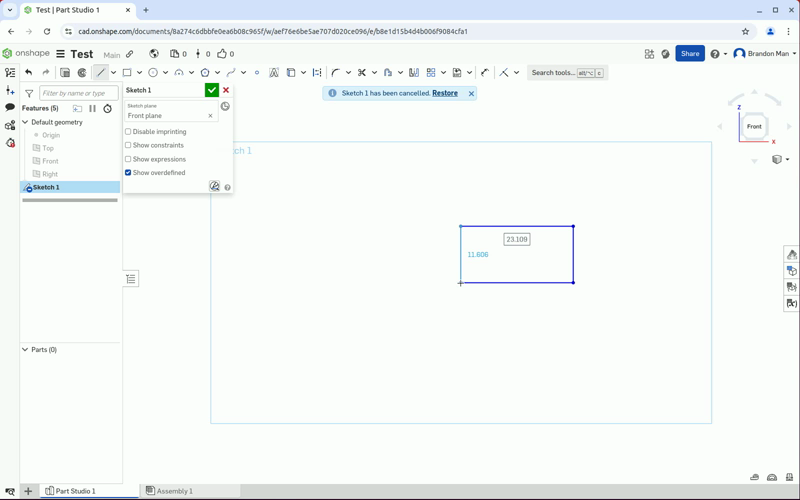
click(460, 282)
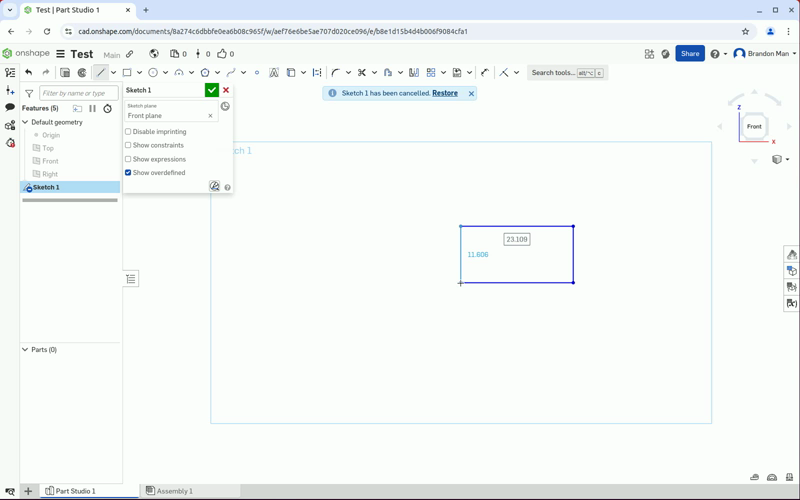
key(esc)
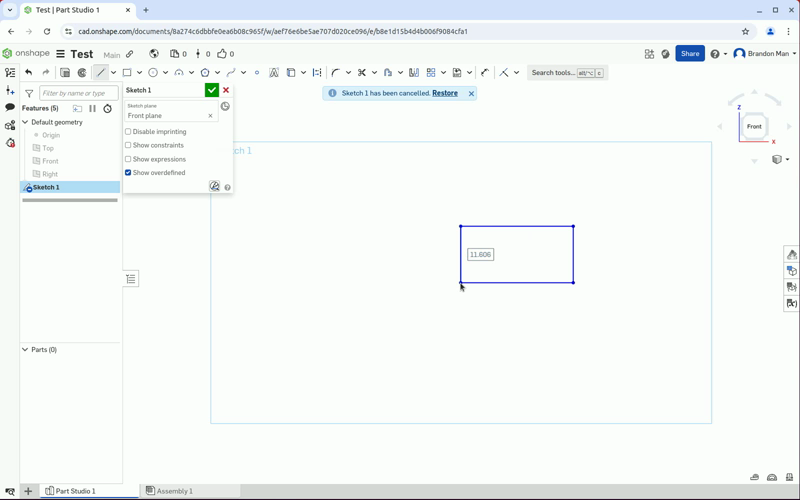
mouse_move(500, 258)
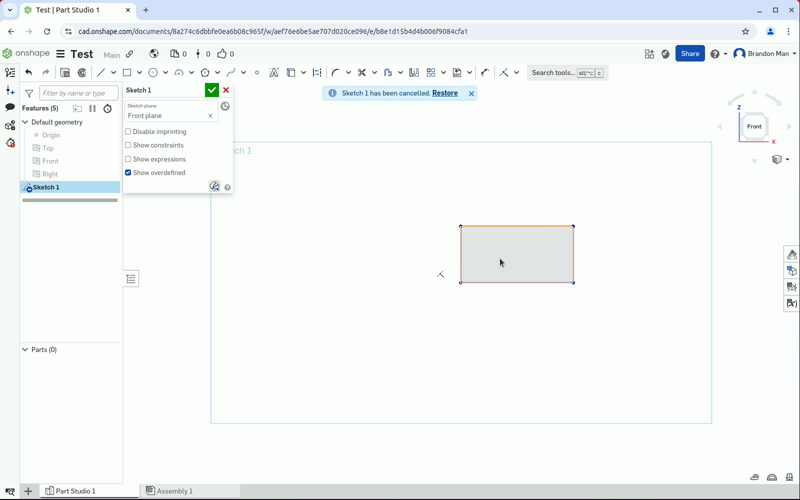
click(500, 258)
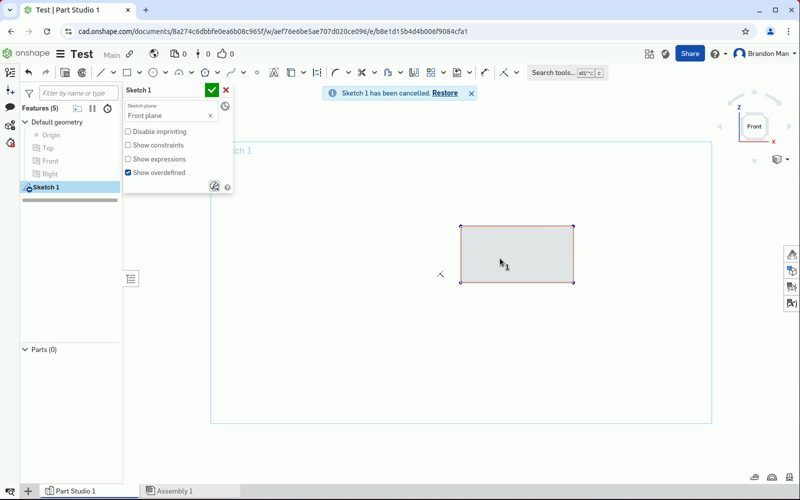
mouse_move(73, 352)
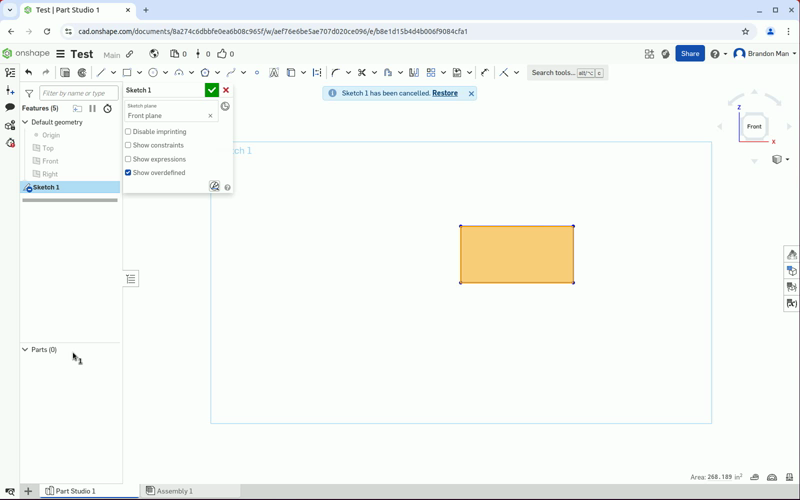
key(shift+y)
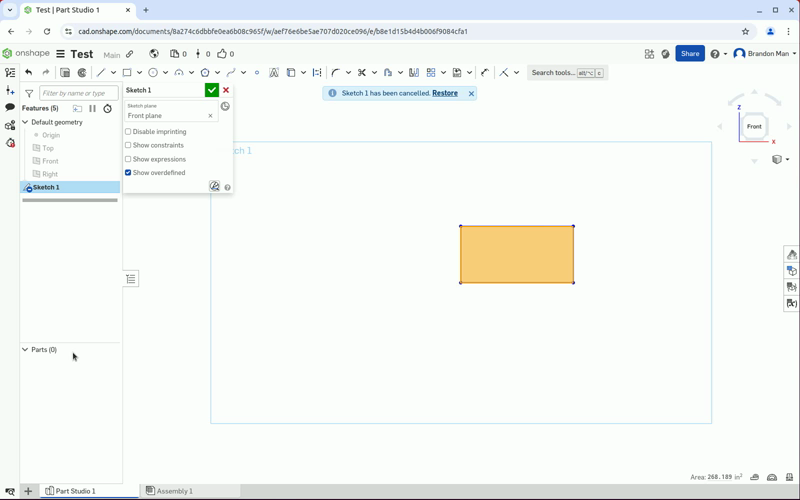
key(shift+e)
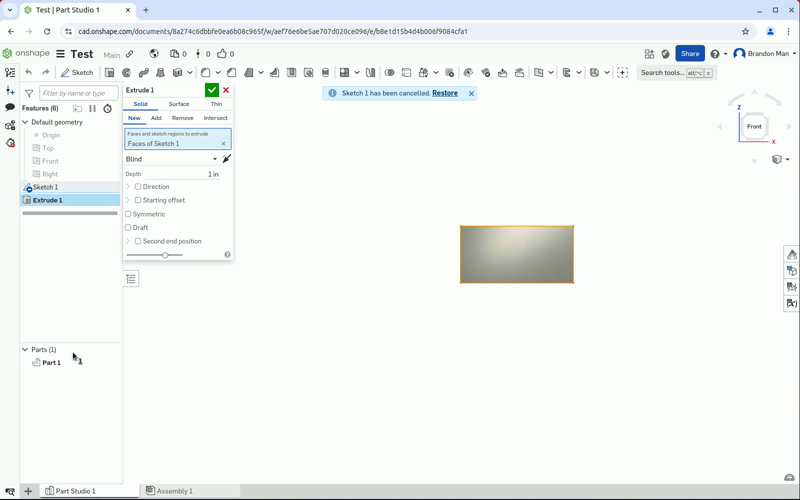
mouse_move(143, 106)
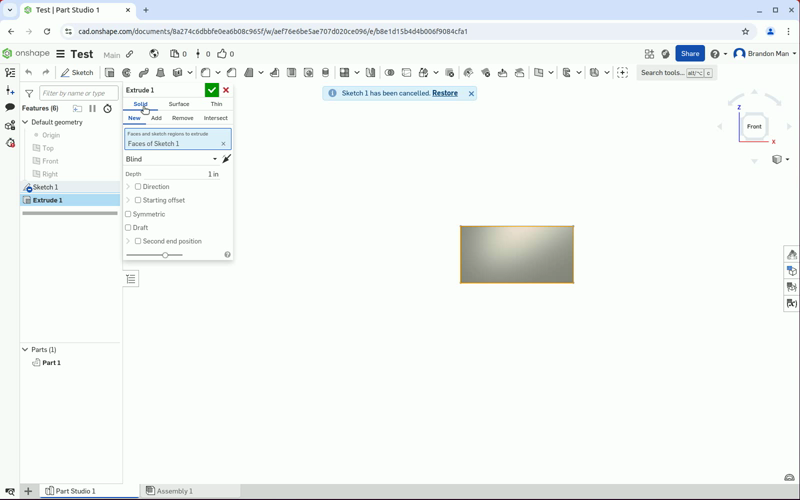
click(143, 106)
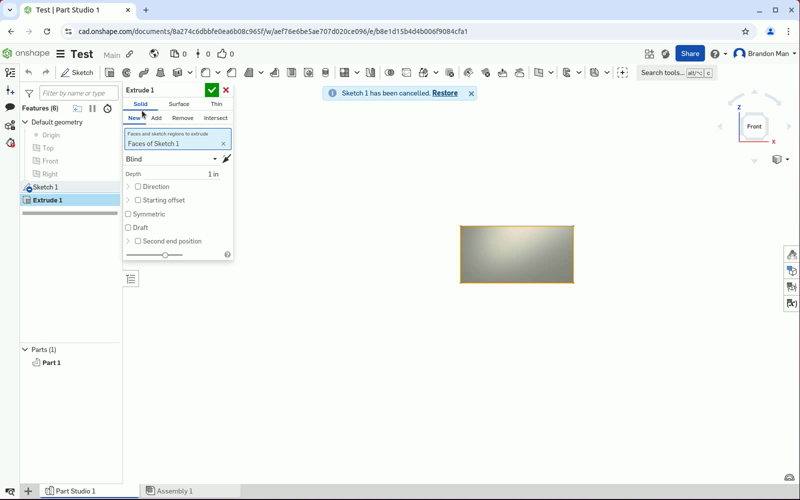
mouse_move(137, 120)
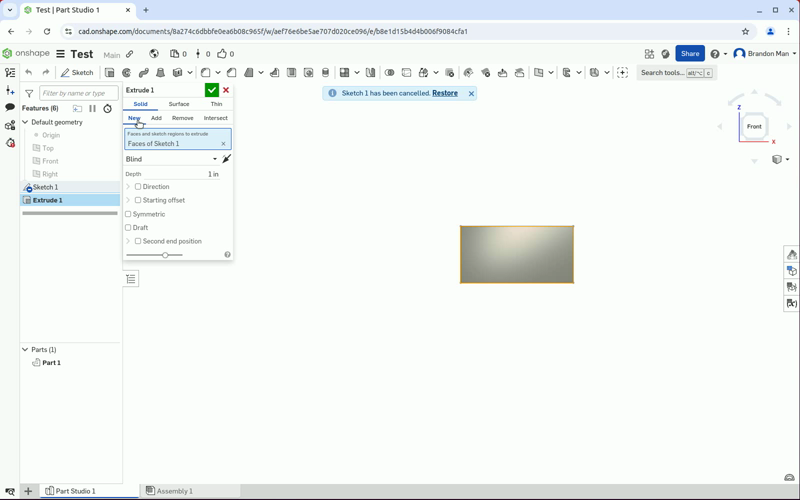
click(137, 120)
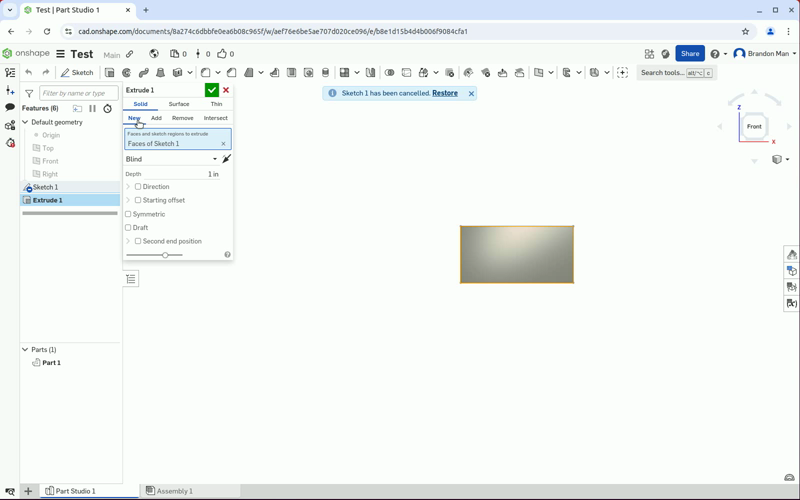
key(tab, 4)
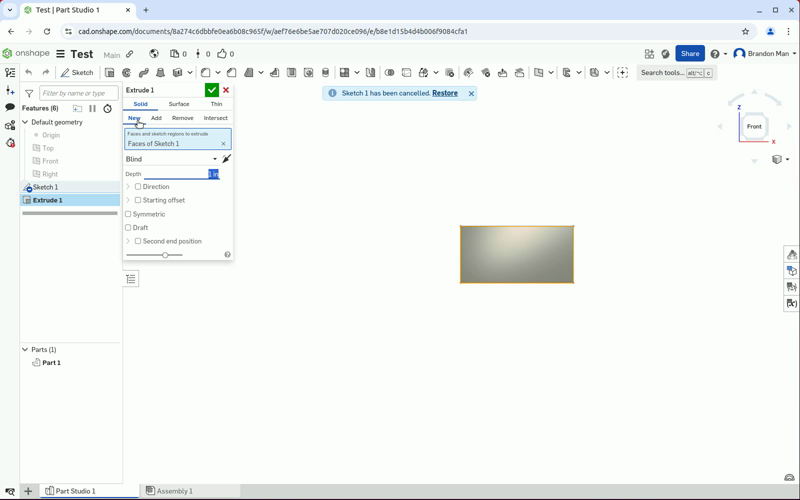
text(1.444)
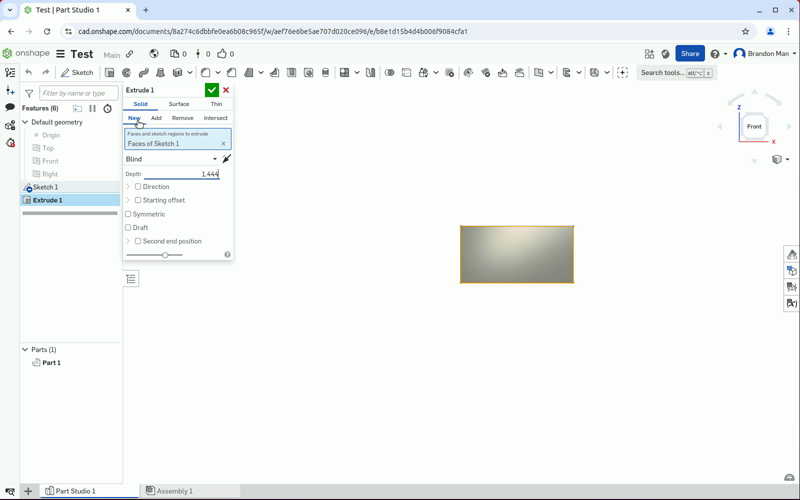
key(enter)
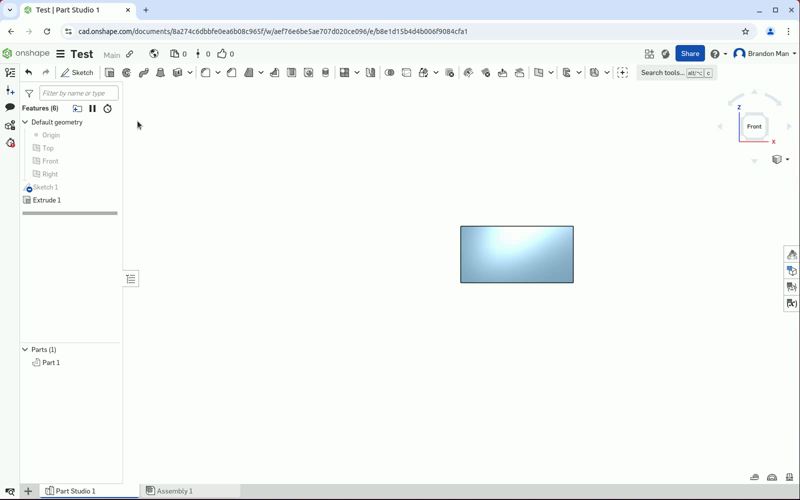
key(shift+h)
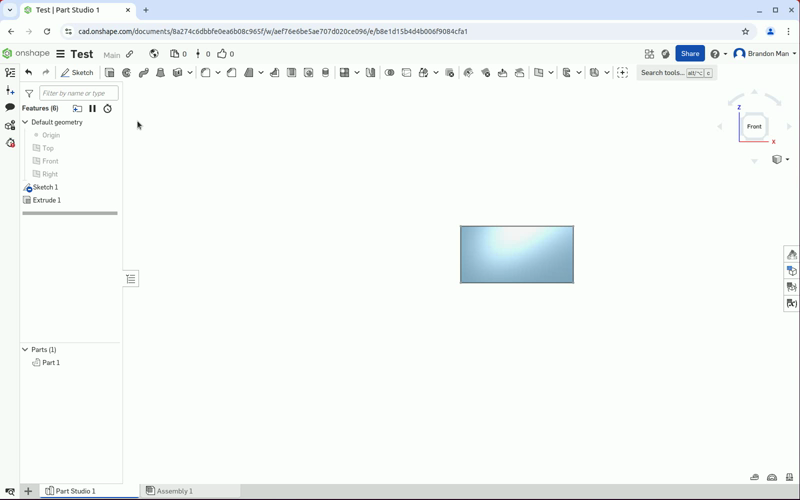
key(shift+h)
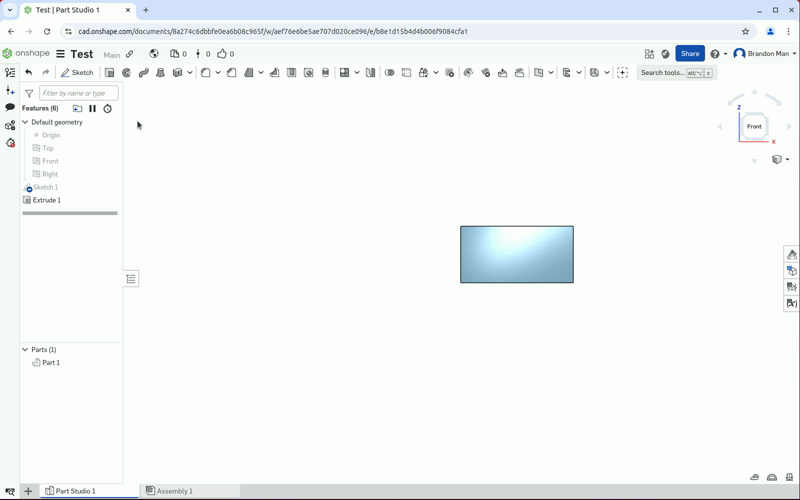
mouse_move(73, 189)
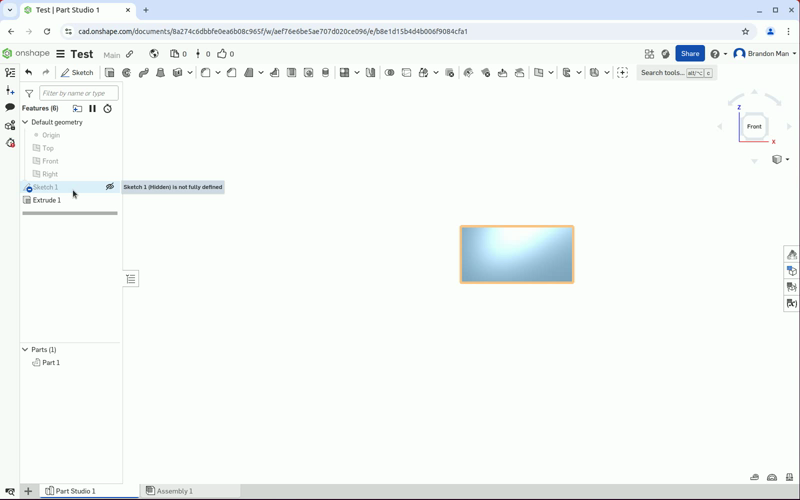
click(73, 189)
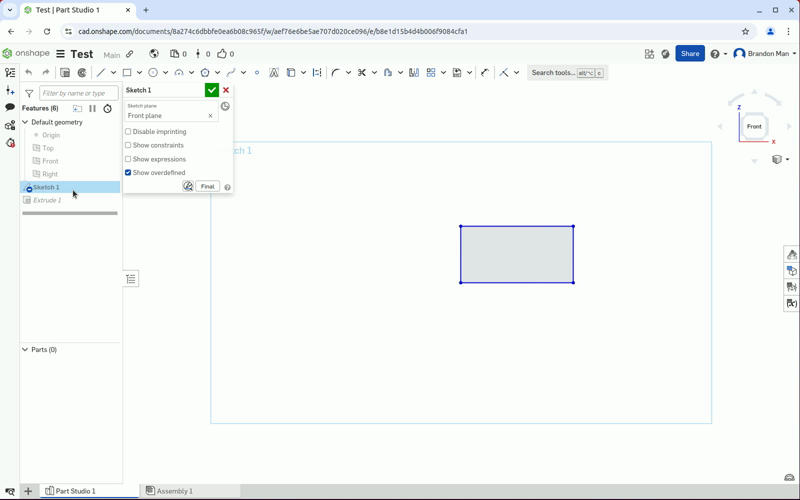
mouse_move(229, 92)
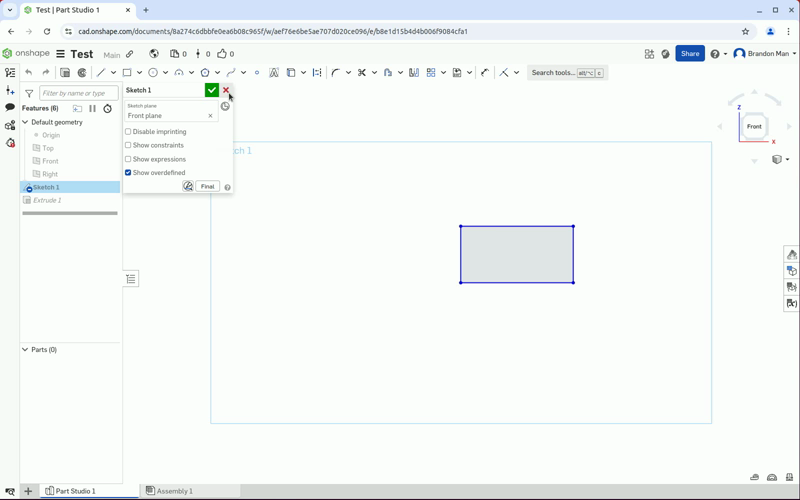
click(229, 92)
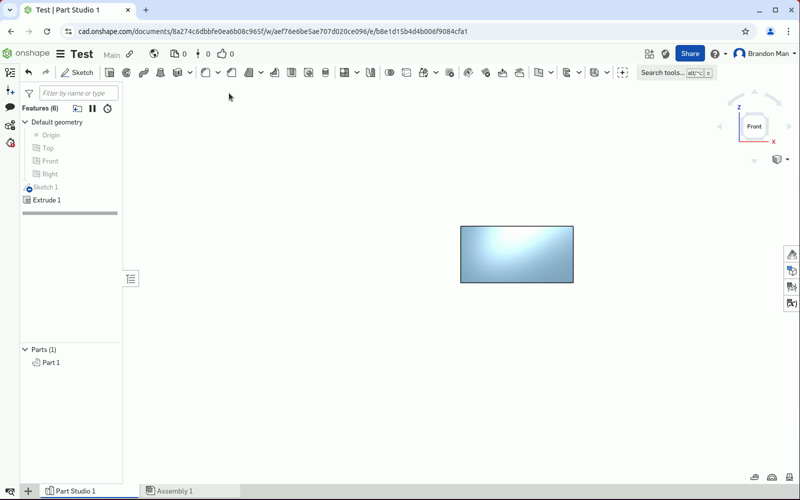
mouse_move(541, 75)
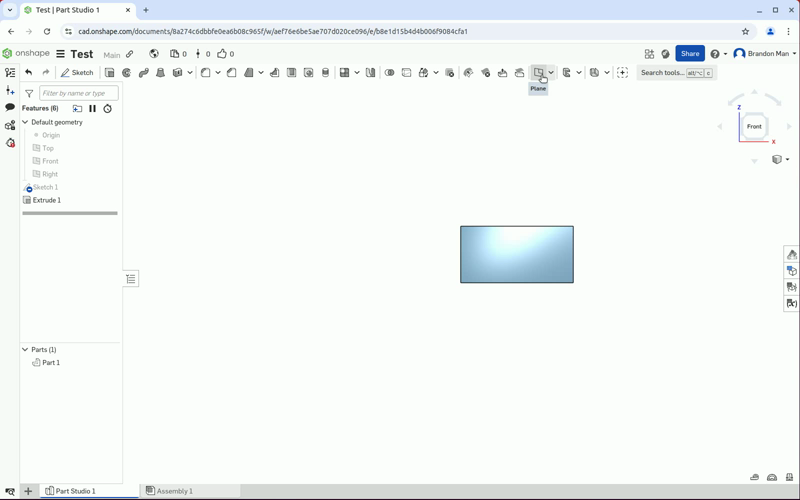
click(541, 75)
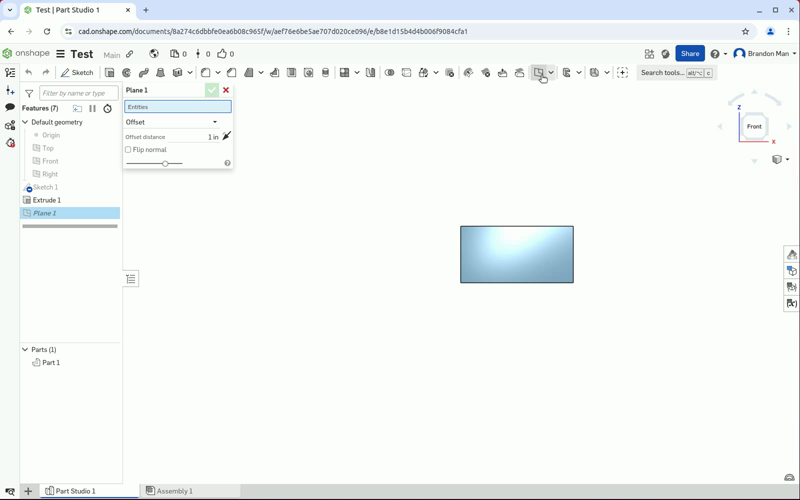
mouse_move(73, 163)
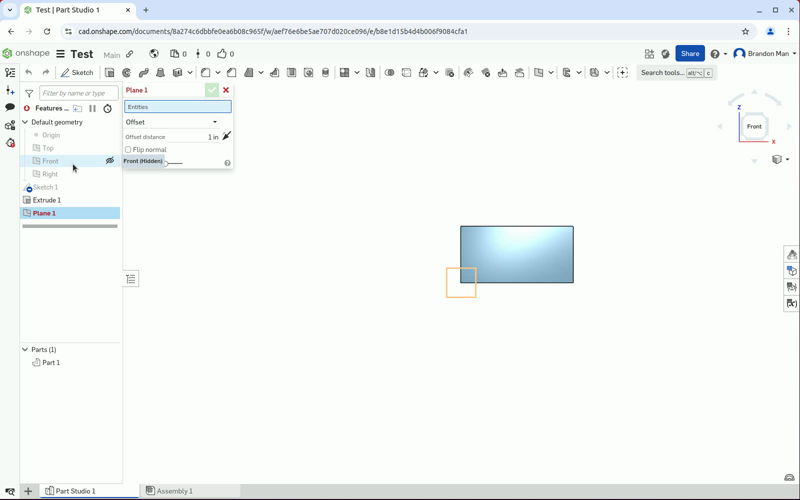
click(73, 163)
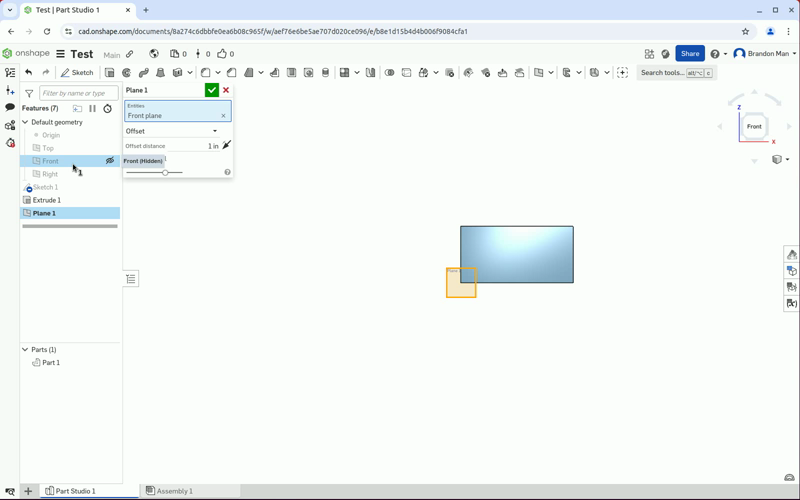
key(tab, 2)
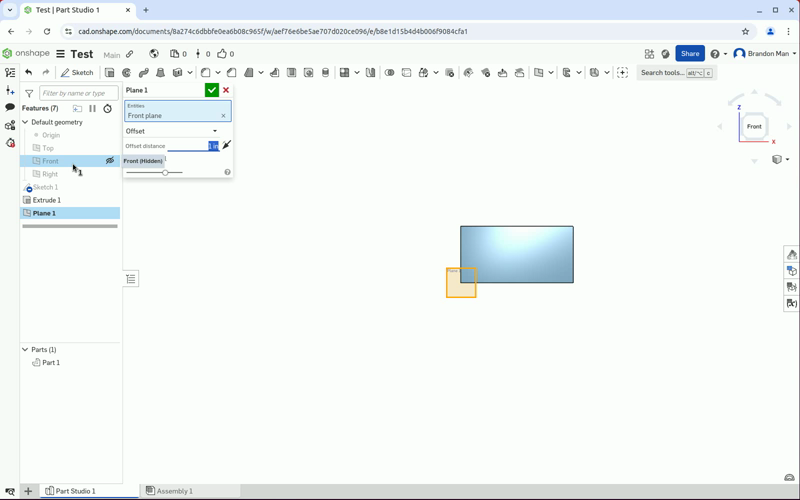
text(1.448)
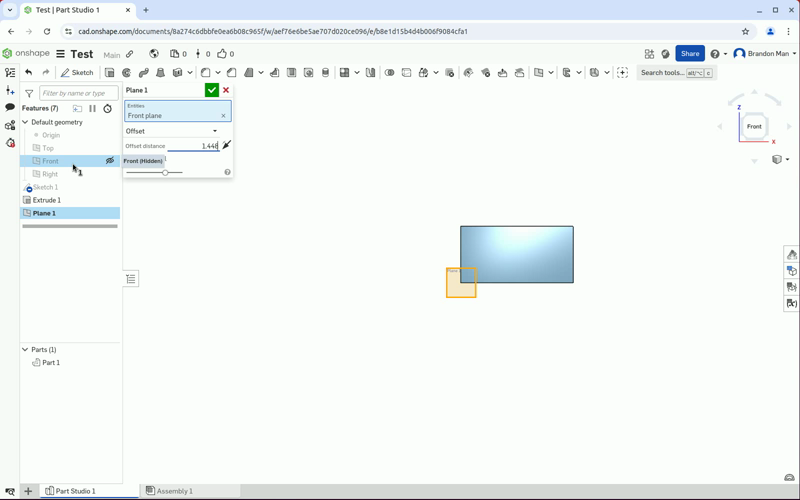
key(enter, 2)
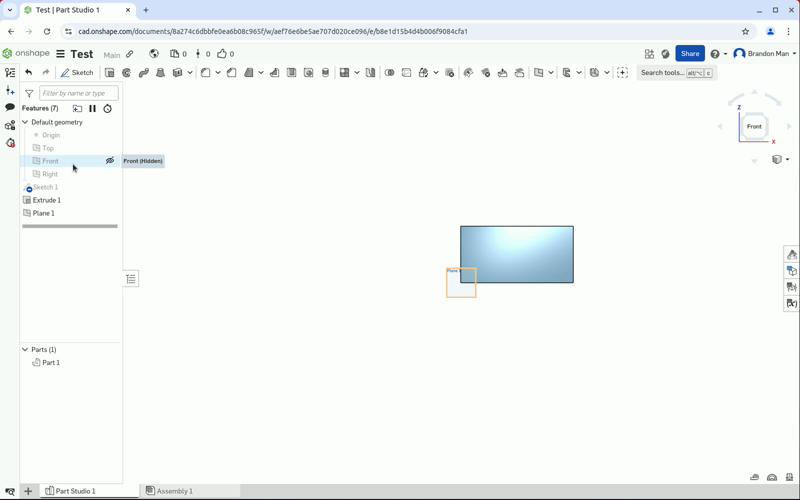
key(shift+s)
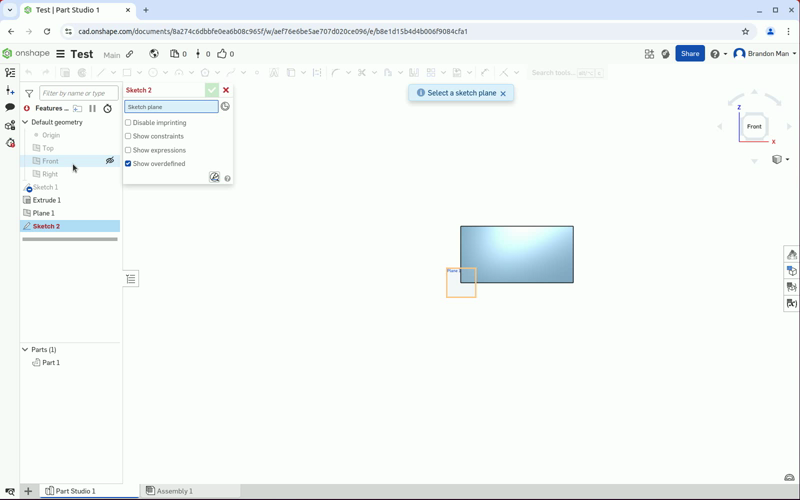
mouse_move(73, 215)
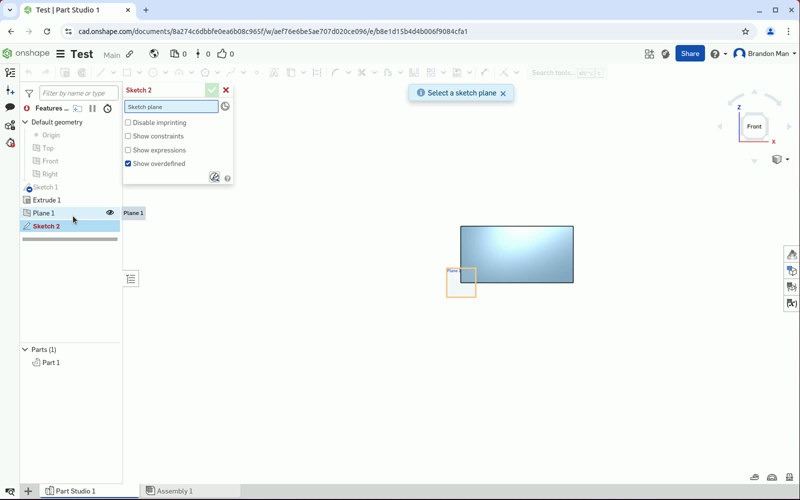
click(73, 215)
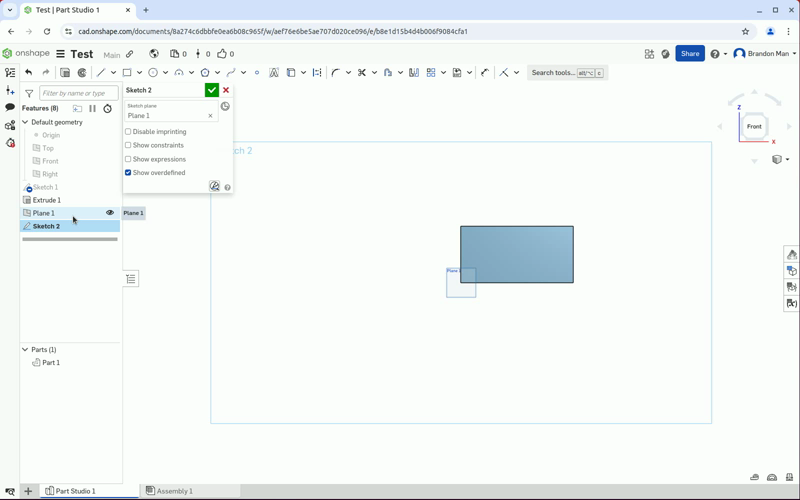
mouse_move(73, 352)
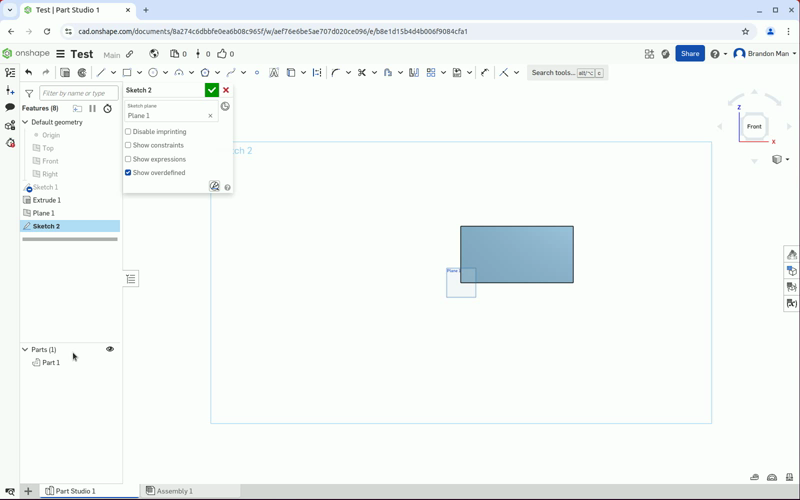
key(y)
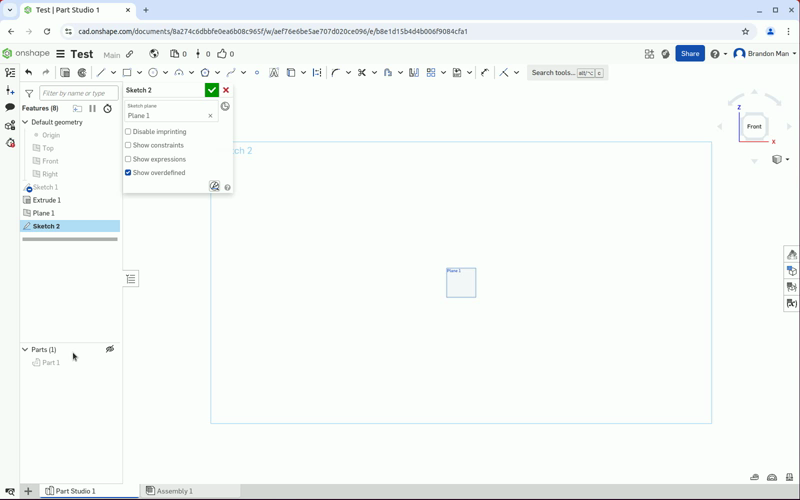
key(l)
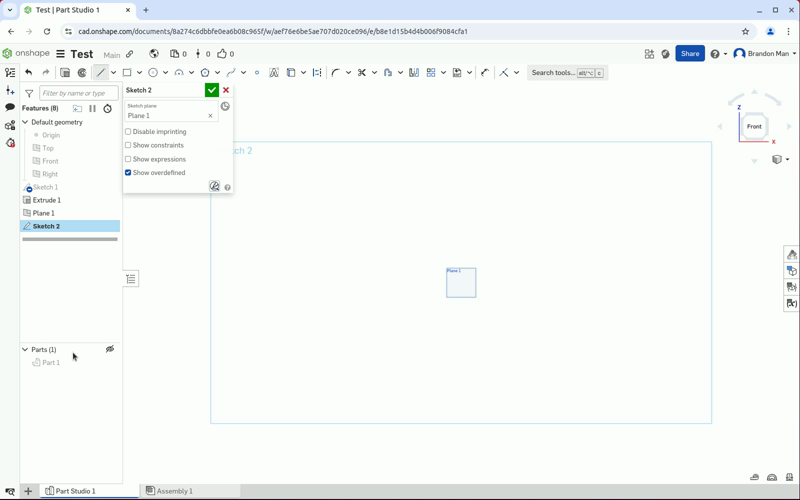
key_down(shift)
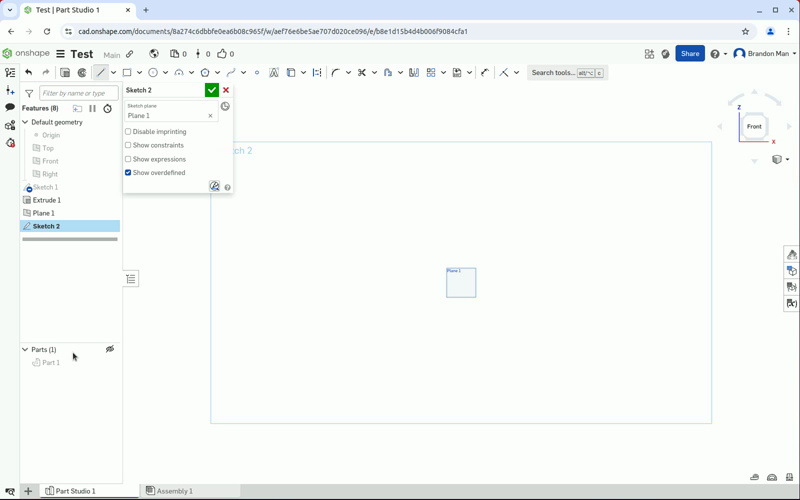
mouse_move(502, 259)
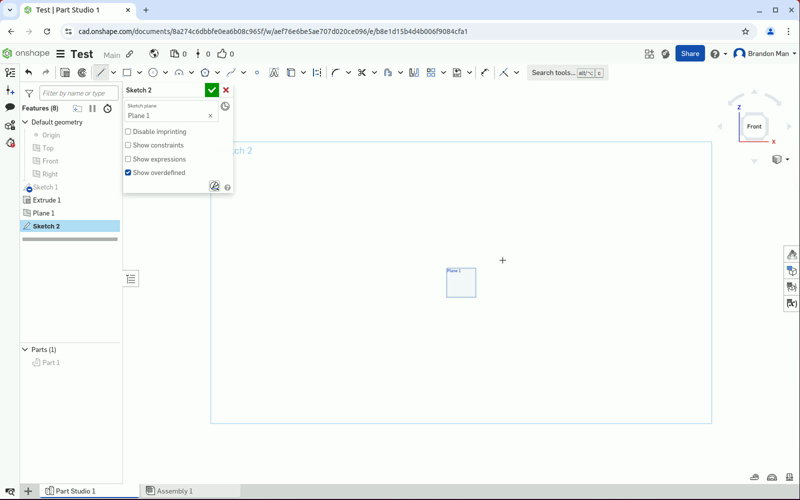
click(502, 259)
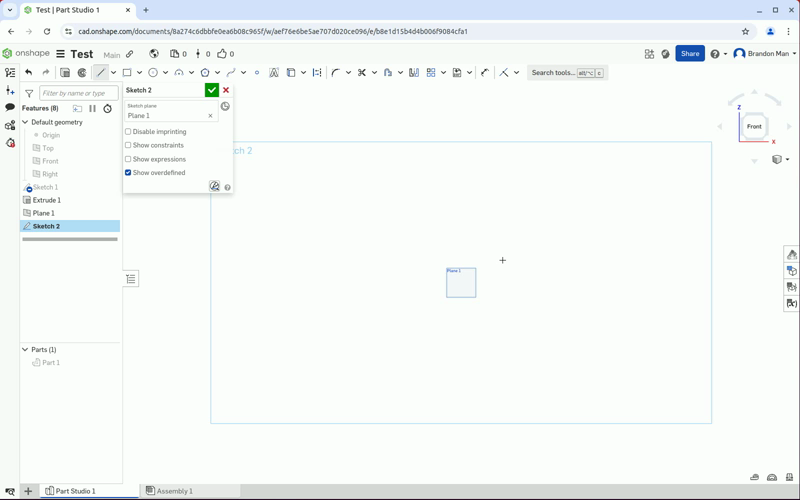
key_up(shift)
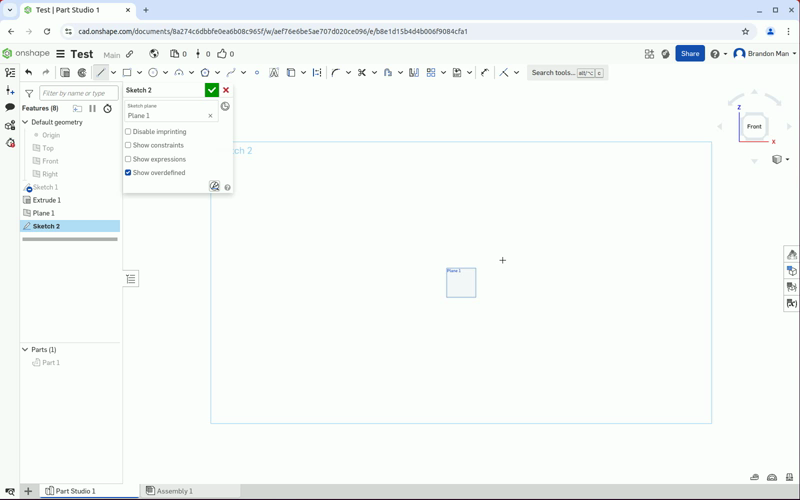
key_down(shift)
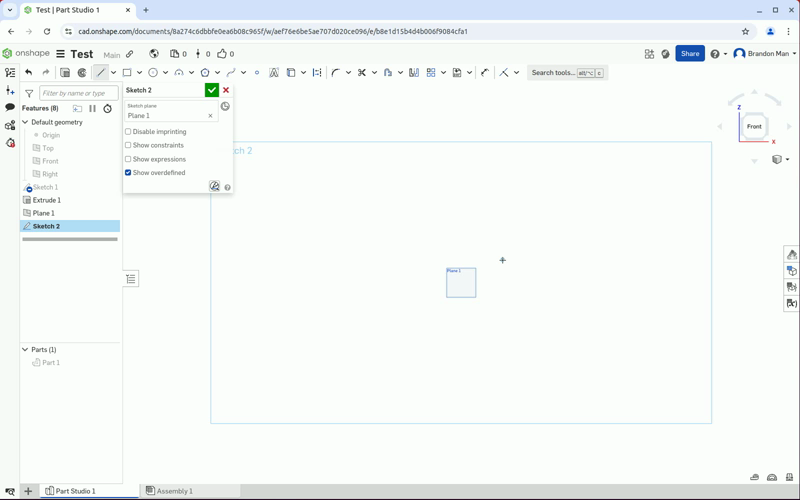
mouse_move(532, 259)
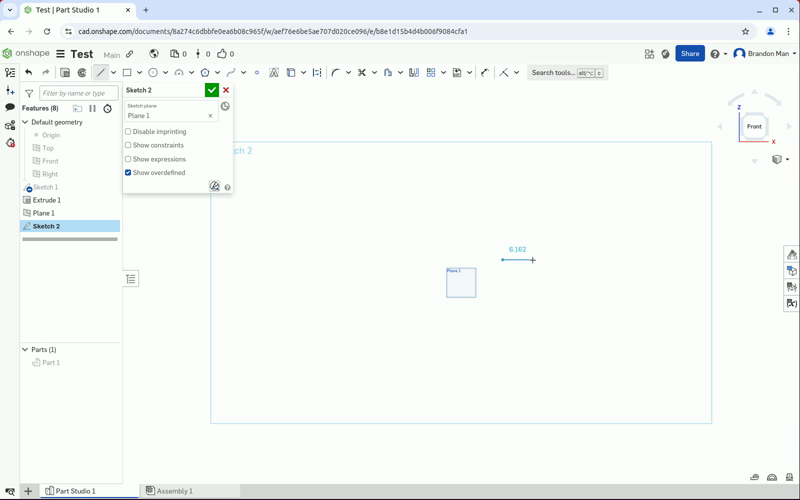
mouse_move(531, 259)
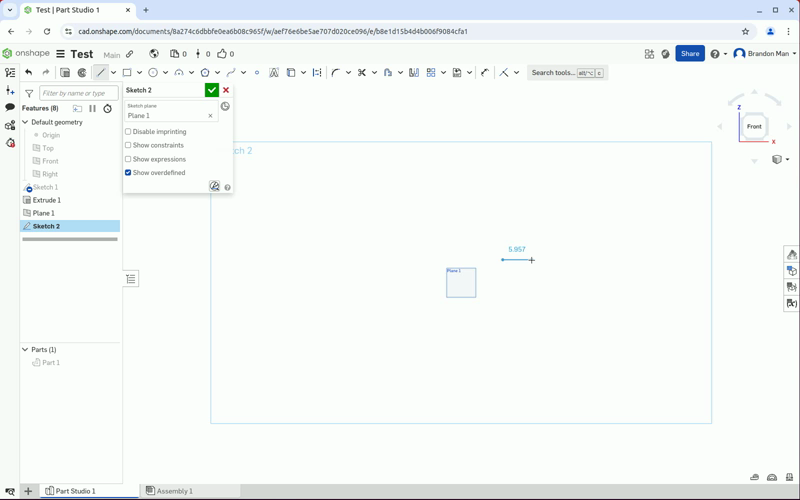
click(531, 259)
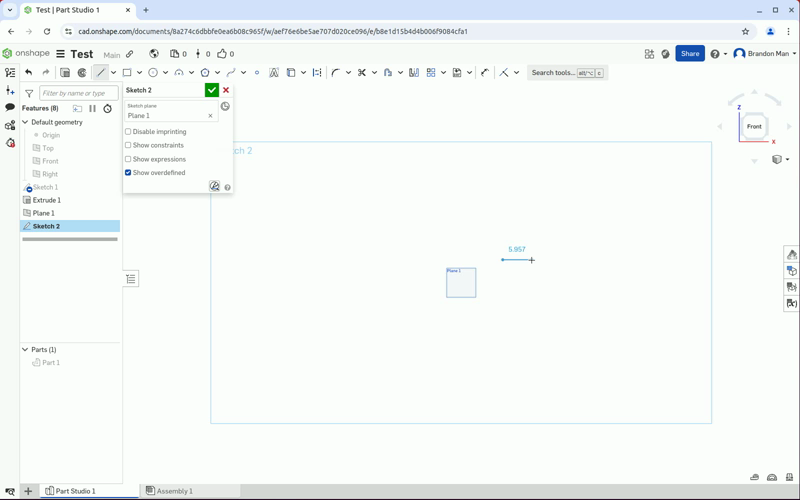
key_up(shift)
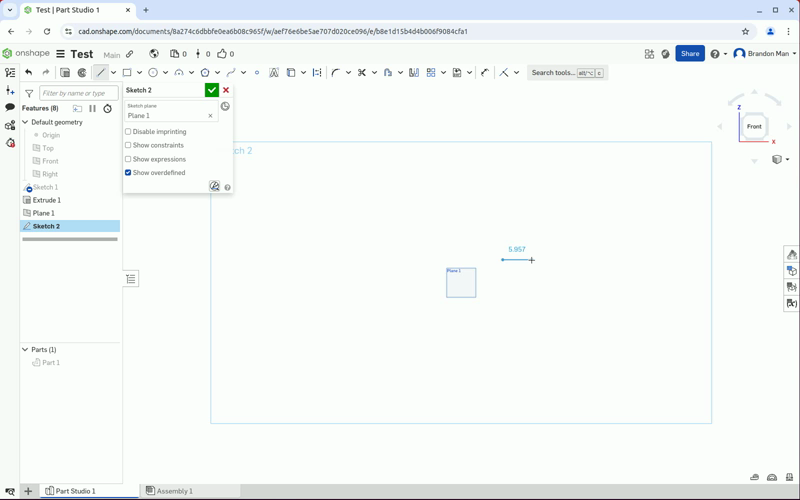
key_down(shift)
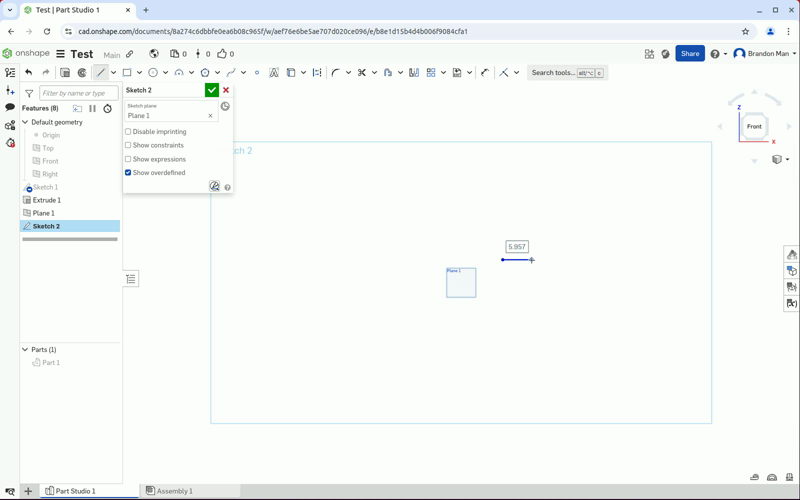
mouse_move(561, 259)
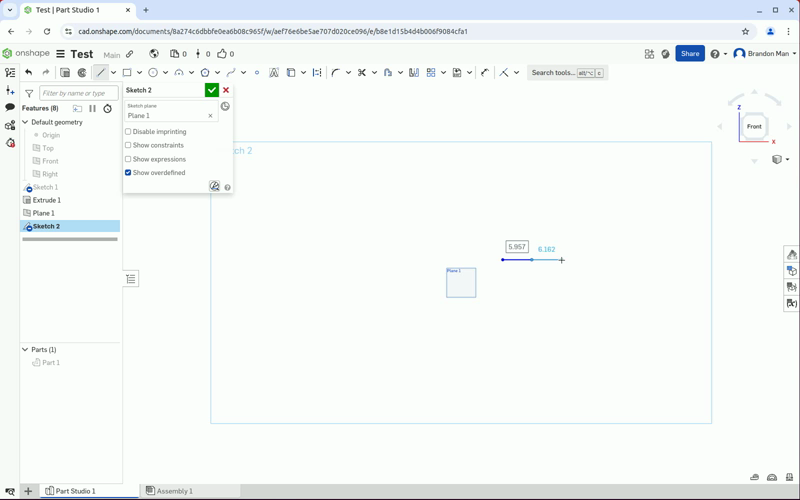
mouse_move(531, 230)
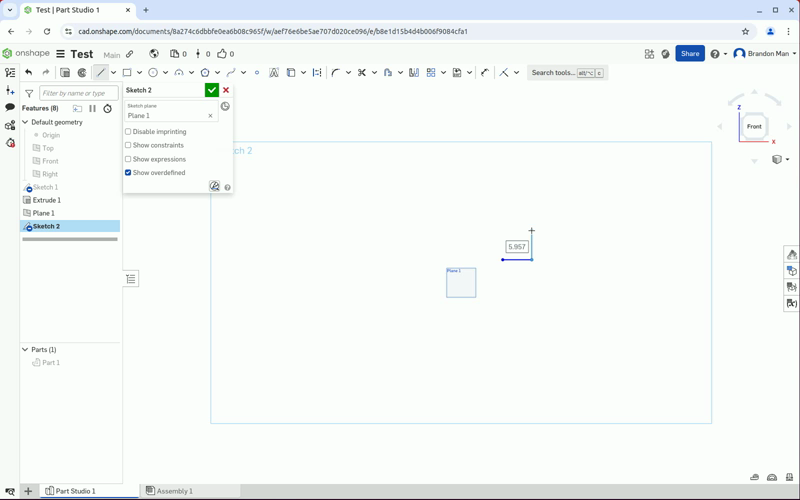
click(531, 230)
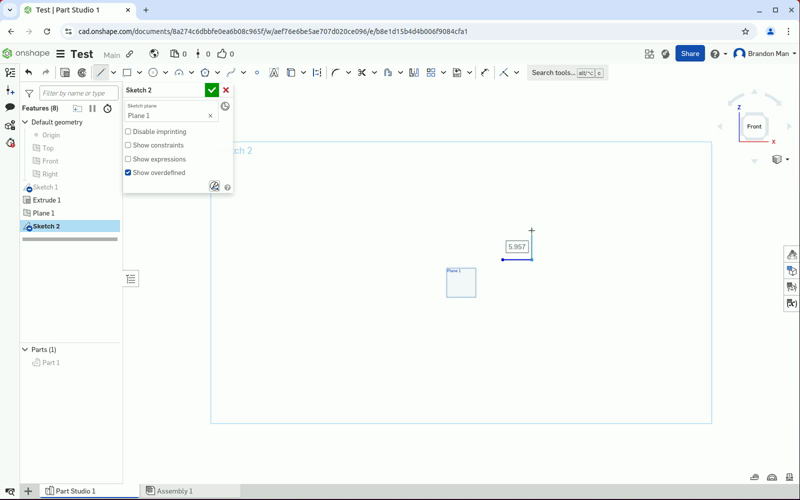
key_up(shift)
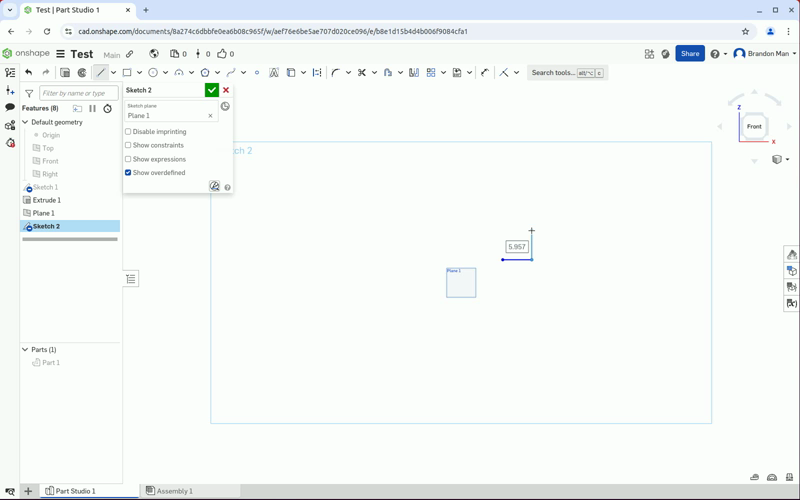
key_down(shift)
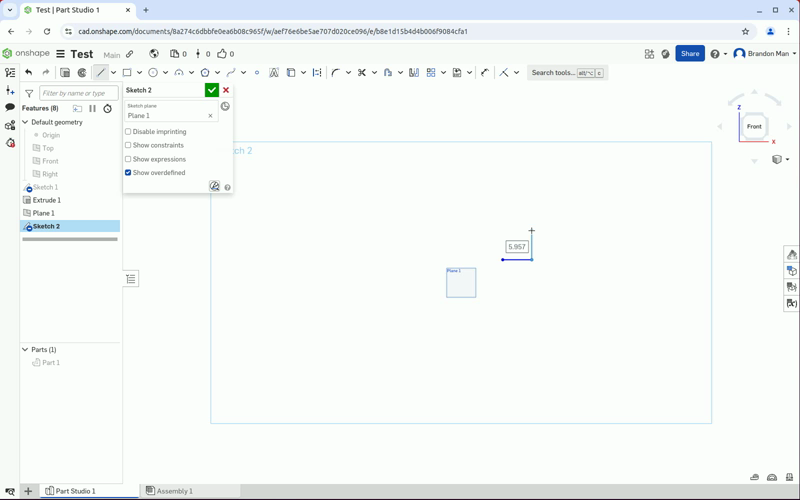
mouse_move(561, 230)
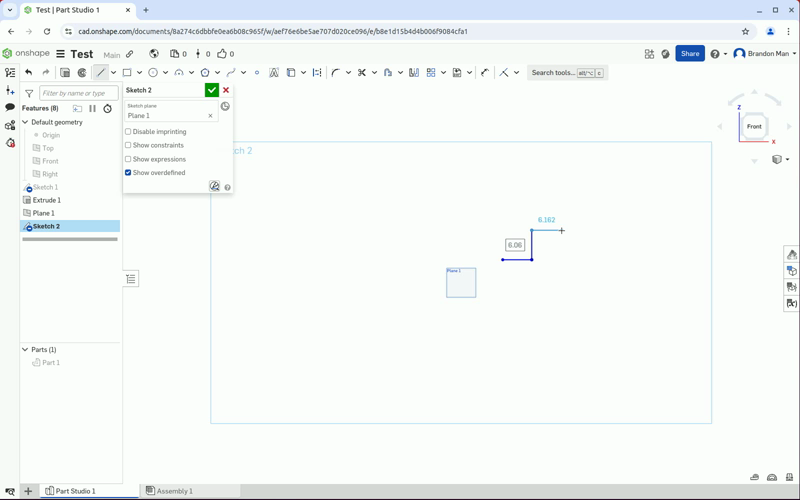
mouse_move(502, 230)
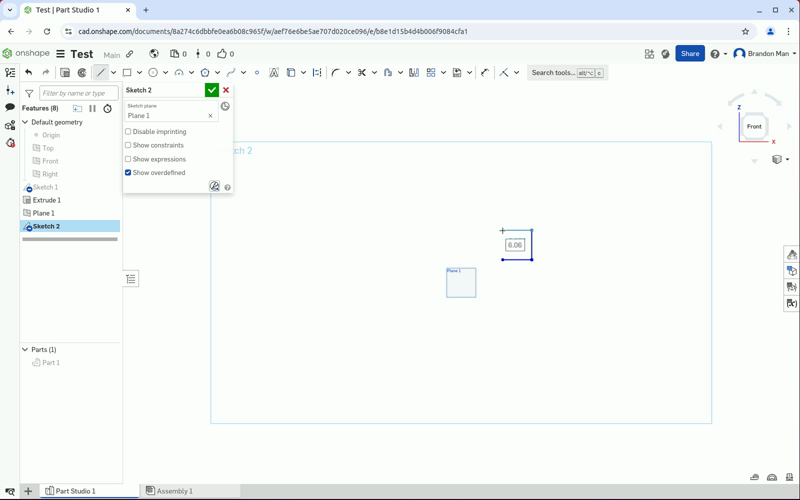
click(502, 230)
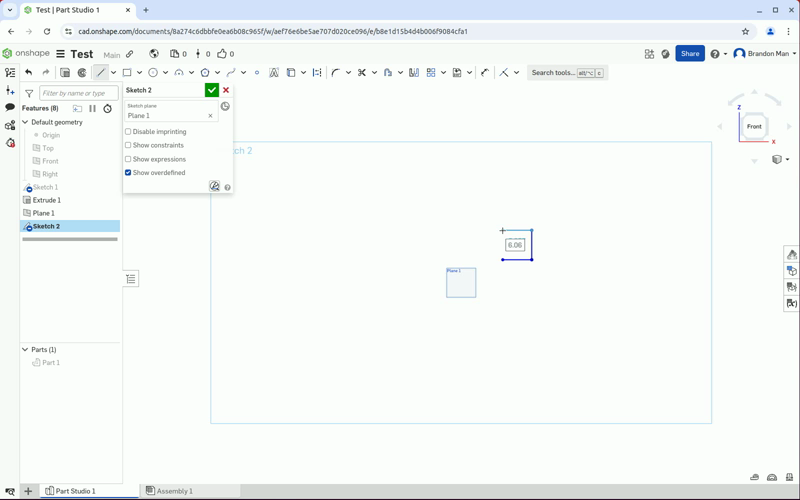
key_up(shift)
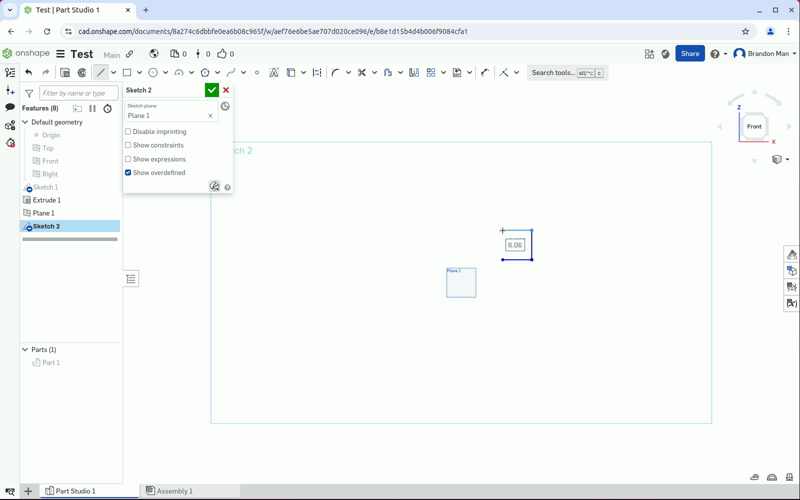
mouse_move(532, 230)
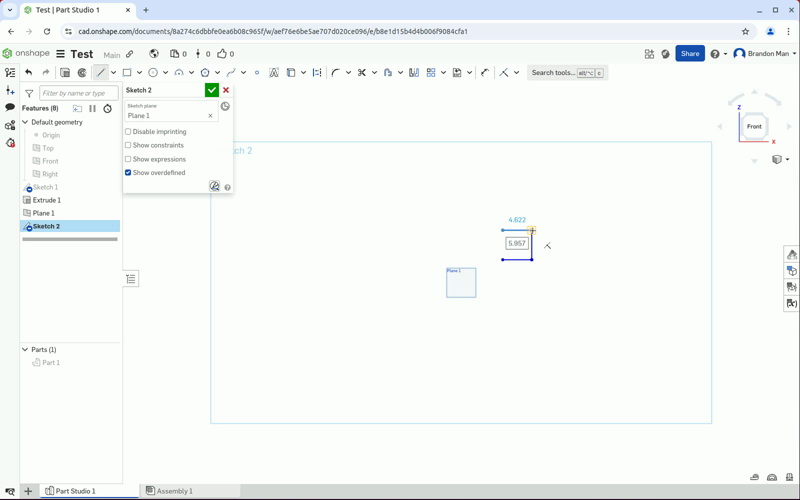
key_down(shift)
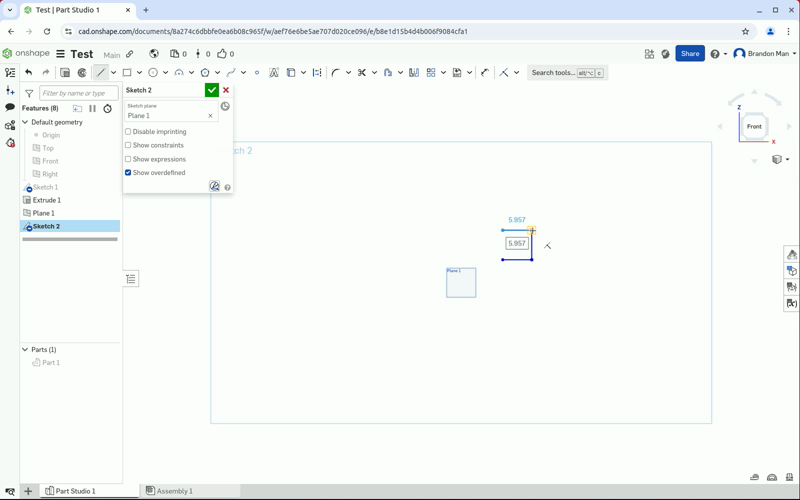
mouse_move(502, 259)
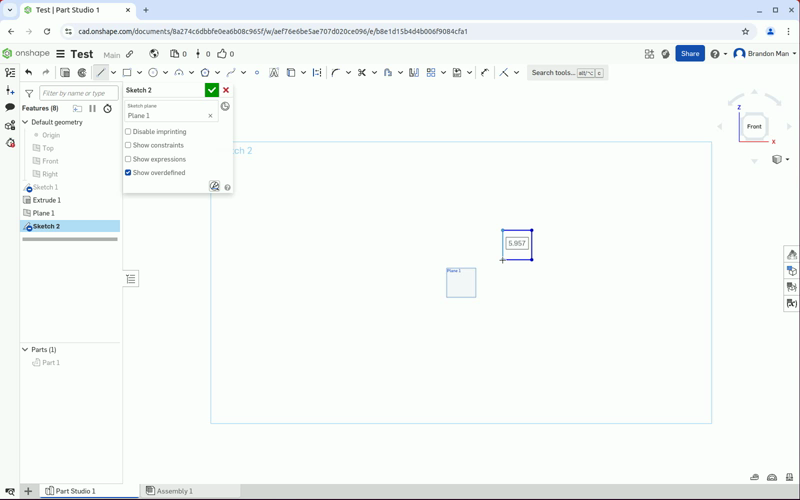
key_up(shift)
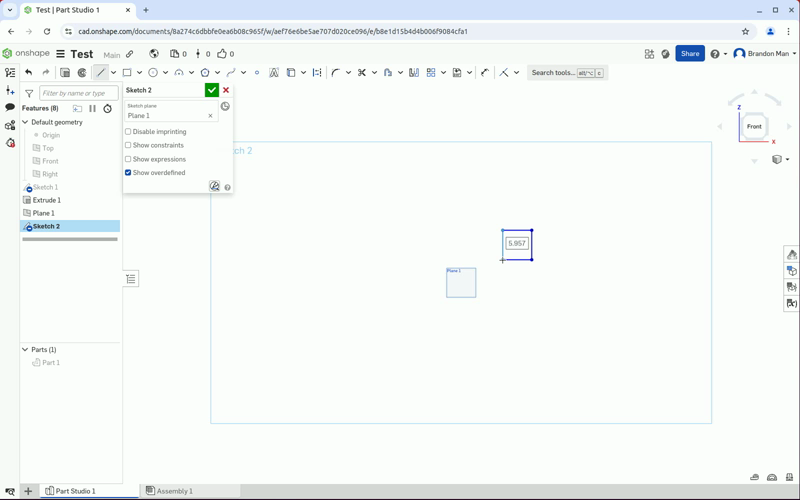
click(502, 259)
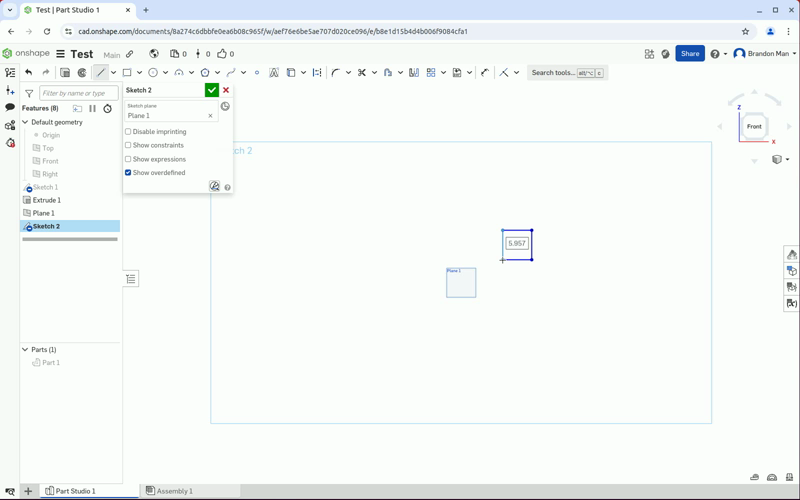
key(esc)
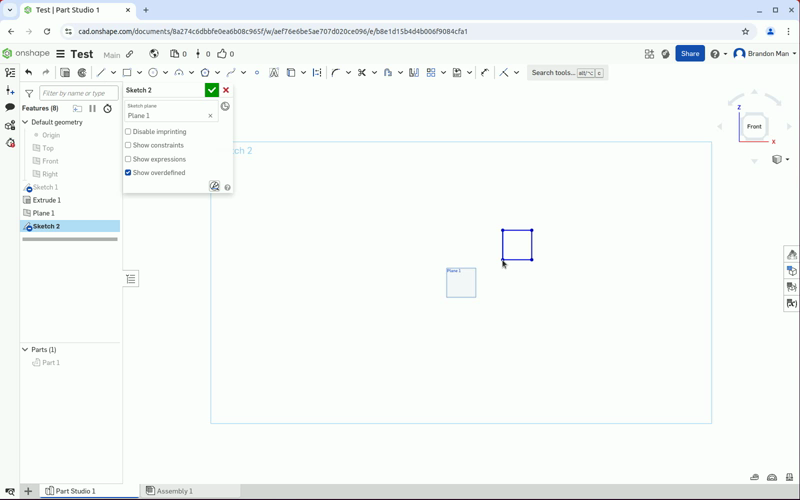
mouse_move(510, 250)
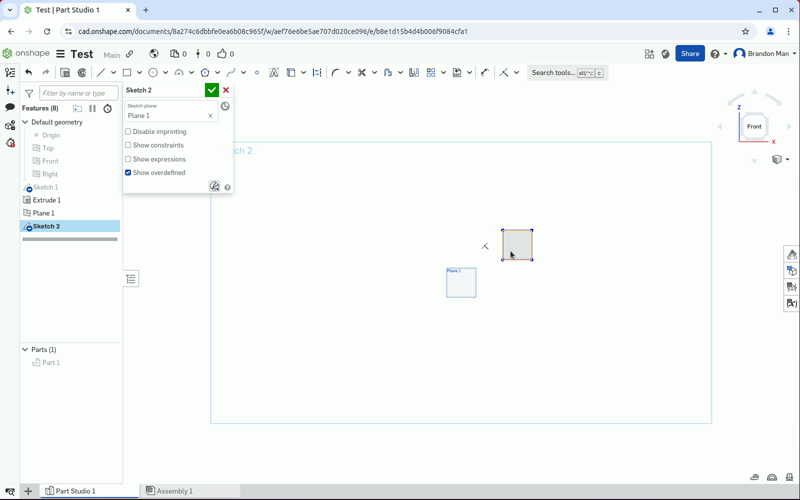
scroll(6)
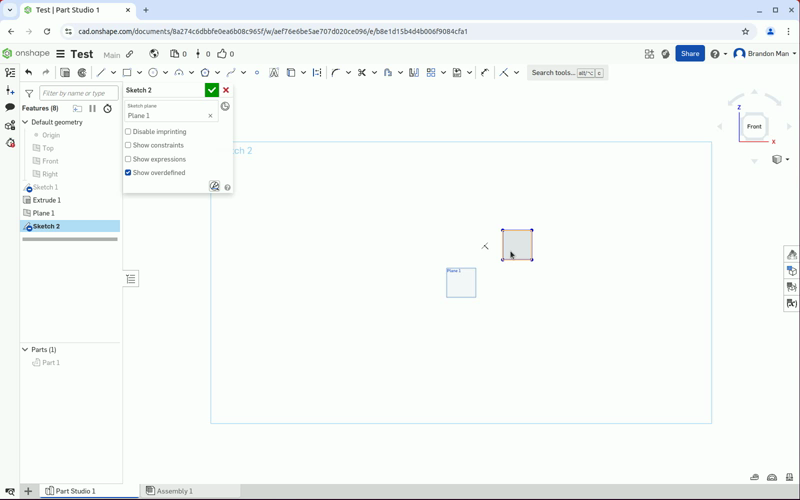
scroll(6)
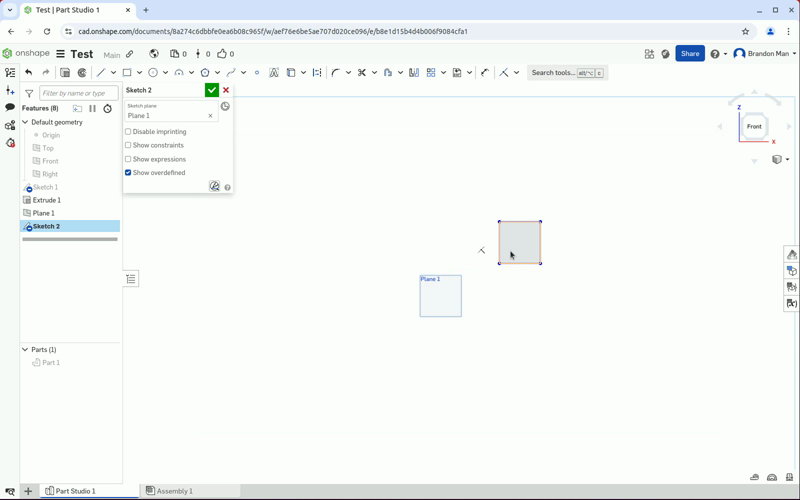
scroll(6)
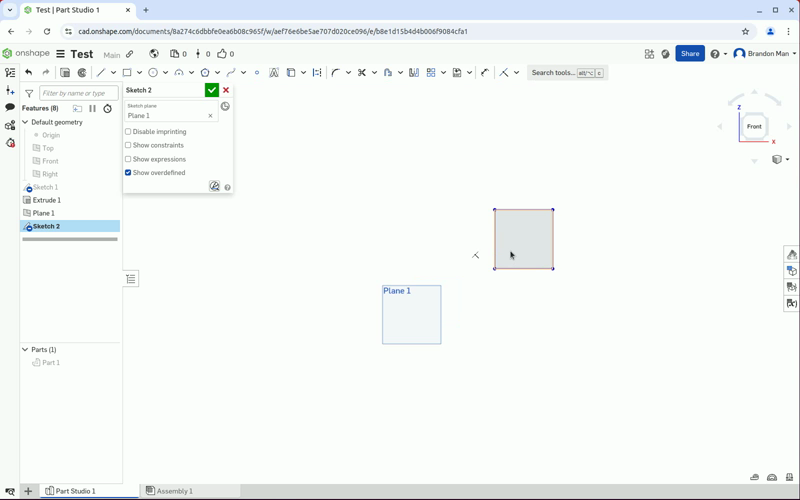
scroll(6)
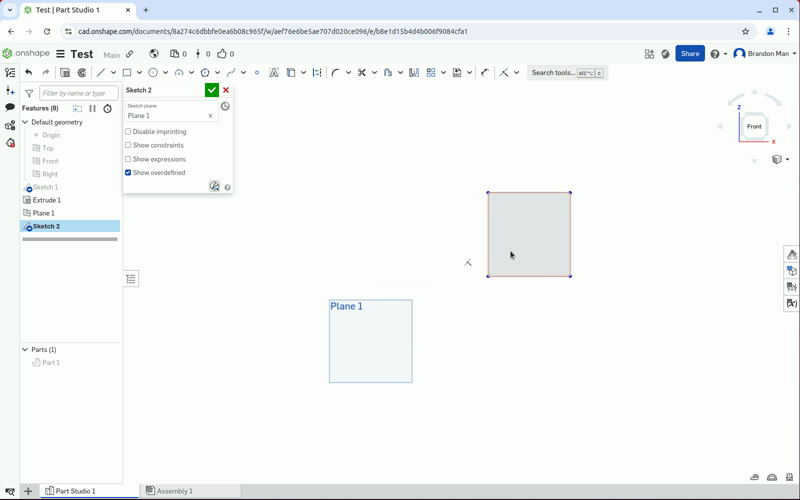
scroll(6)
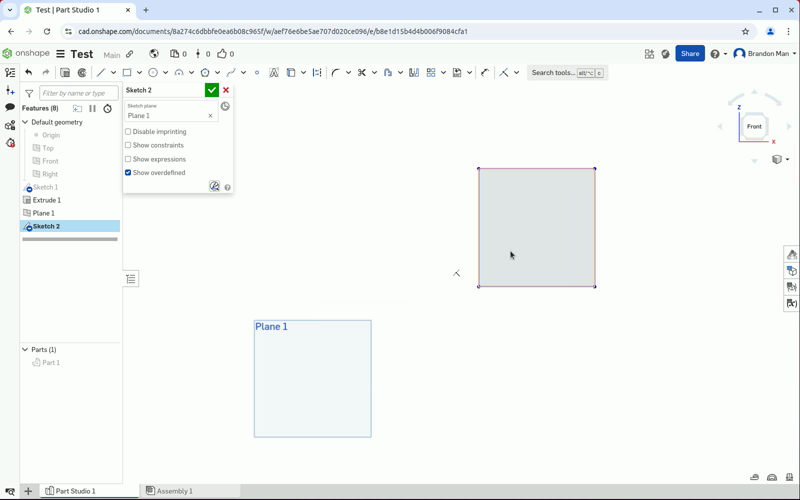
scroll(6)
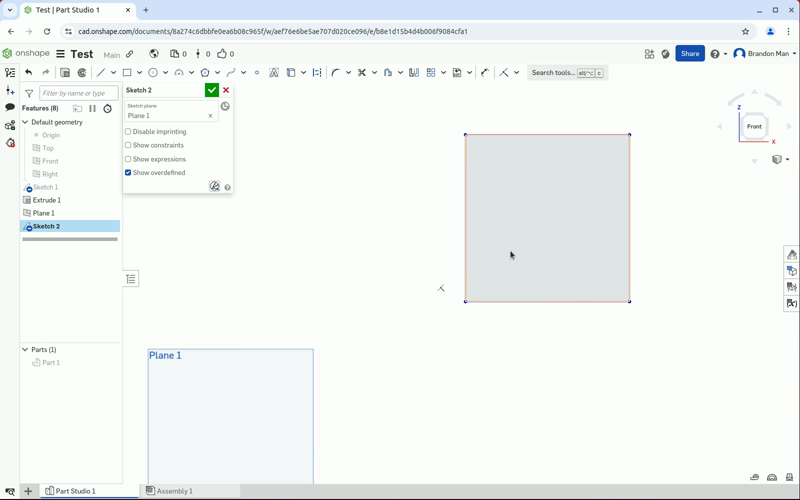
scroll(6)
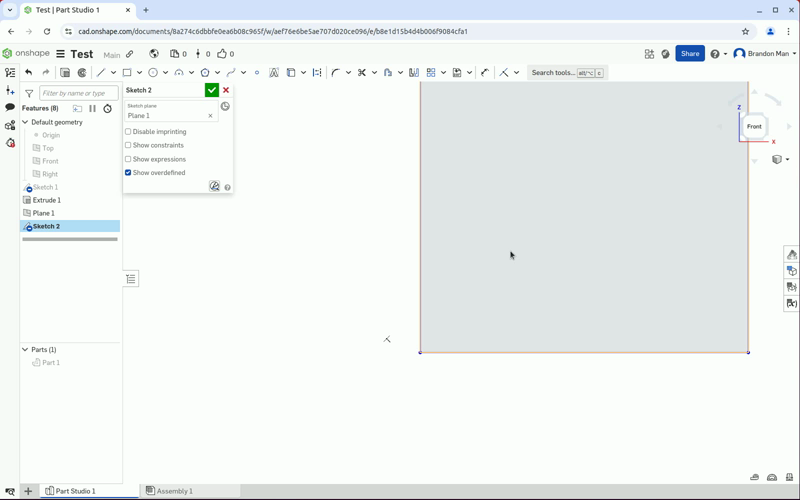
click(510, 250)
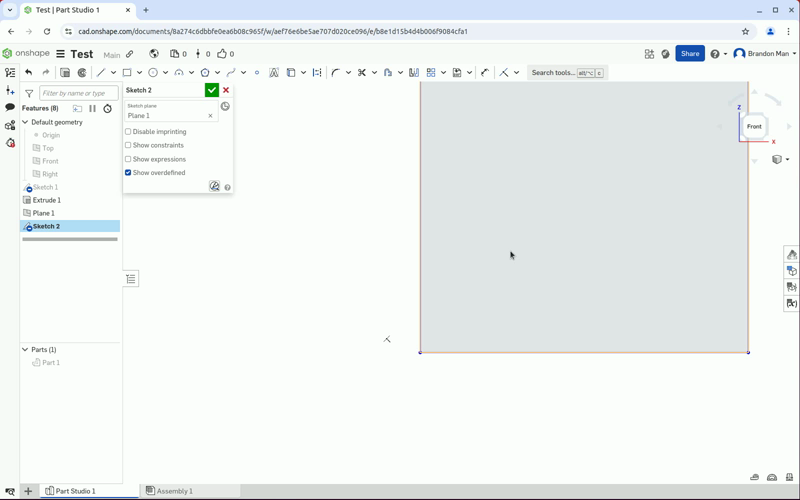
scroll(-6)
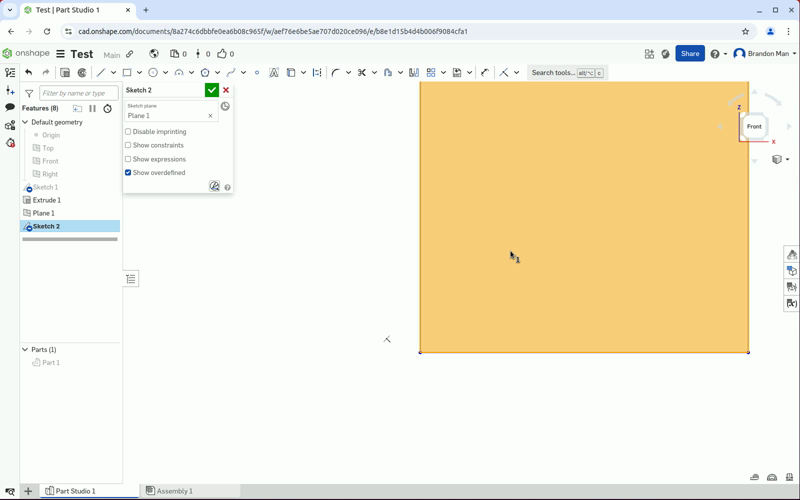
scroll(-6)
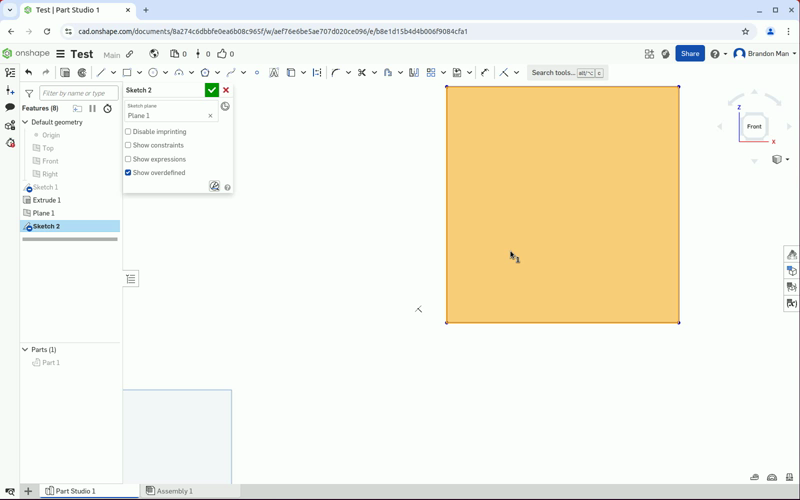
scroll(-6)
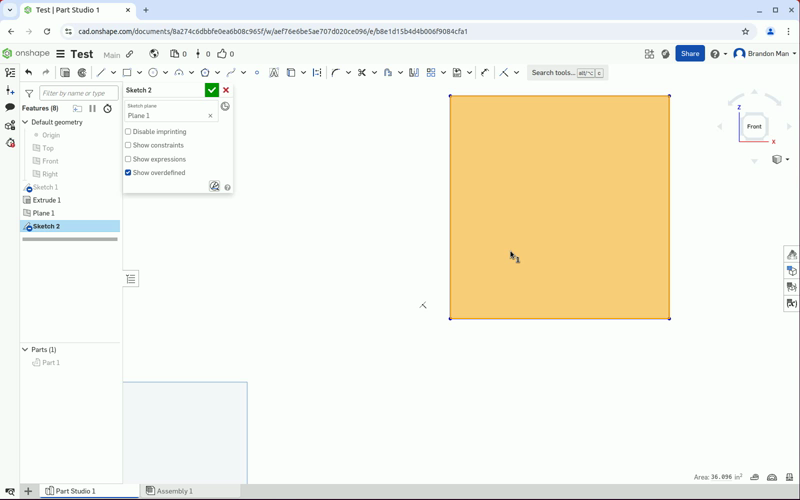
scroll(-6)
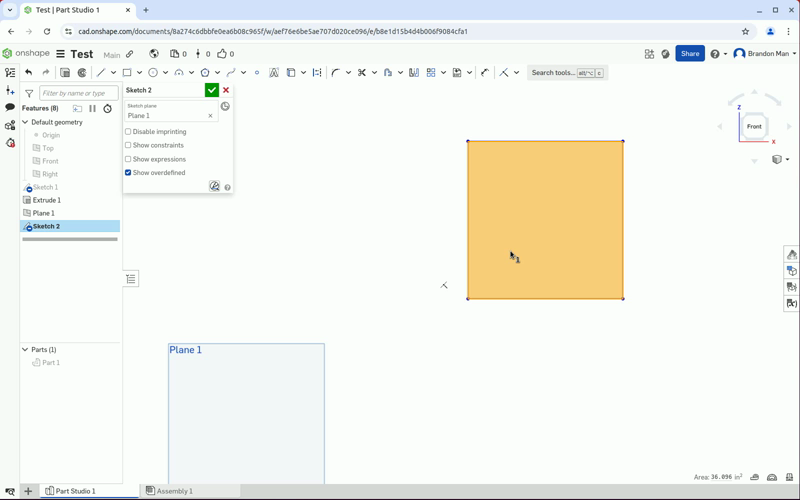
scroll(-6)
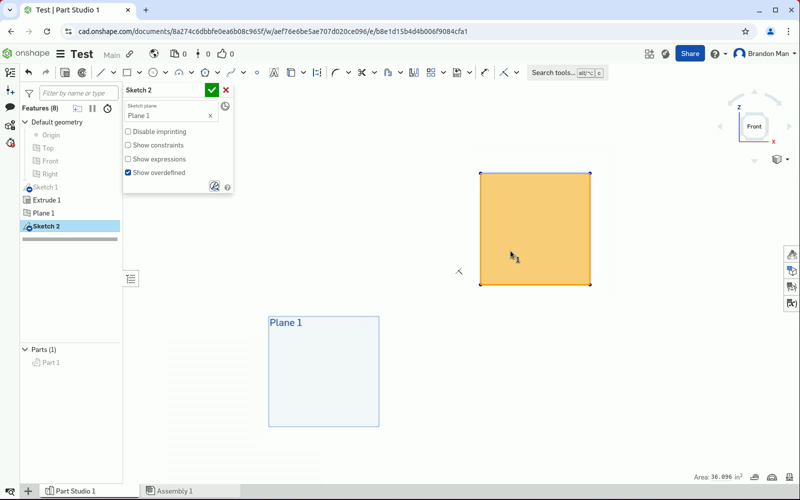
scroll(-6)
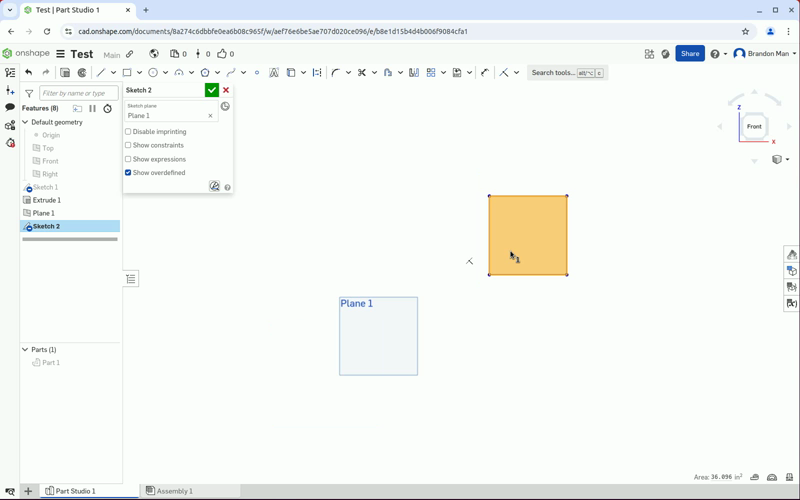
scroll(-6)
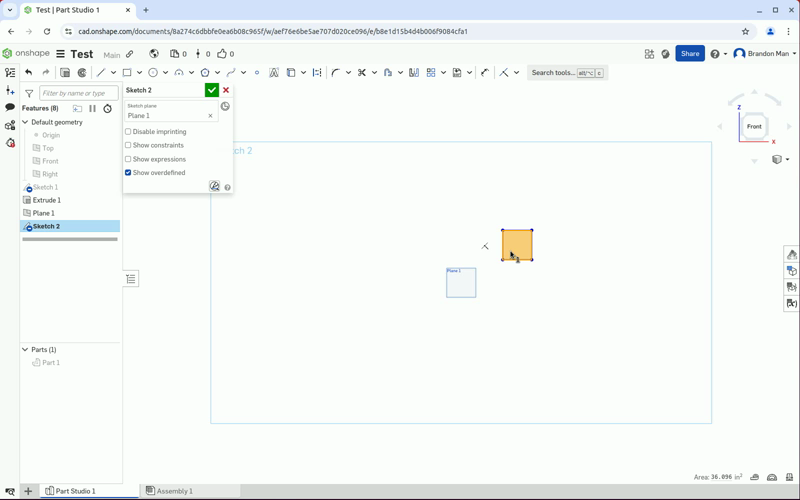
mouse_move(73, 352)
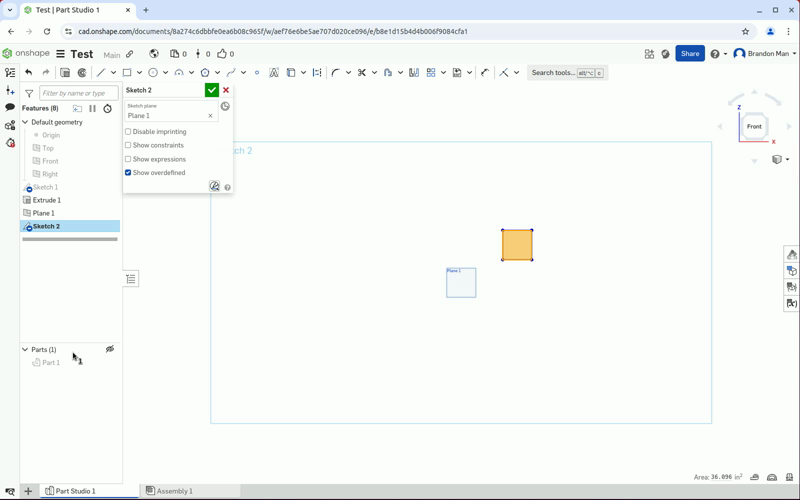
key(shift+y)
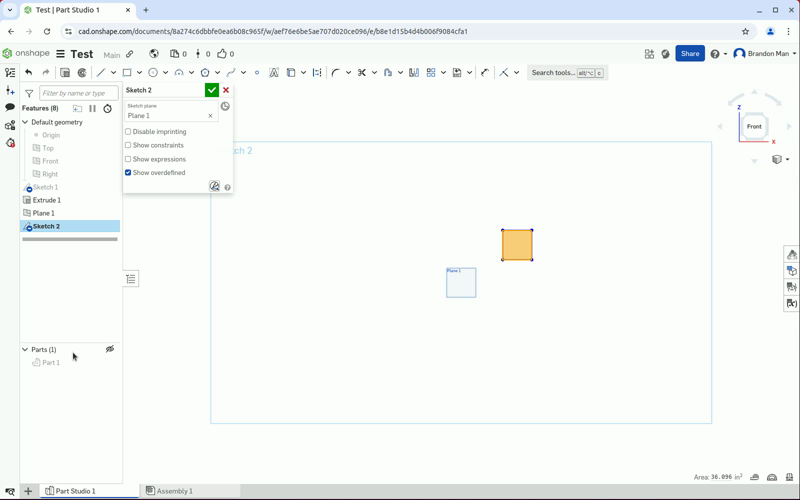
key(shift+e)
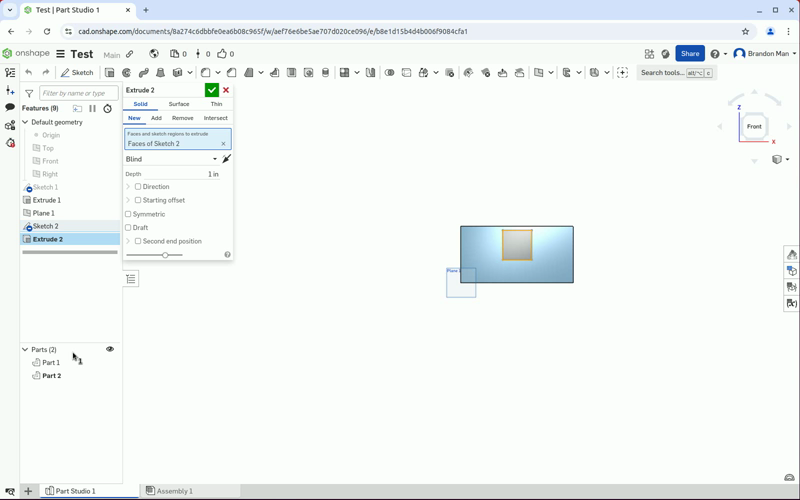
mouse_move(143, 106)
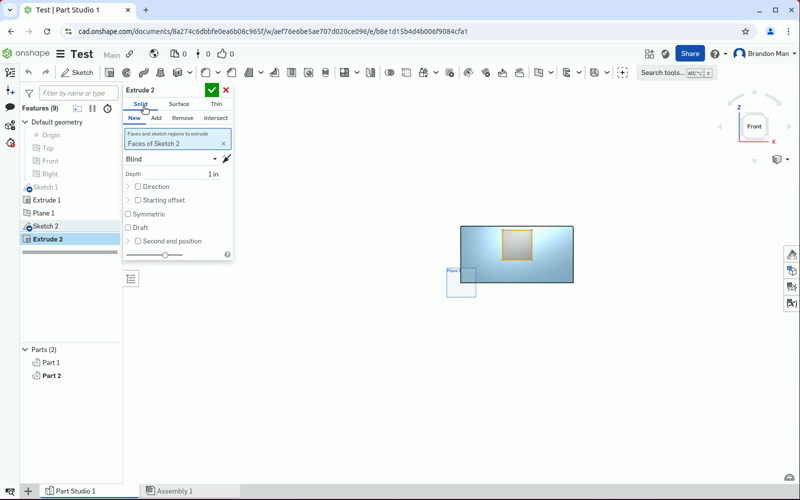
click(143, 106)
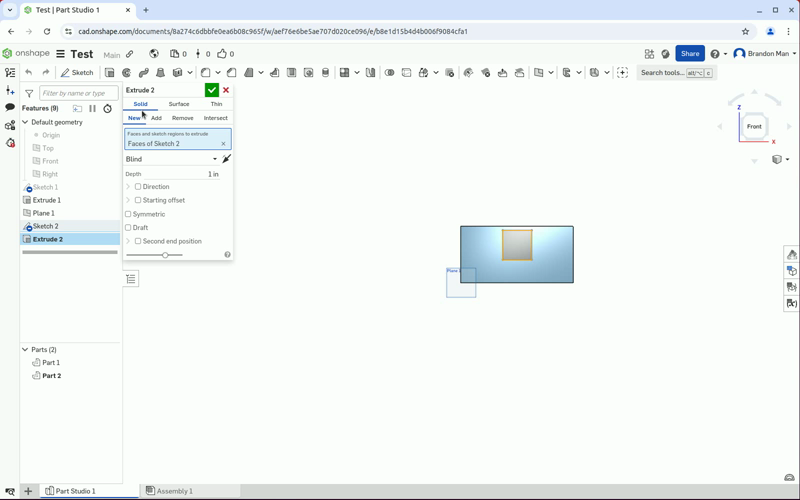
mouse_move(137, 120)
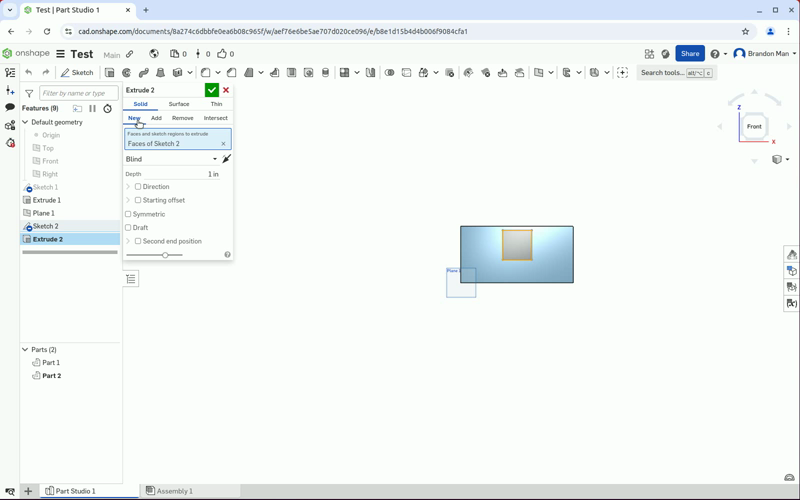
click(137, 120)
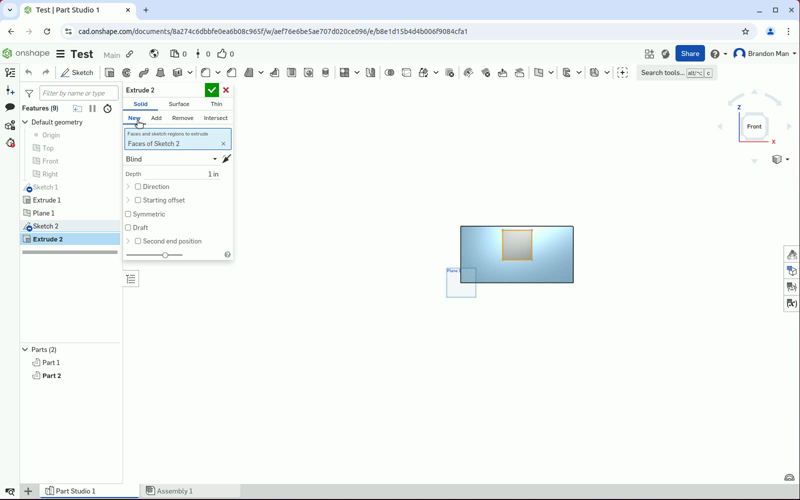
key(tab, 4)
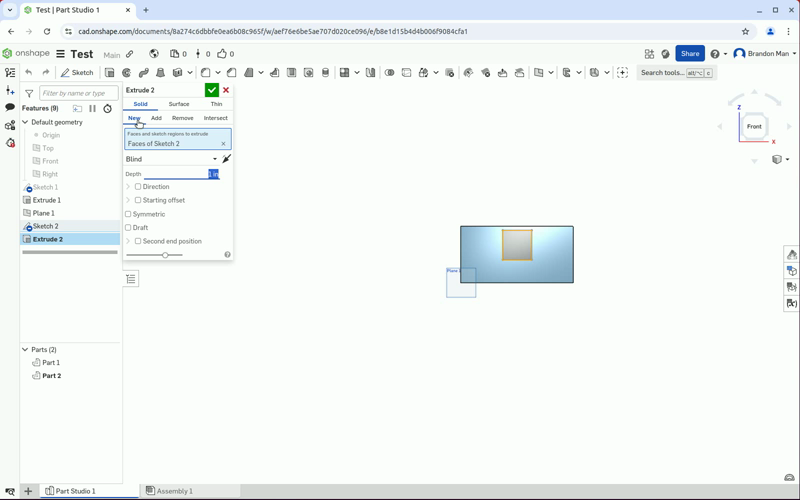
text(3.37)
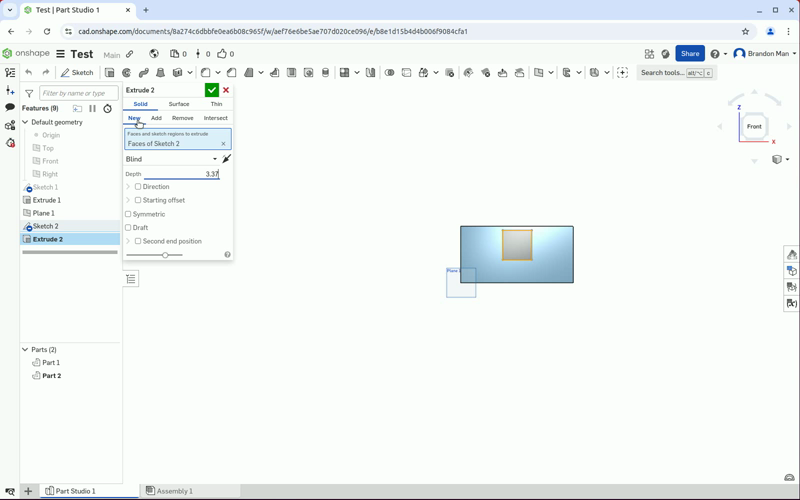
key(enter)
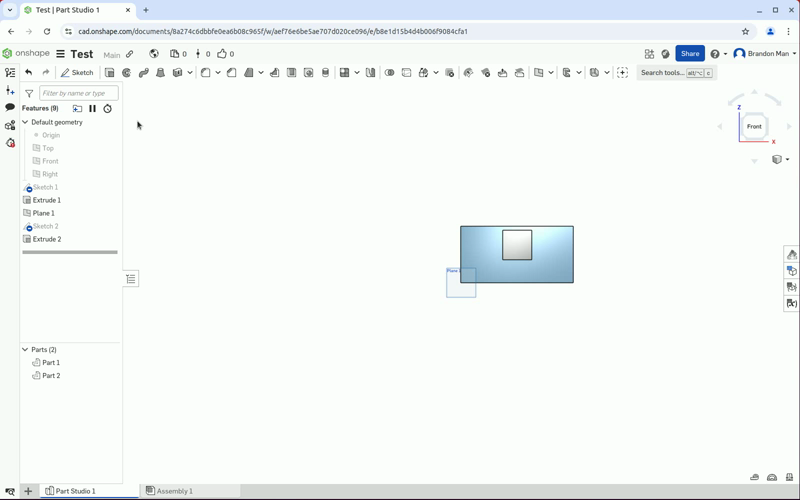
key(shift+h)
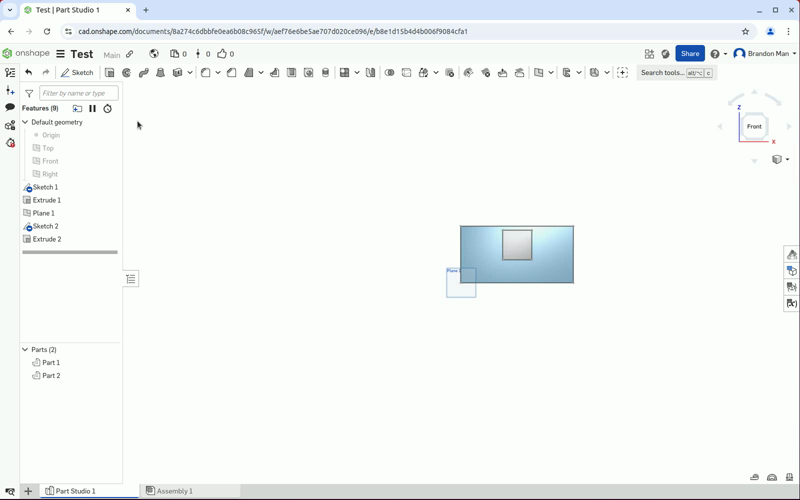
key(shift+h)
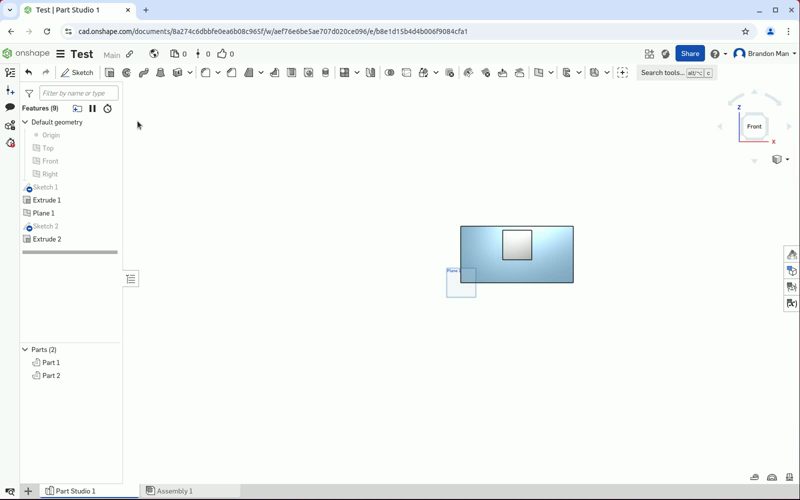
mouse_move(73, 189)
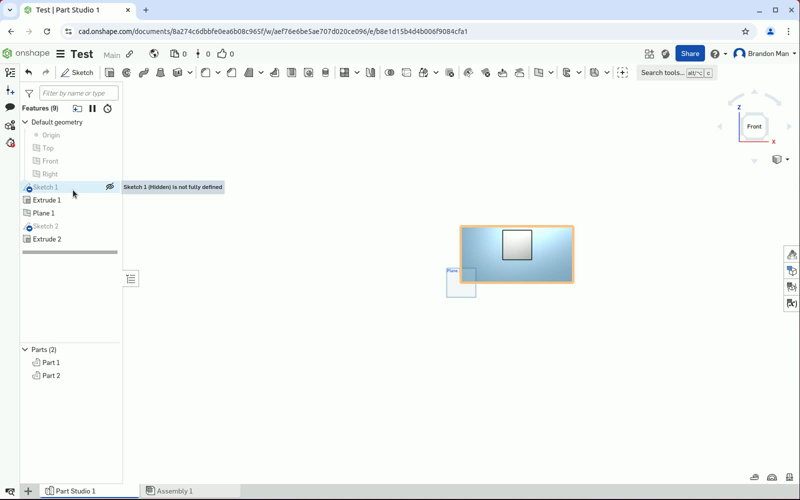
click(73, 189)
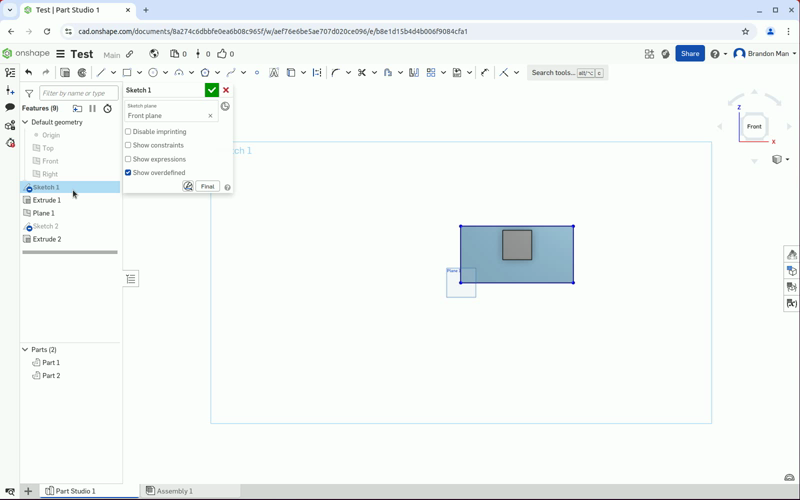
mouse_move(229, 92)
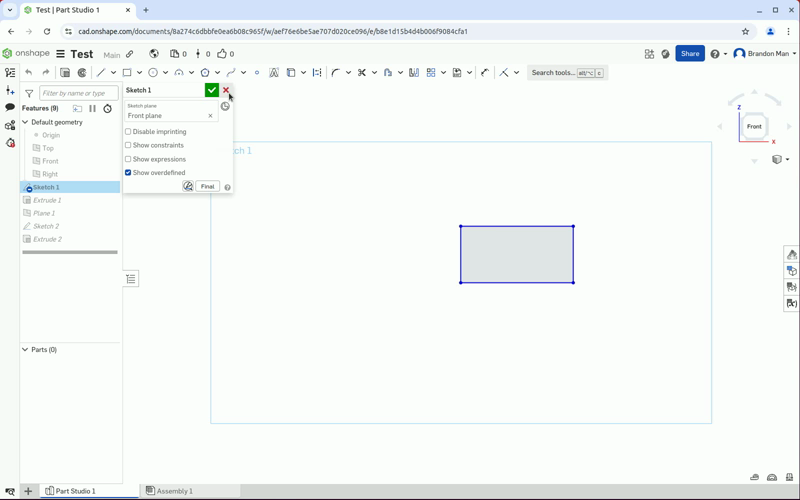
click(229, 92)
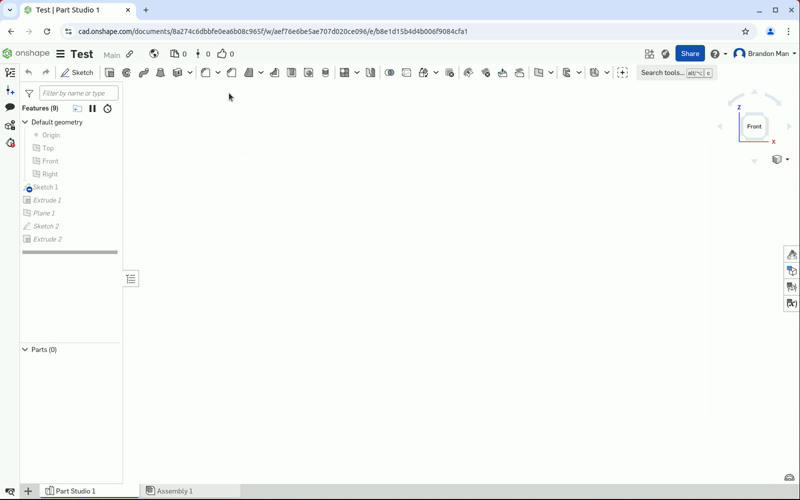
key(shift+s)
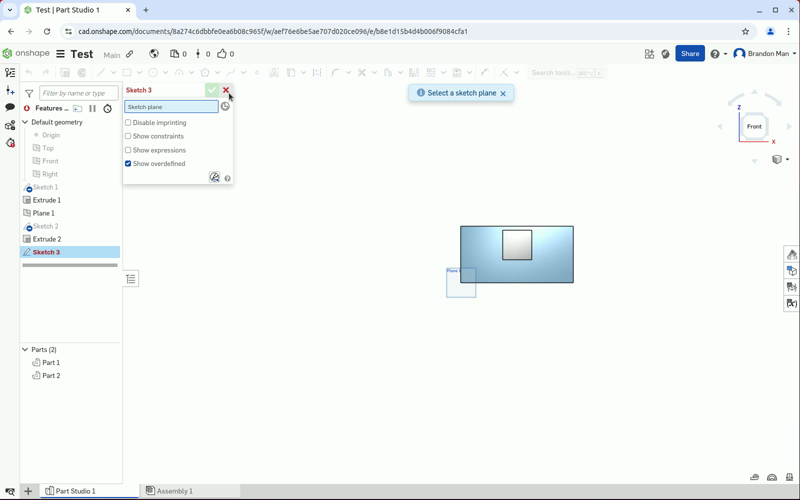
mouse_move(73, 215)
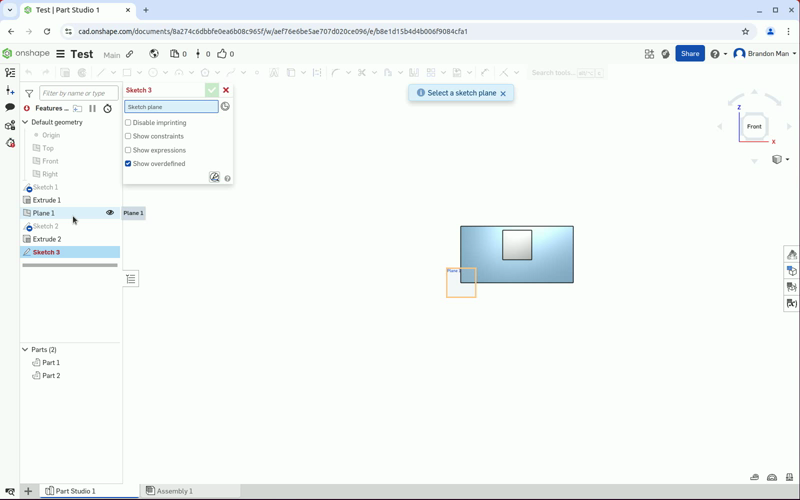
click(73, 215)
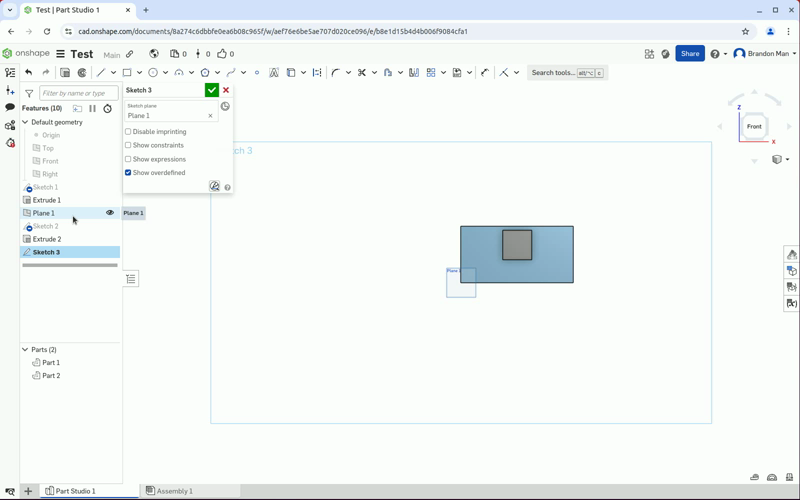
mouse_move(73, 352)
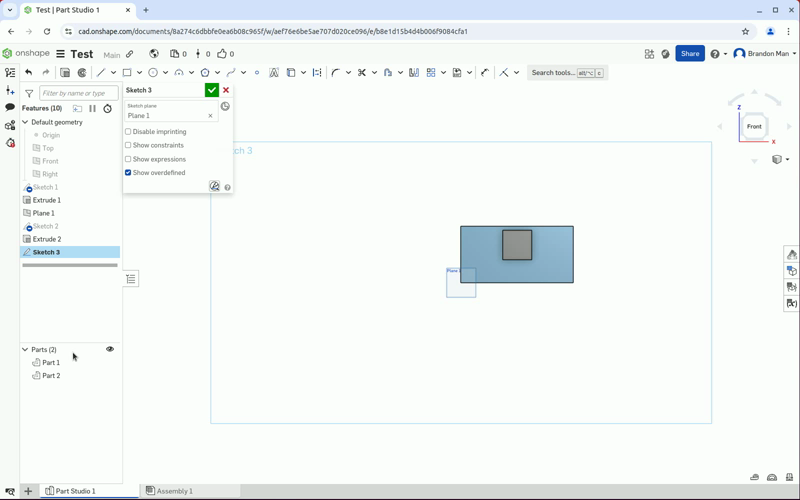
key(y)
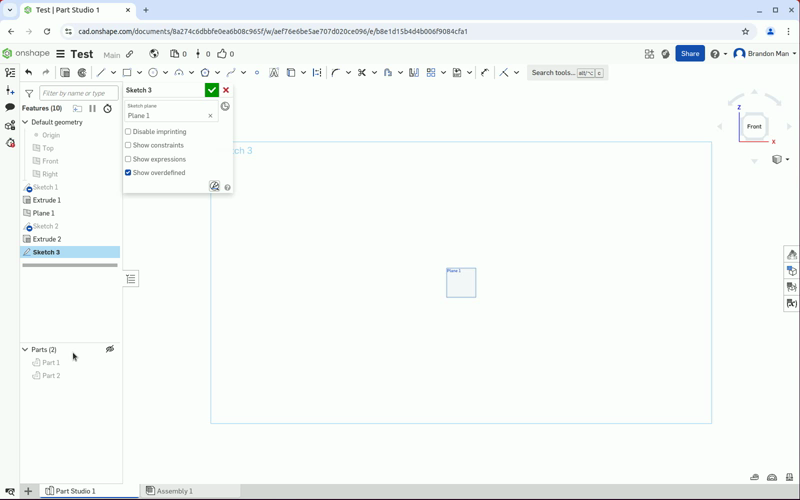
key(l)
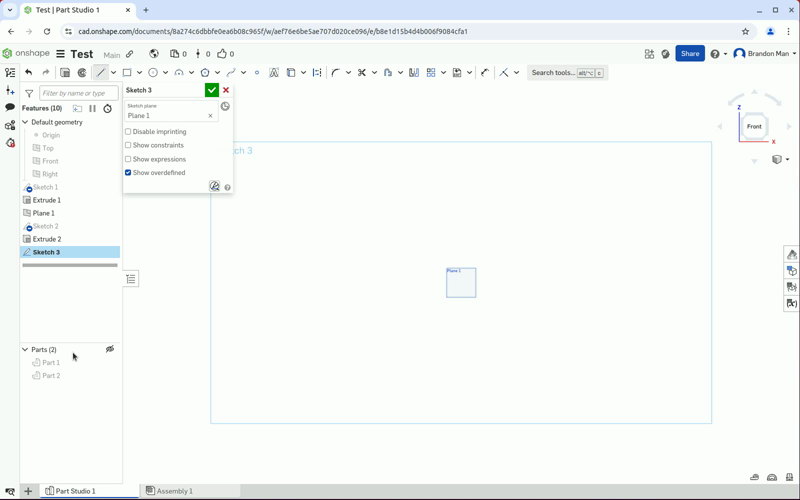
key_down(shift)
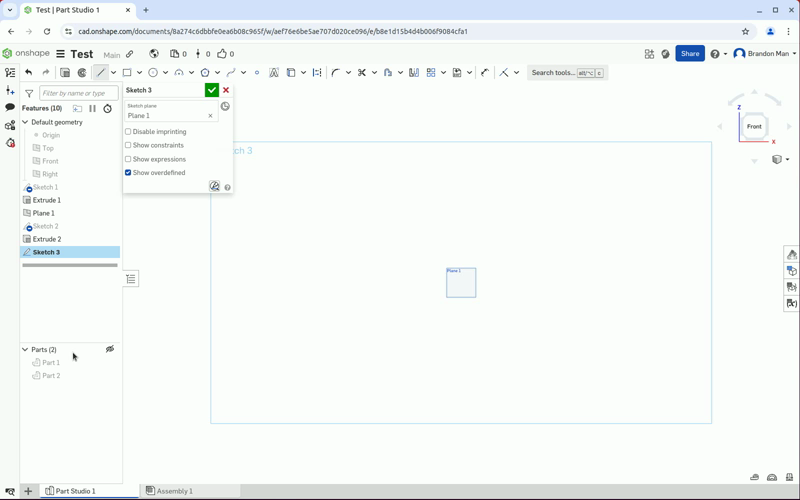
mouse_move(560, 275)
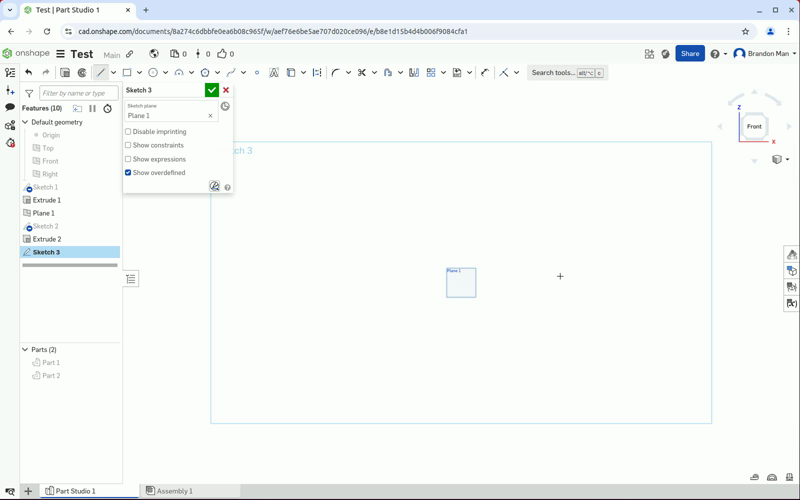
click(560, 275)
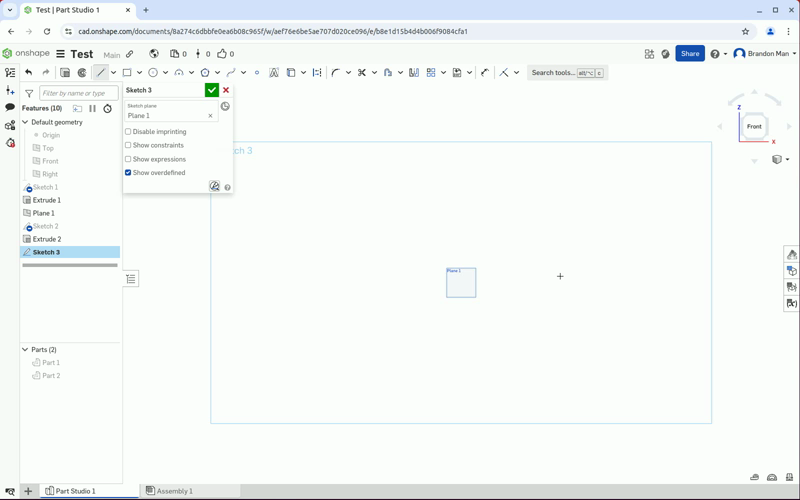
key_up(shift)
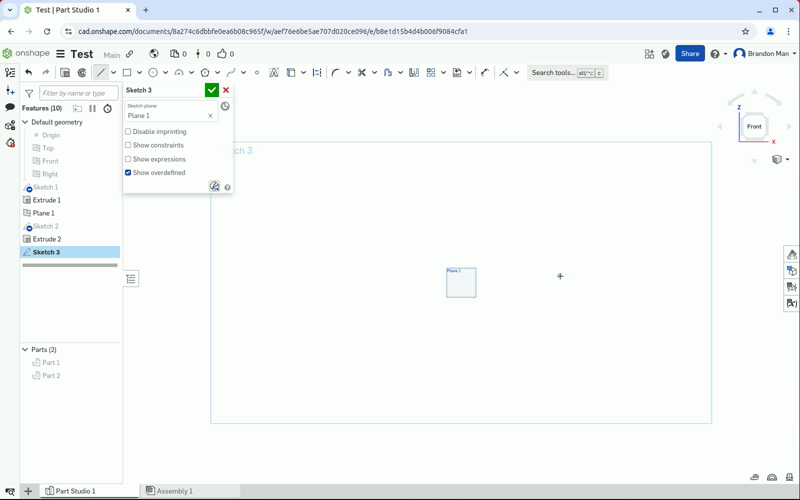
key_down(shift)
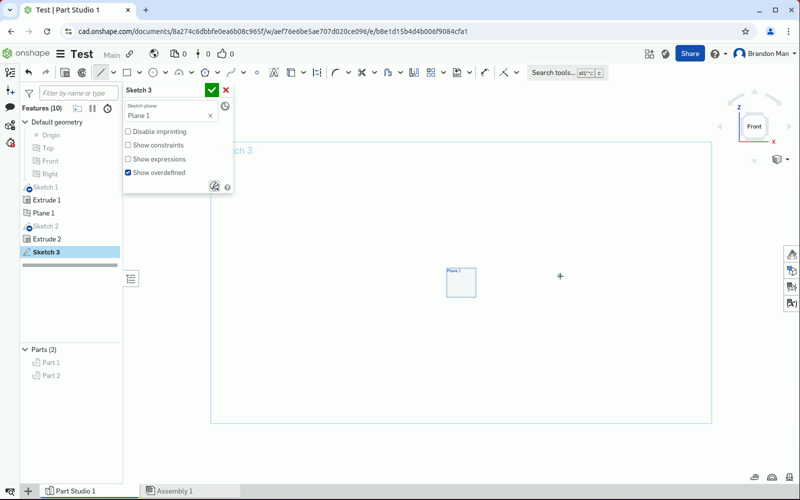
mouse_move(589, 275)
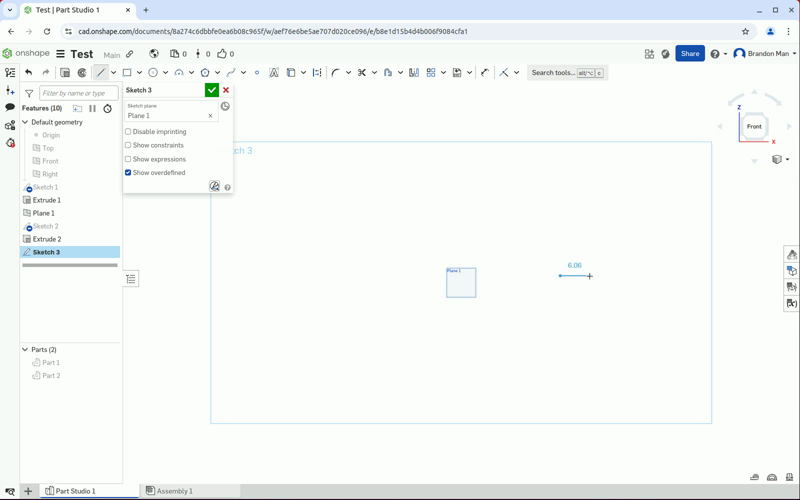
mouse_move(561, 275)
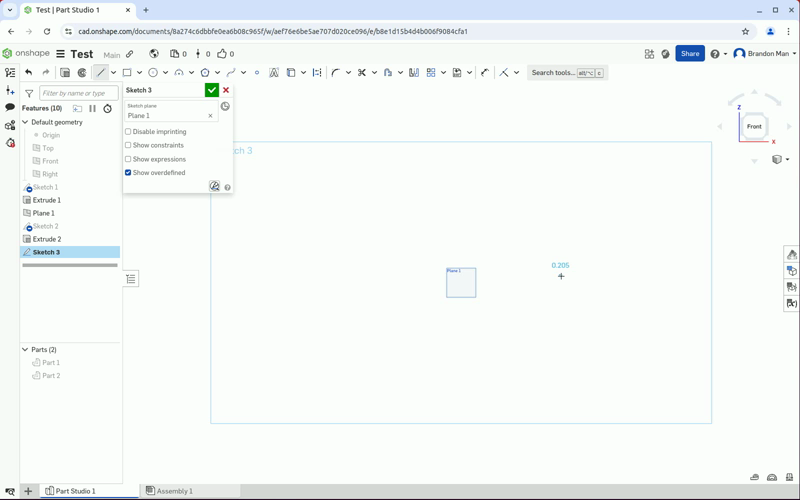
scroll(6)
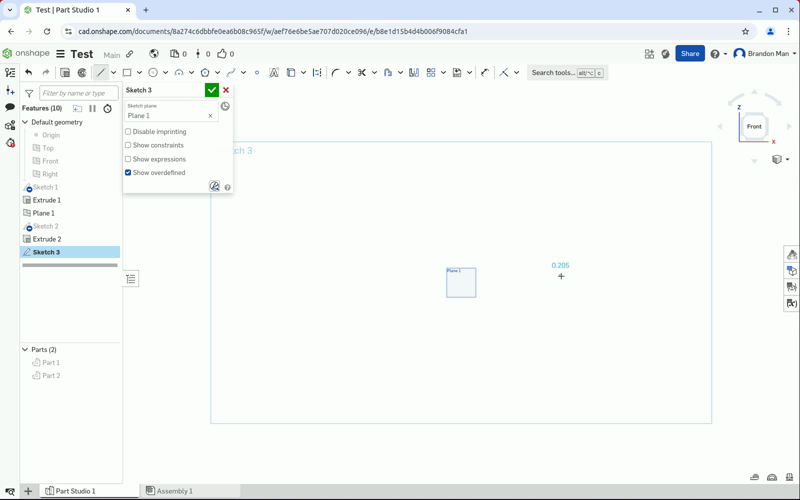
scroll(6)
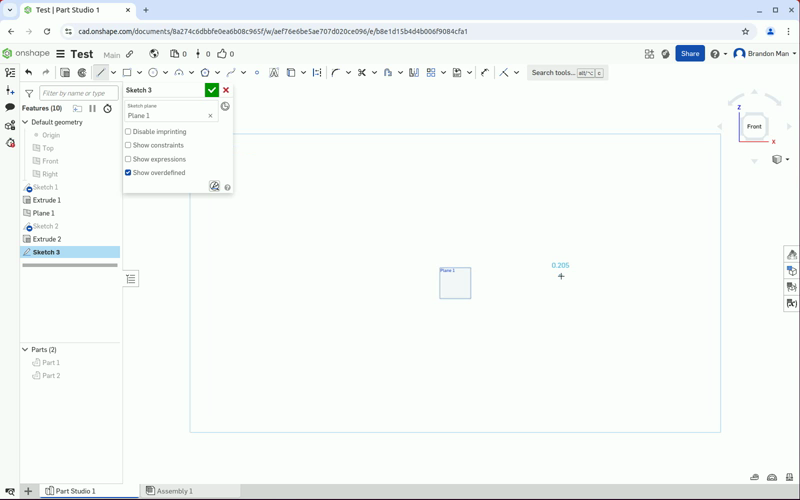
scroll(6)
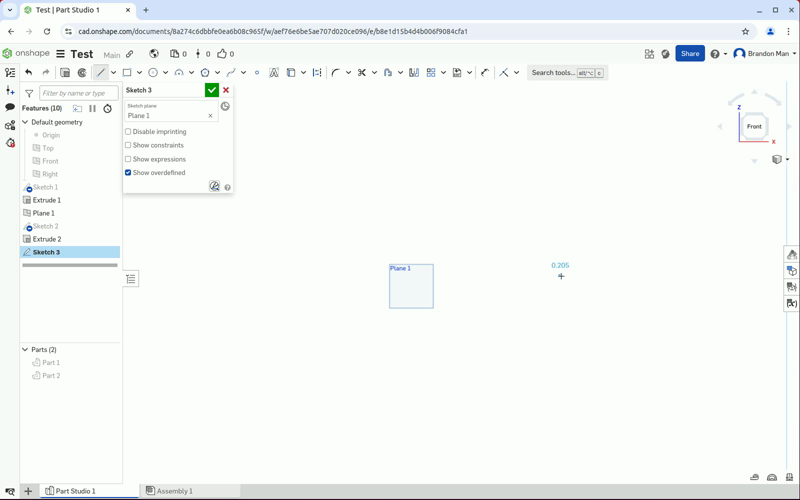
scroll(6)
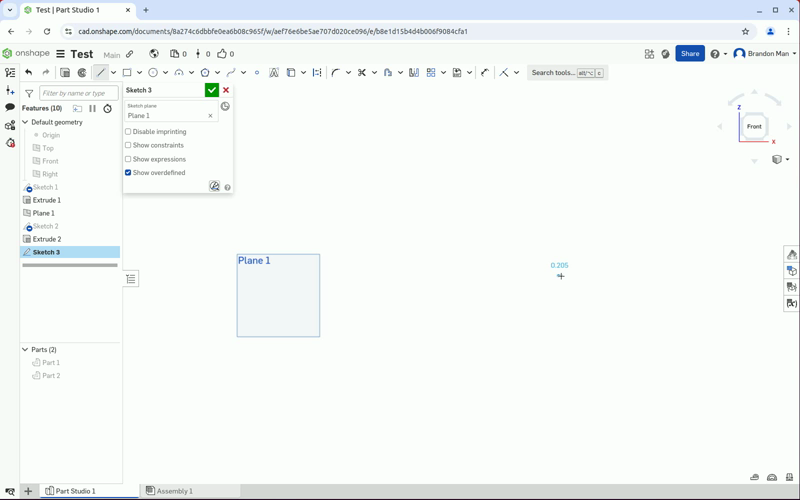
scroll(6)
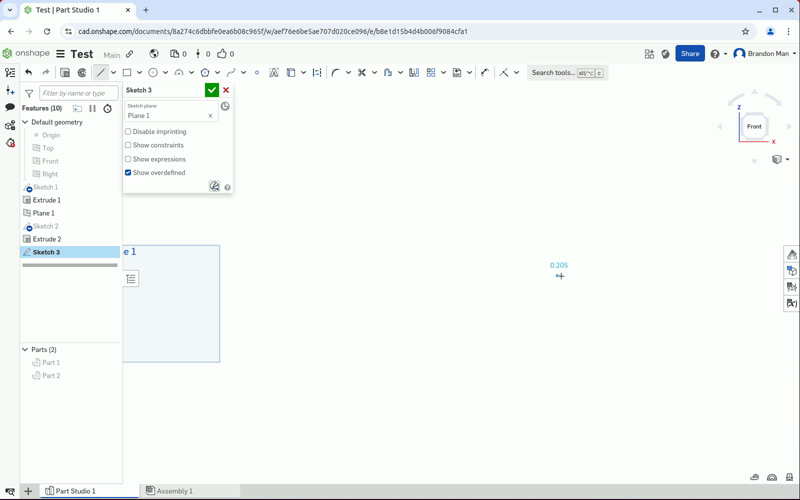
scroll(6)
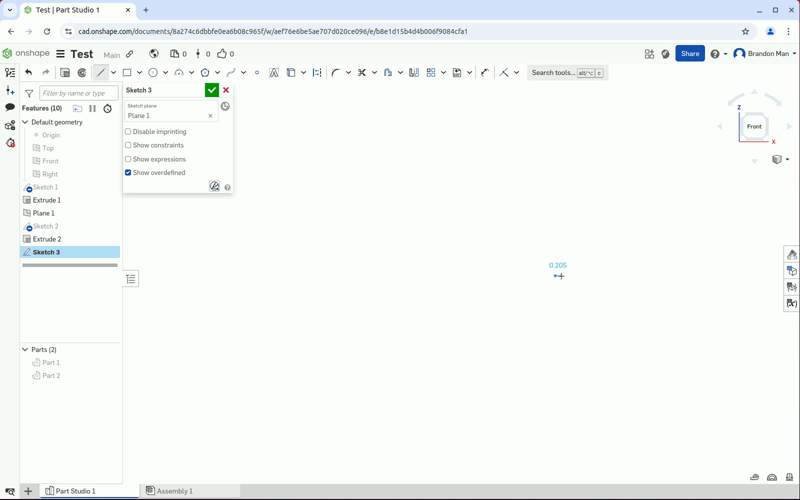
scroll(6)
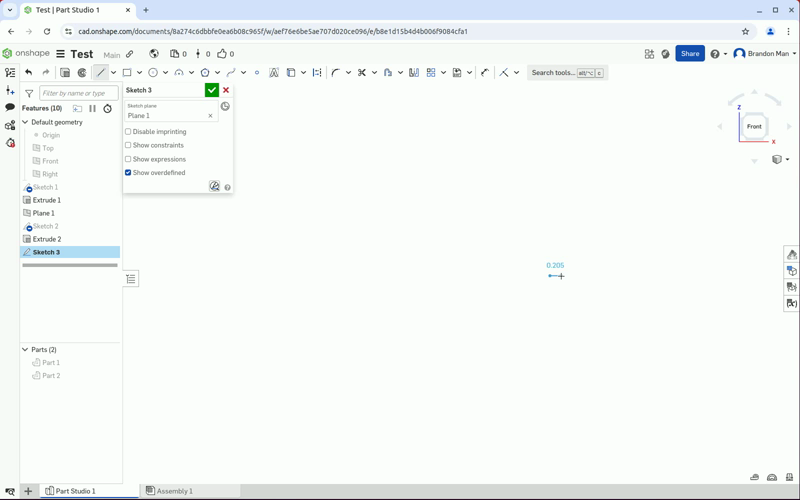
click(561, 275)
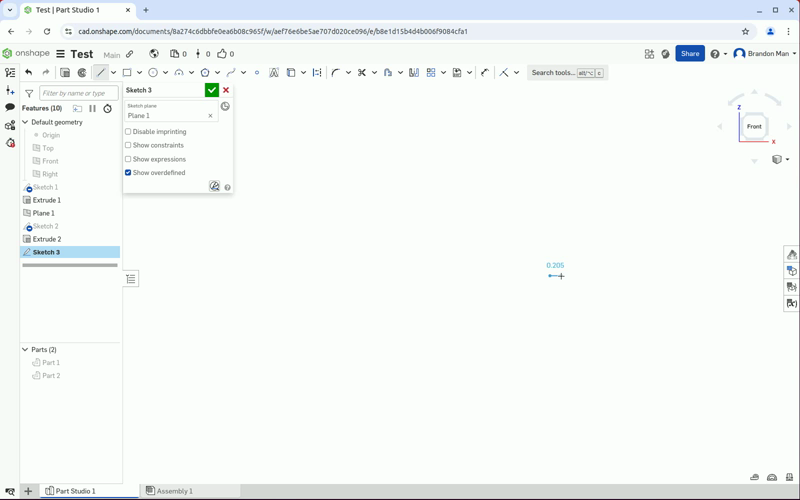
scroll(-6)
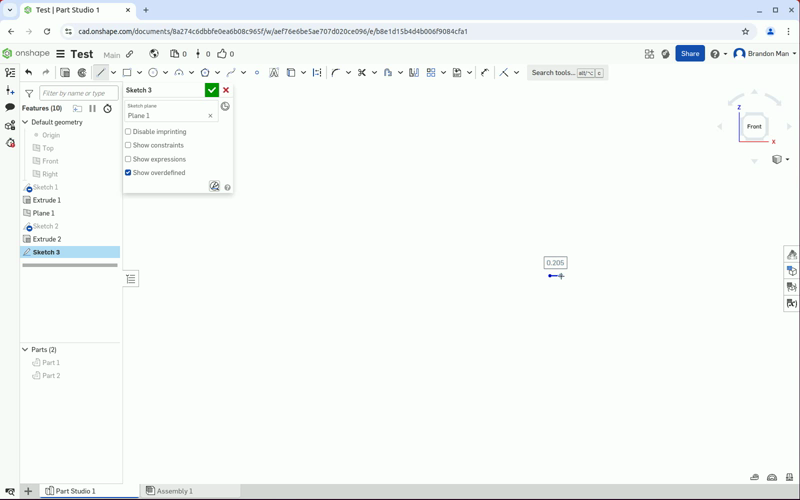
scroll(-6)
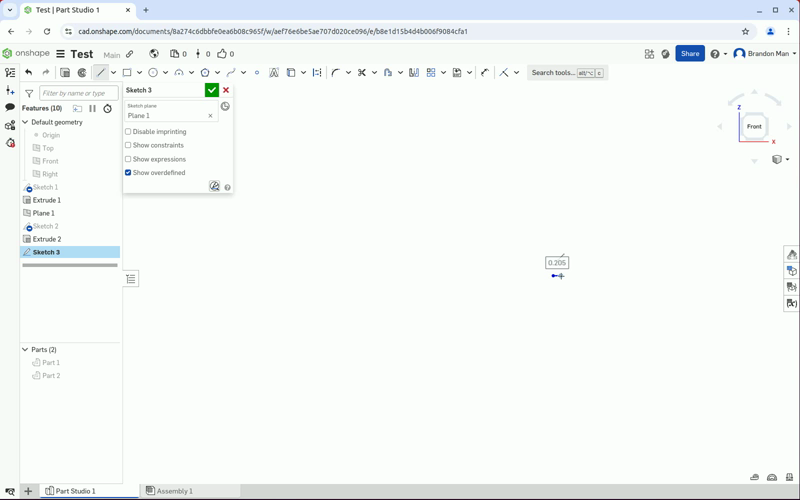
scroll(-6)
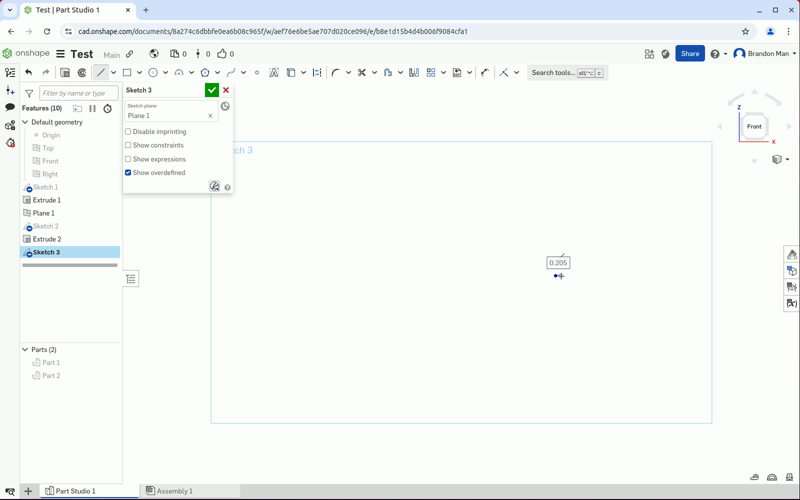
scroll(-6)
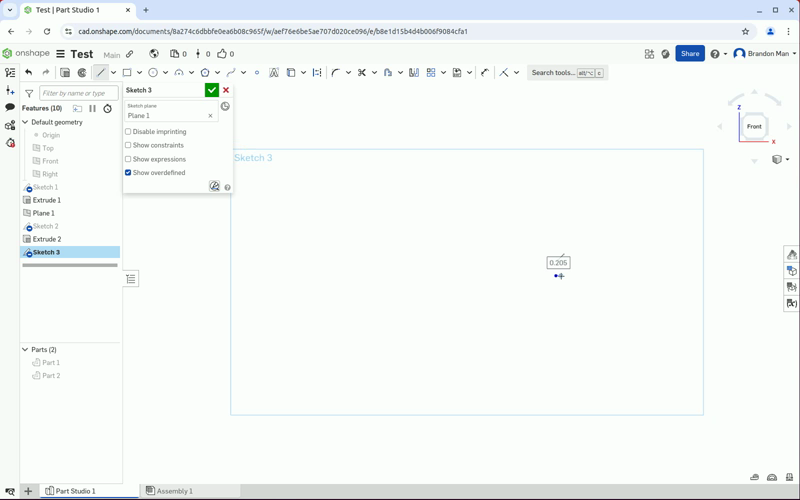
scroll(-6)
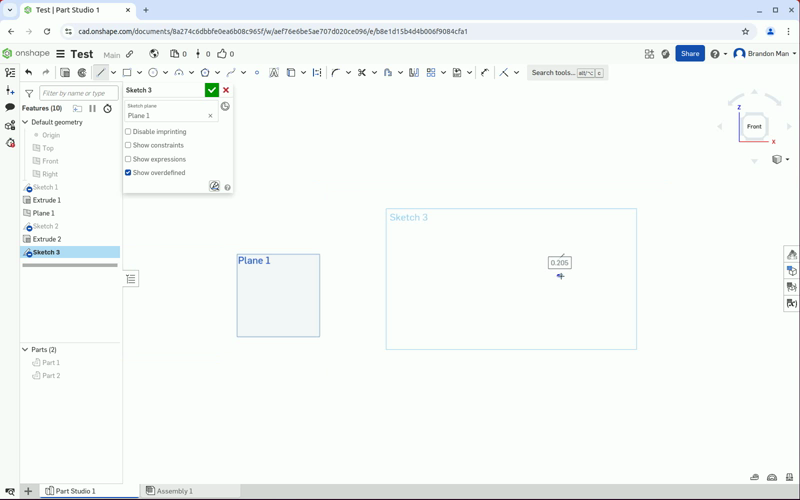
scroll(-6)
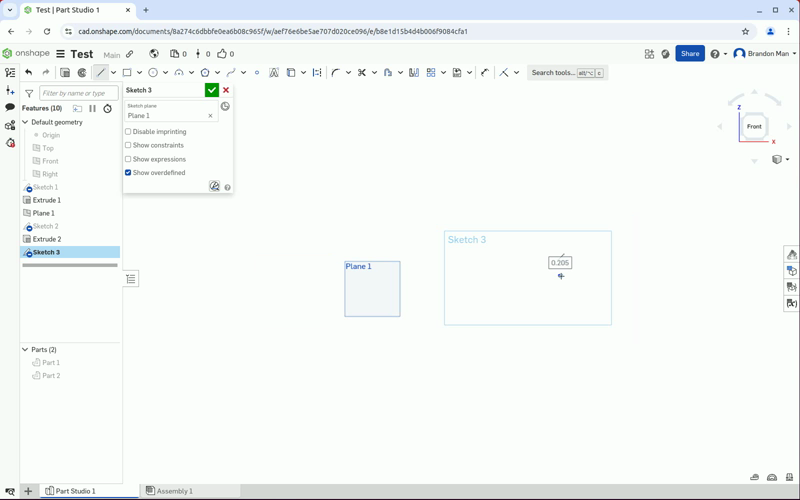
scroll(-6)
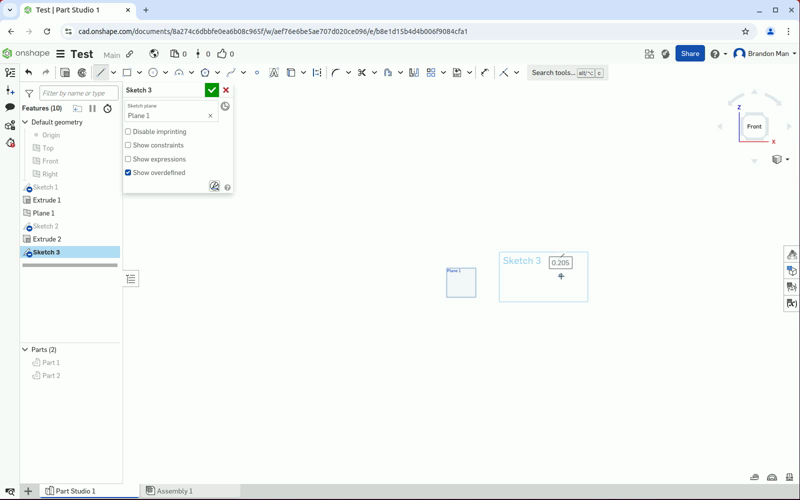
key_up(shift)
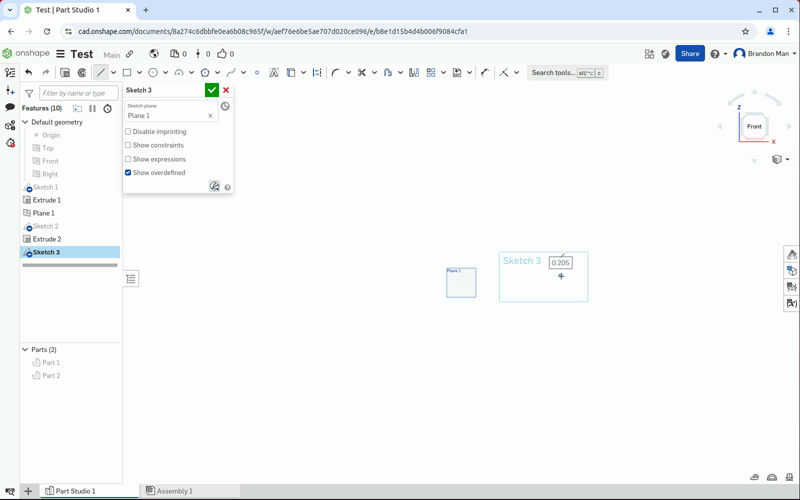
key_down(shift)
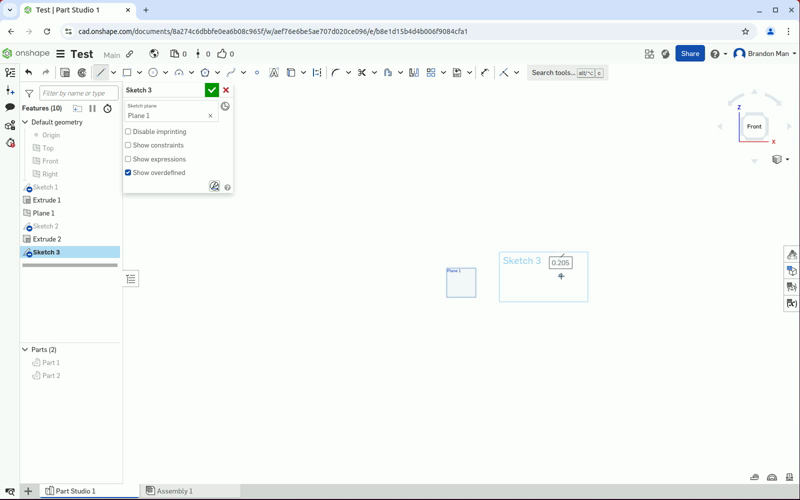
mouse_move(589, 275)
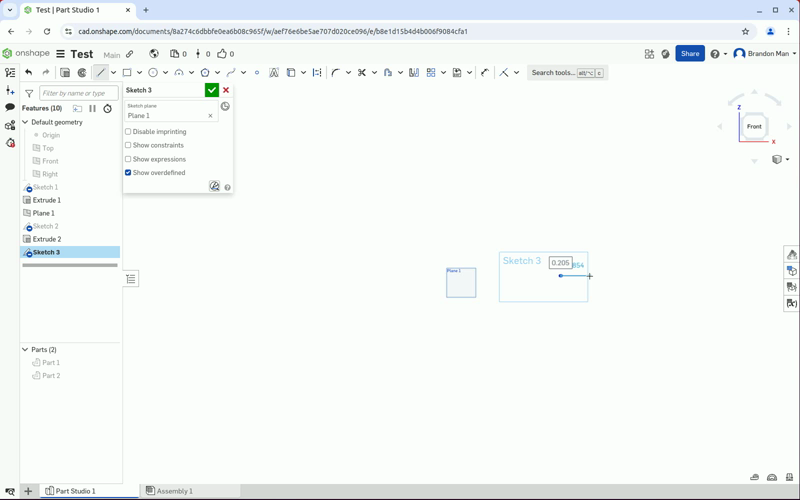
mouse_move(561, 232)
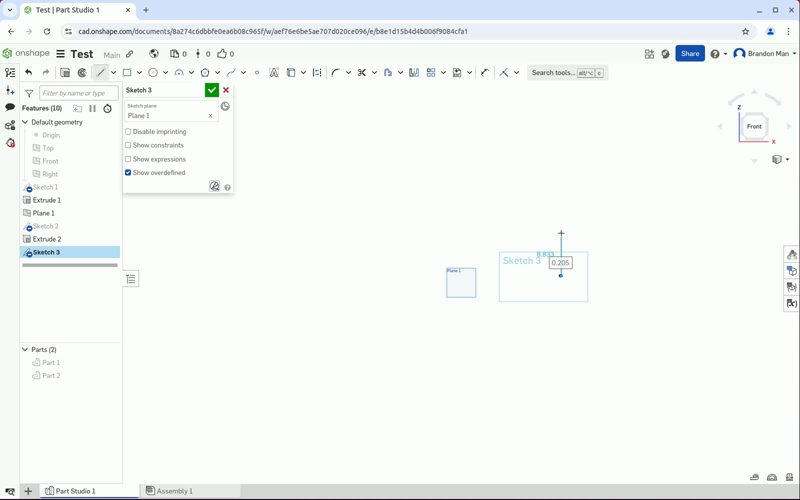
click(561, 232)
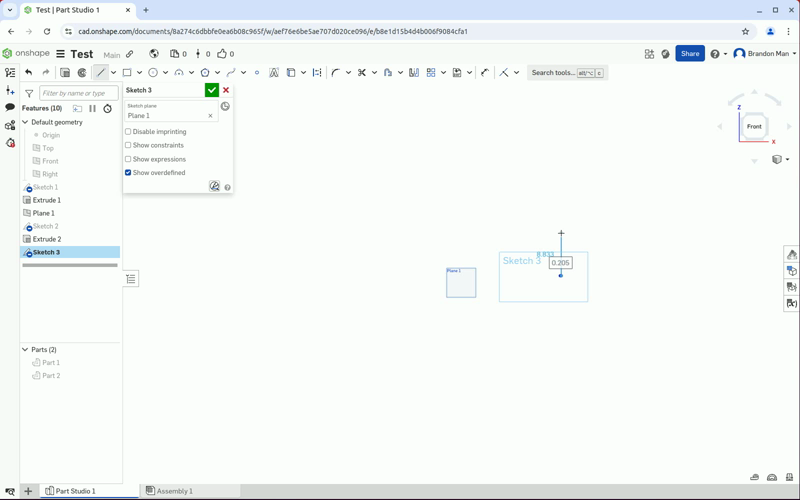
key_up(shift)
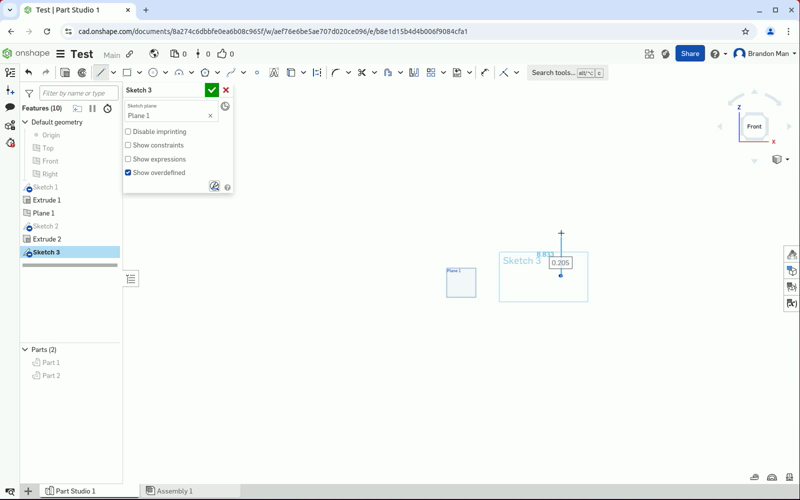
key_down(shift)
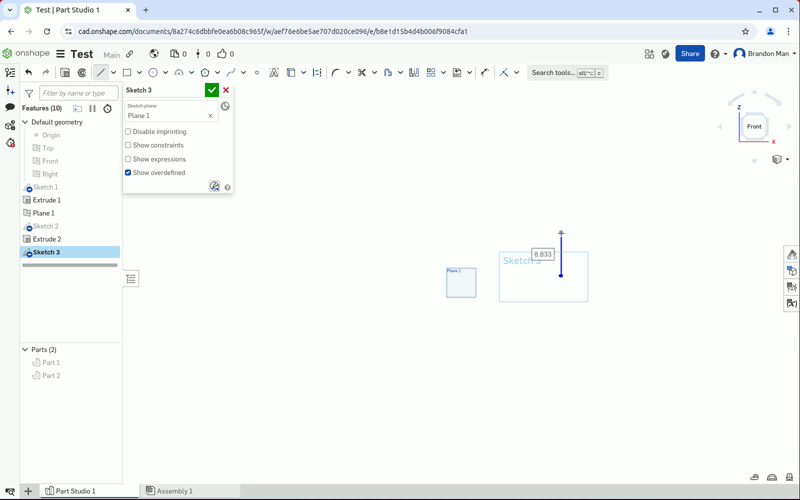
mouse_move(589, 232)
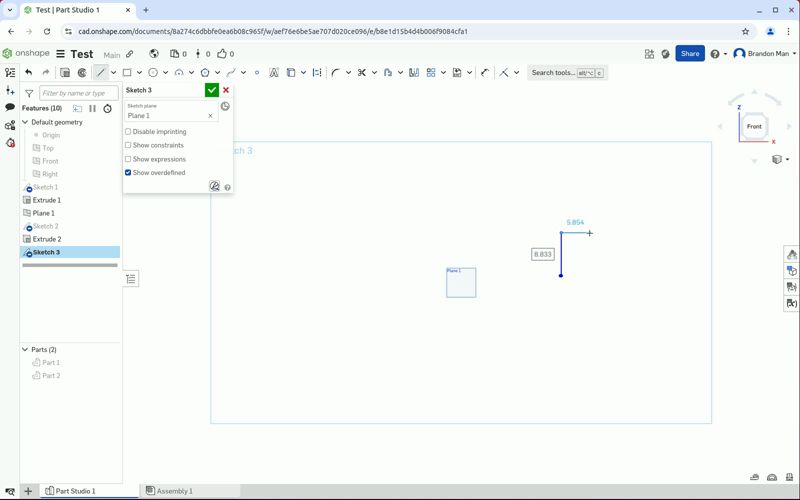
mouse_move(560, 232)
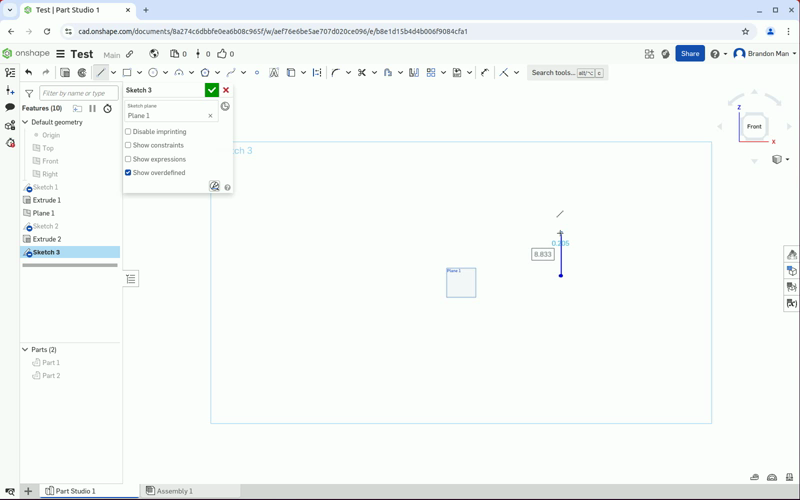
scroll(6)
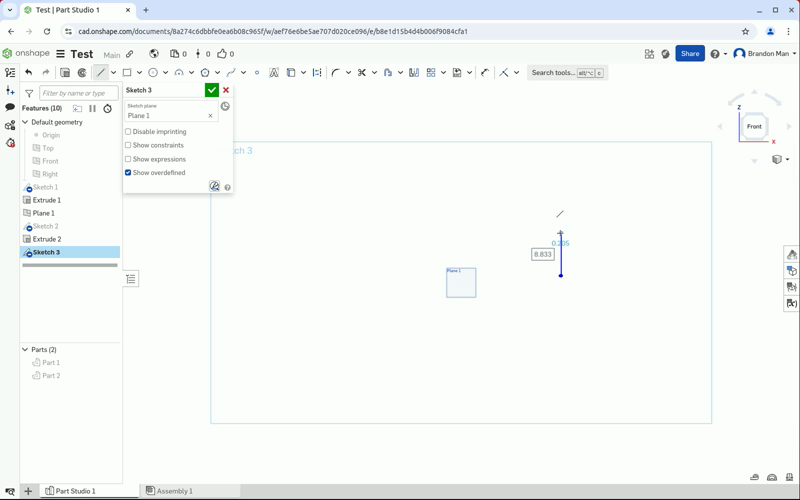
scroll(6)
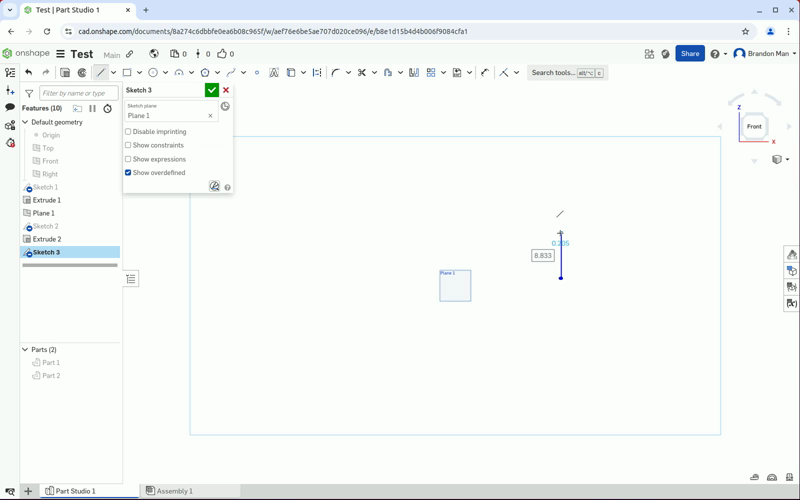
scroll(6)
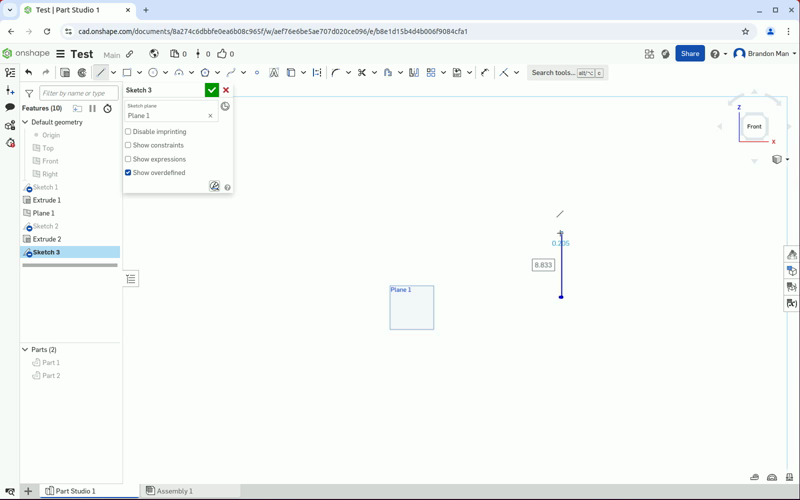
scroll(6)
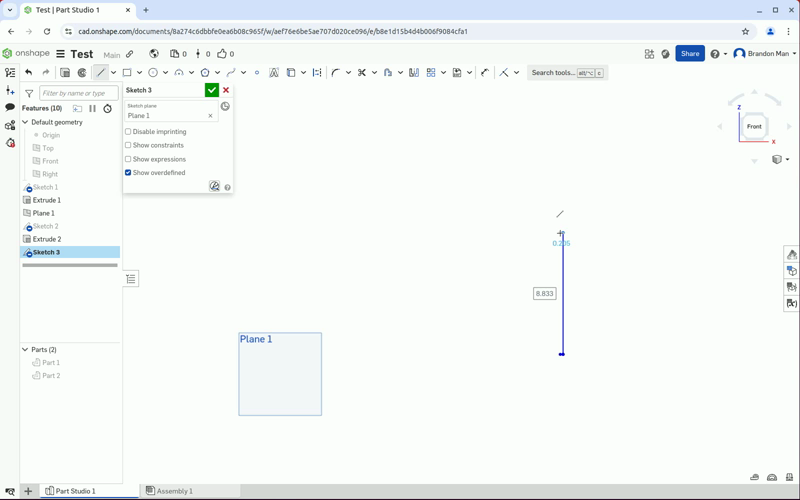
scroll(6)
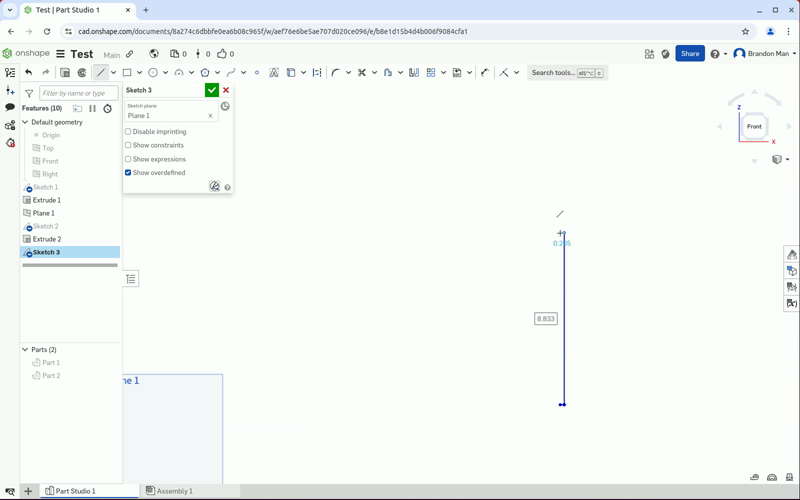
scroll(6)
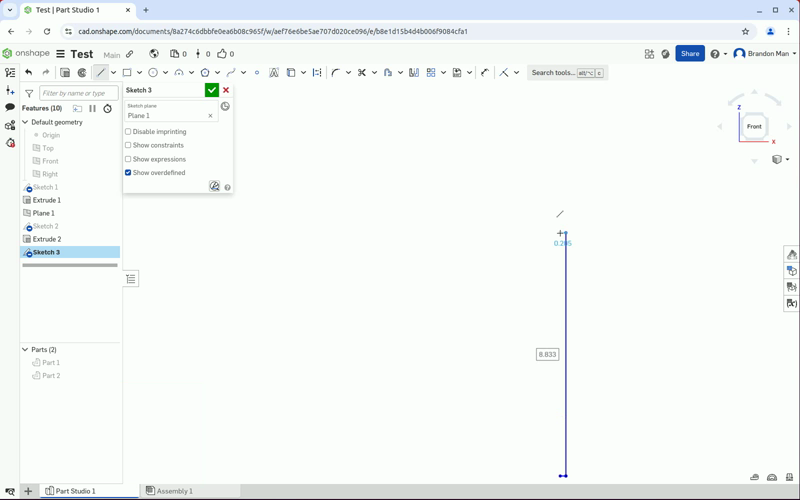
scroll(6)
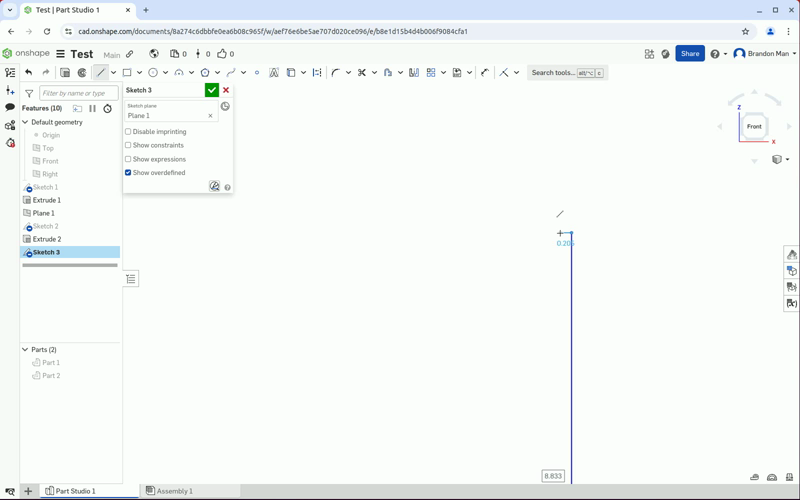
click(560, 232)
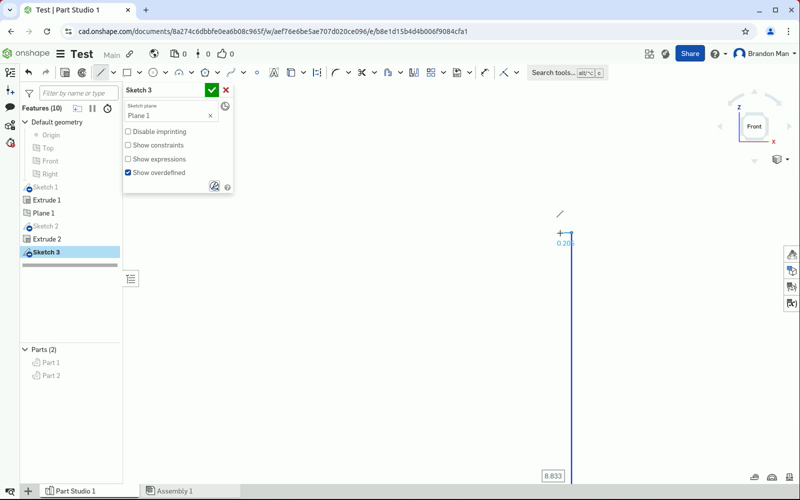
scroll(-6)
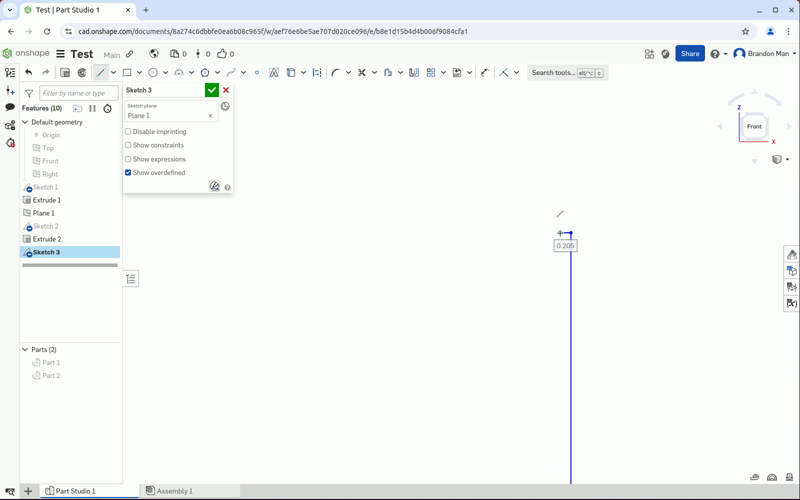
scroll(-6)
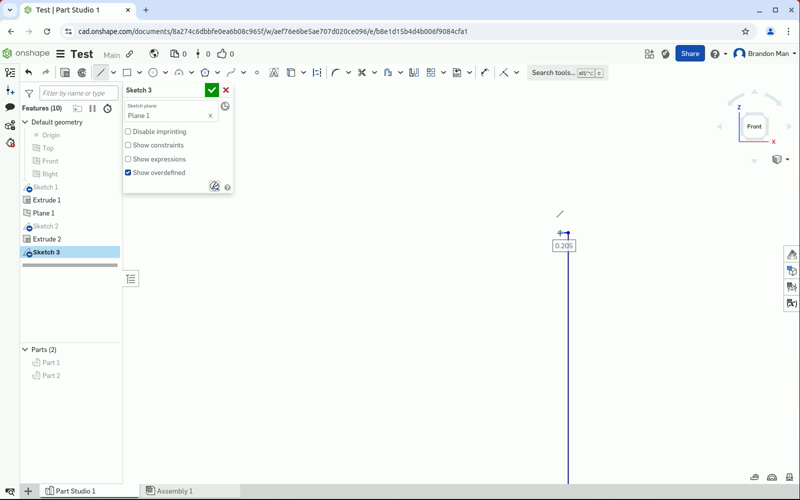
scroll(-6)
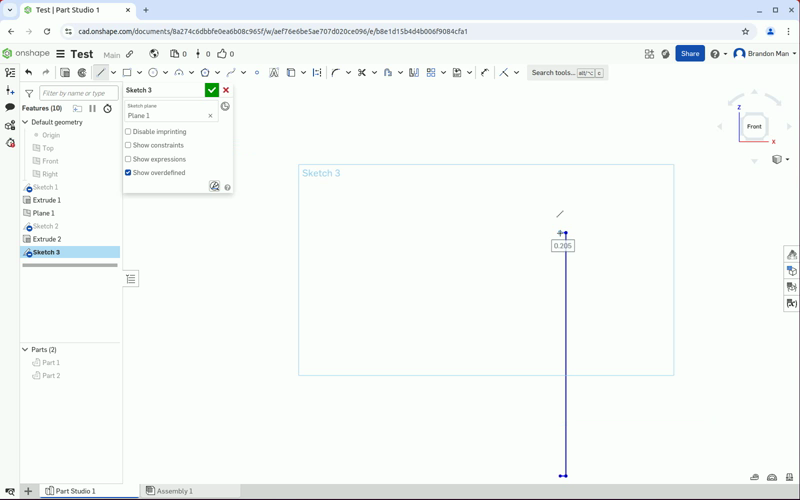
scroll(-6)
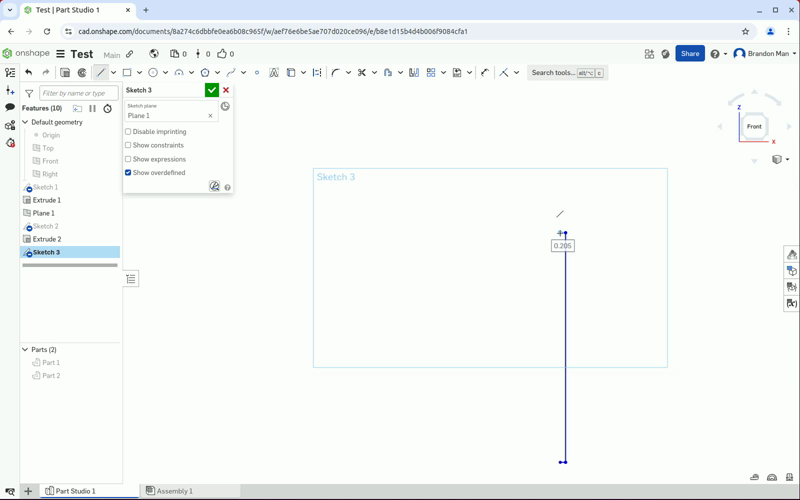
scroll(-6)
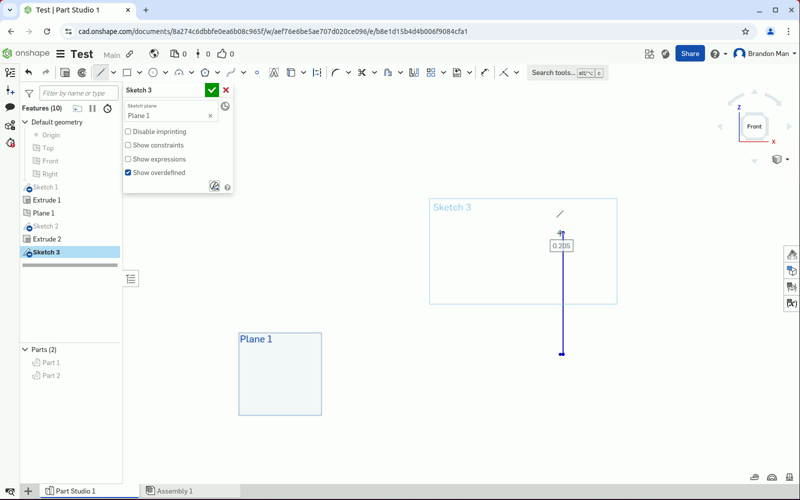
scroll(-6)
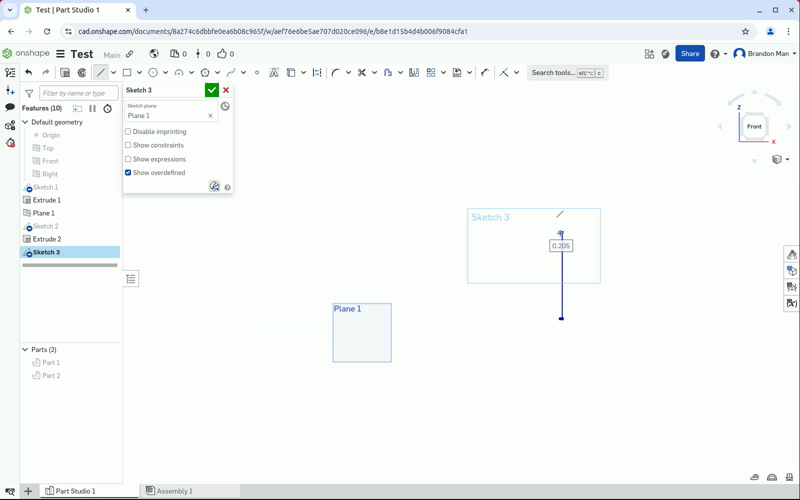
scroll(-6)
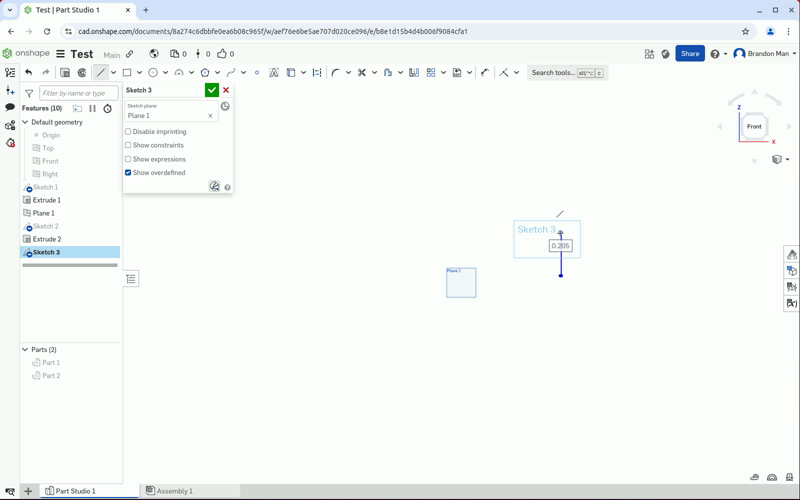
key_up(shift)
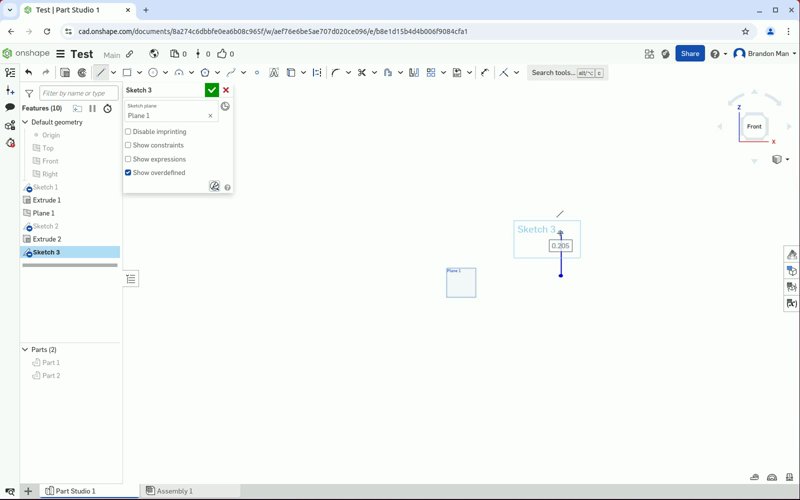
mouse_move(589, 232)
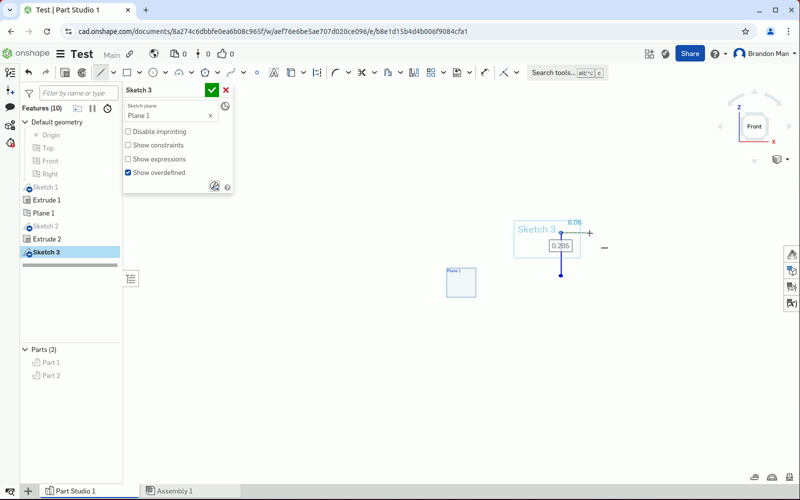
key_down(shift)
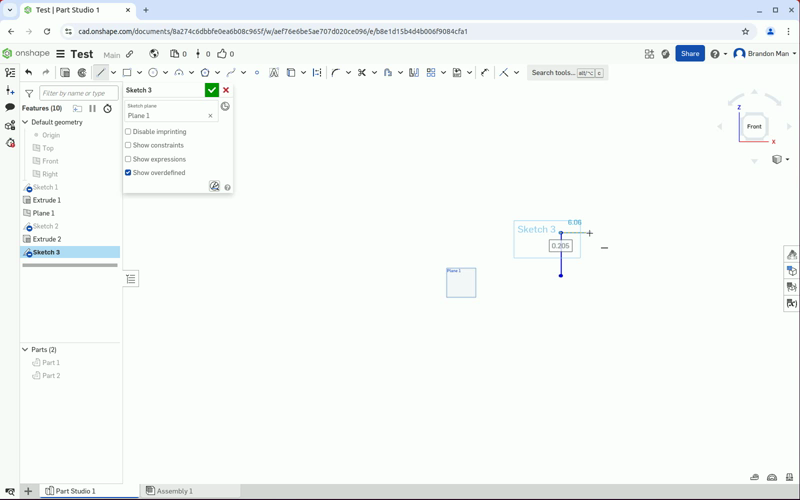
mouse_move(560, 275)
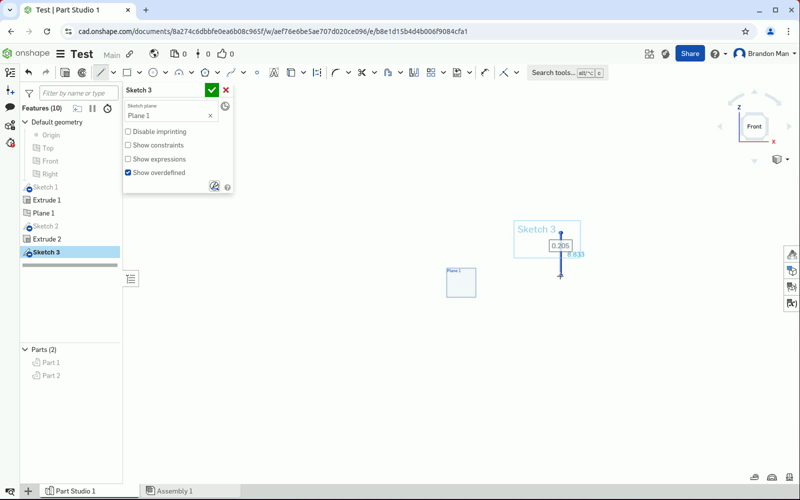
scroll(6)
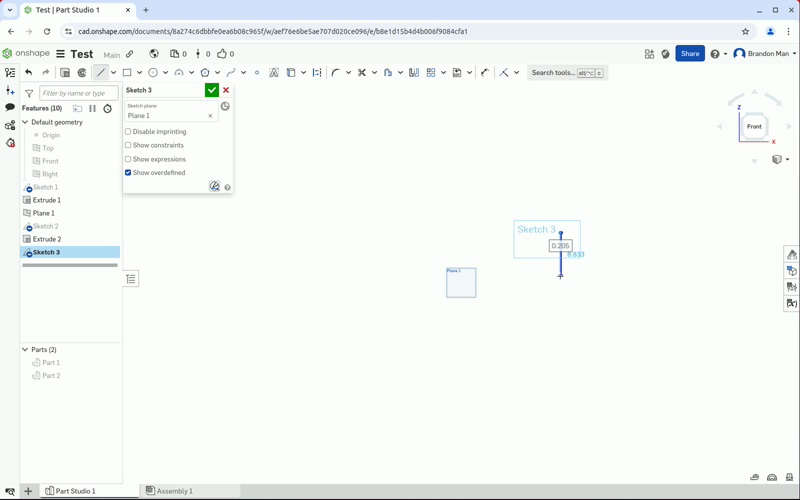
scroll(6)
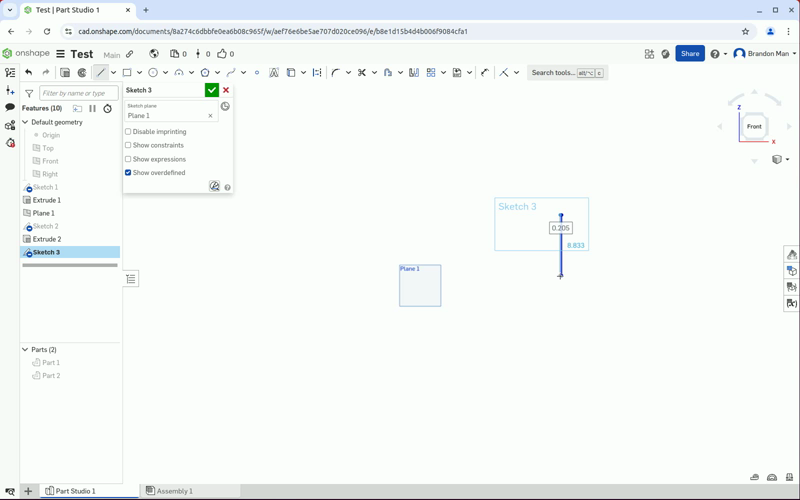
scroll(6)
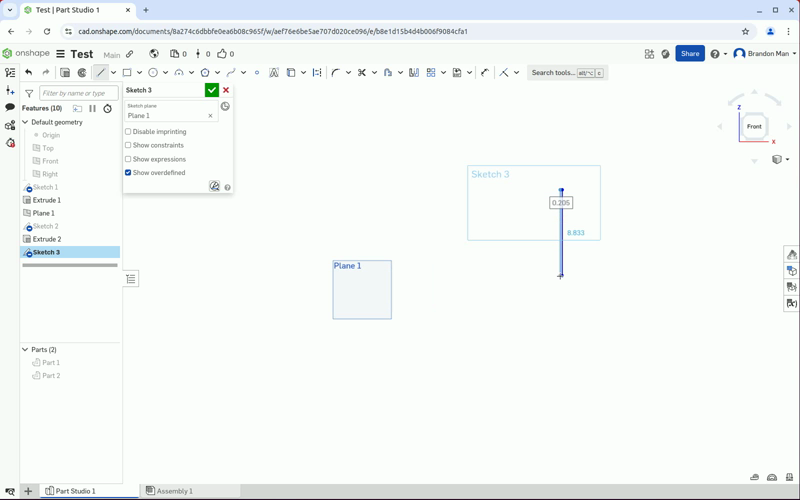
scroll(6)
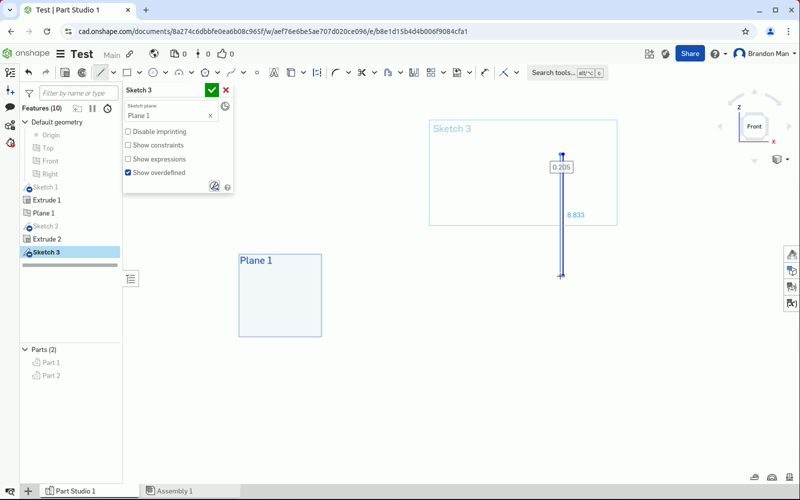
scroll(6)
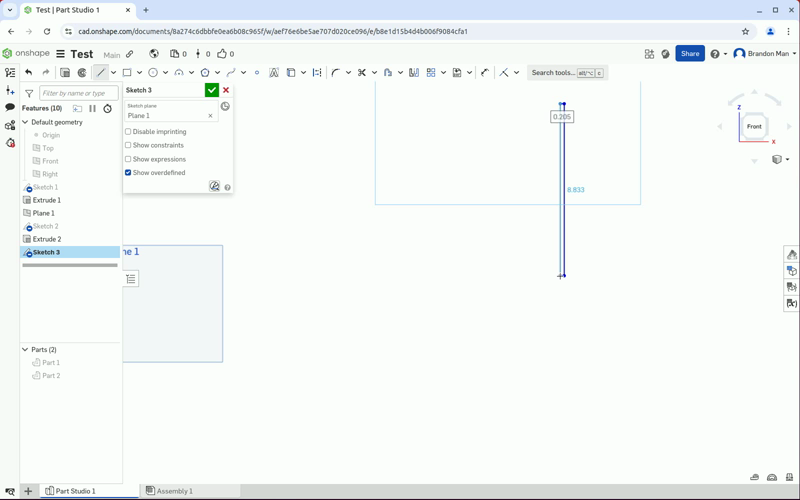
scroll(6)
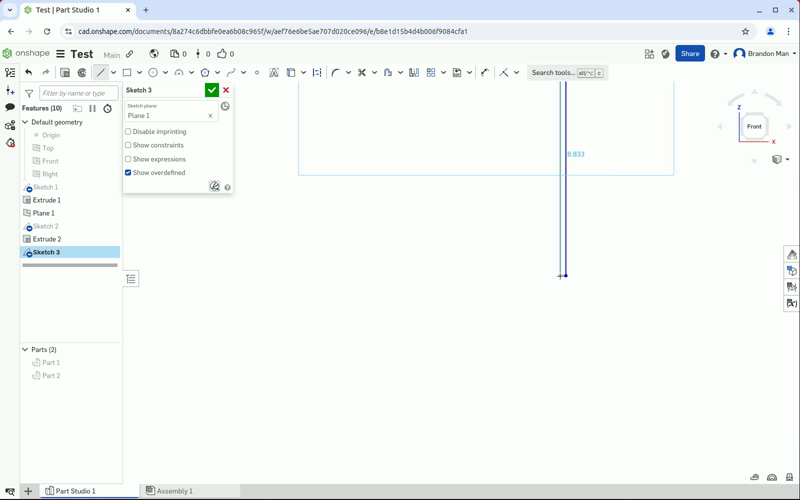
scroll(6)
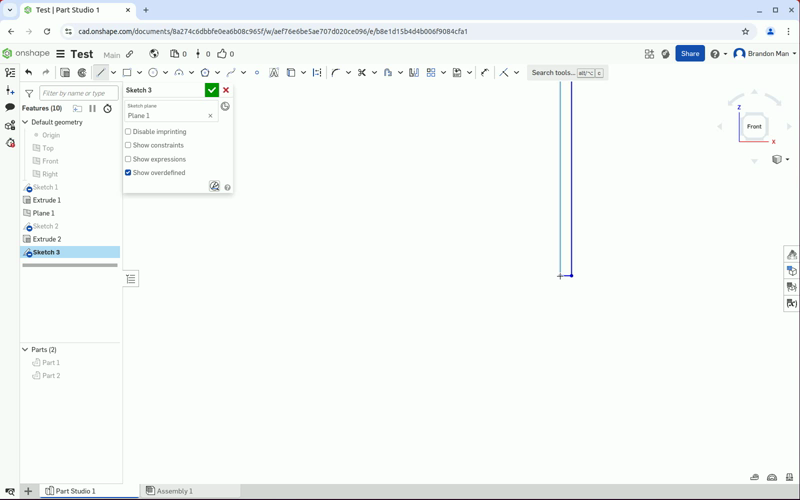
key_up(shift)
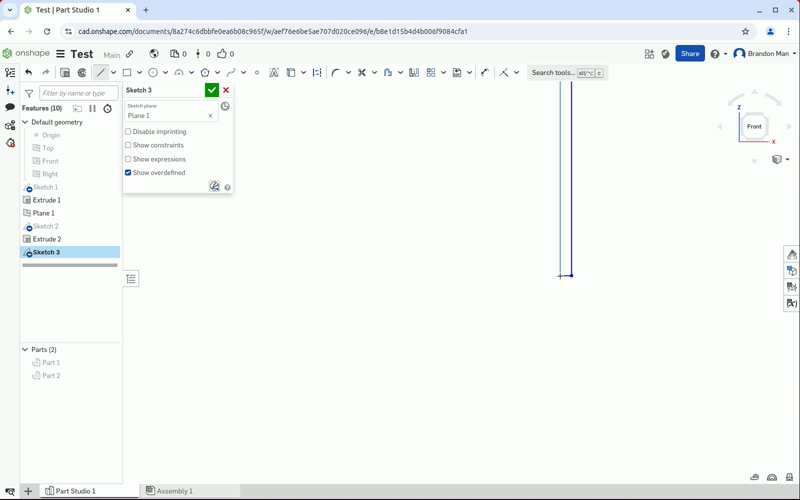
click(560, 275)
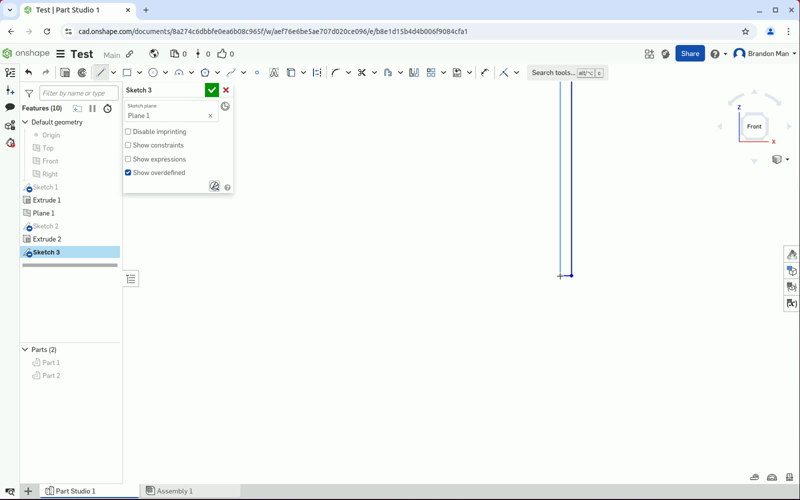
scroll(-6)
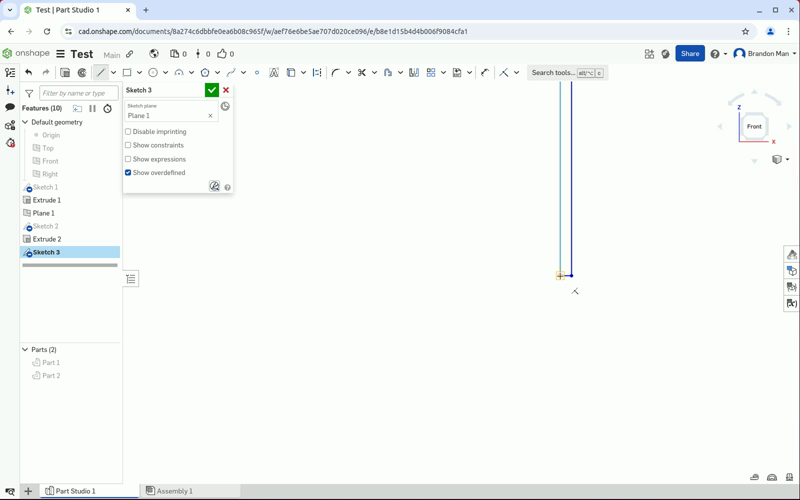
scroll(-6)
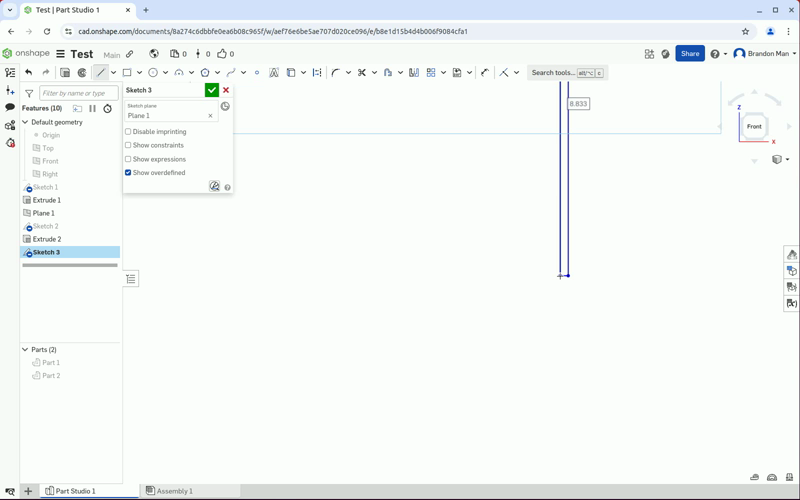
scroll(-6)
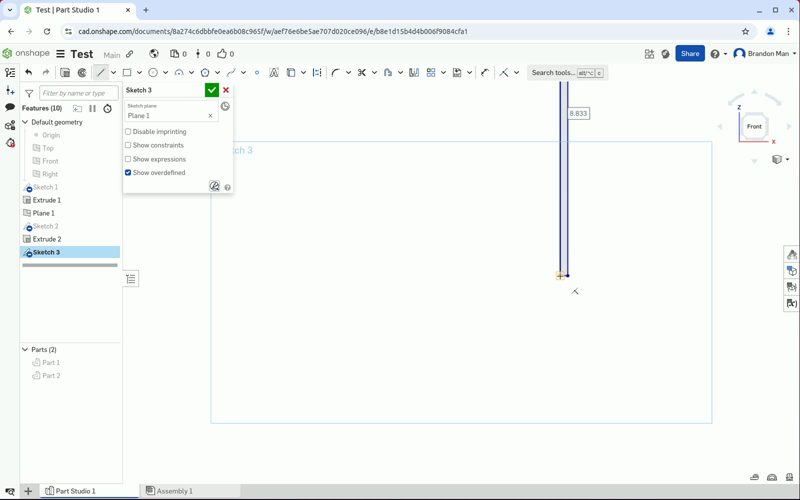
scroll(-6)
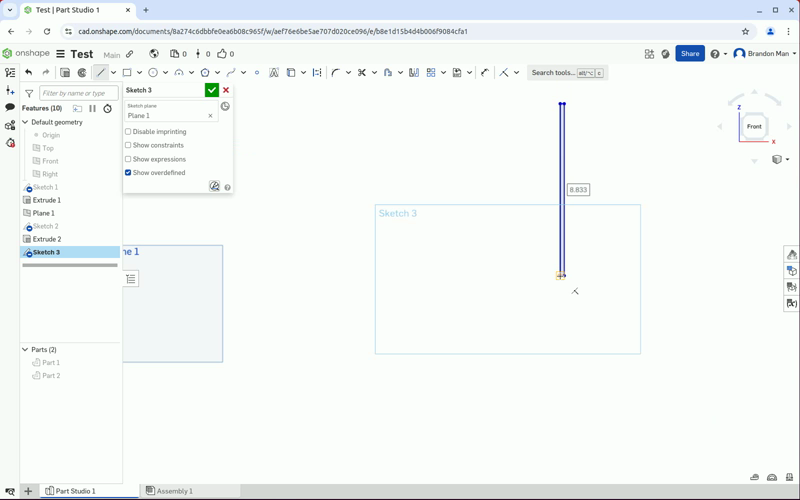
scroll(-6)
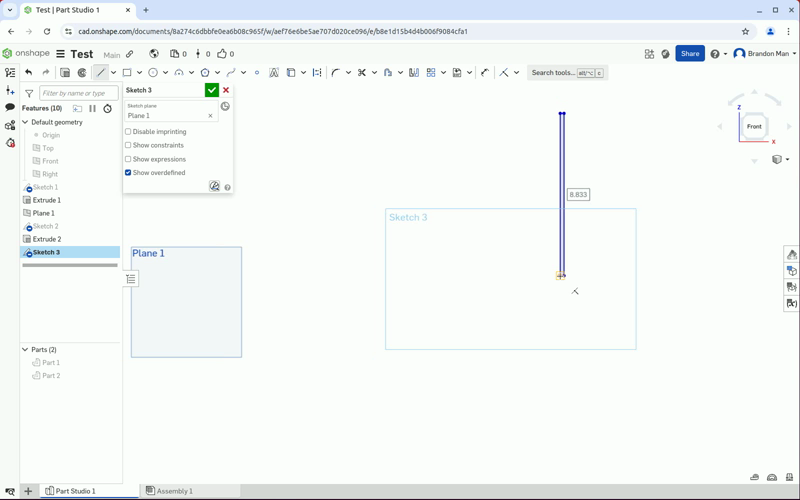
scroll(-6)
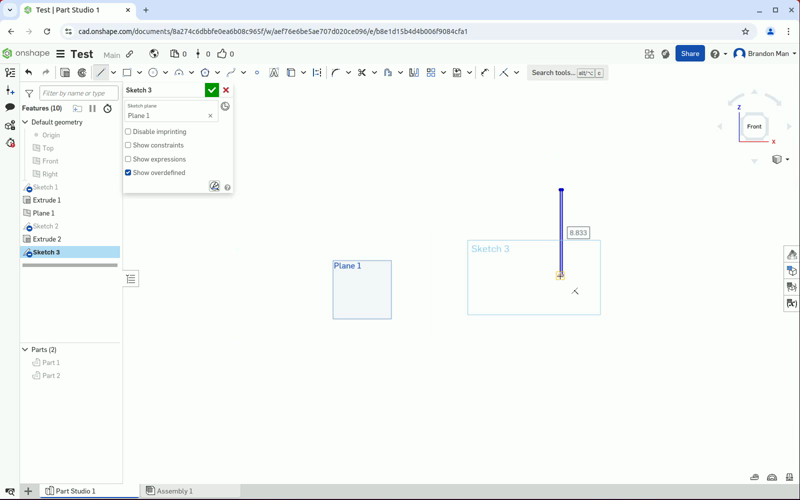
scroll(-6)
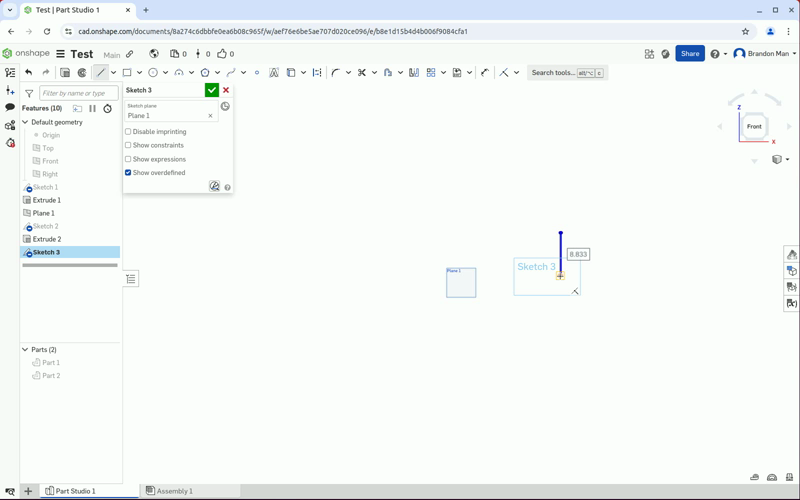
key(esc)
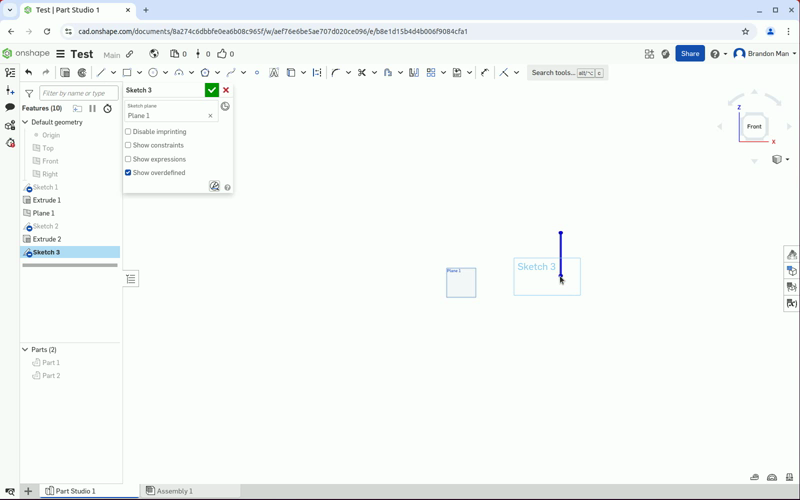
mouse_move(560, 233)
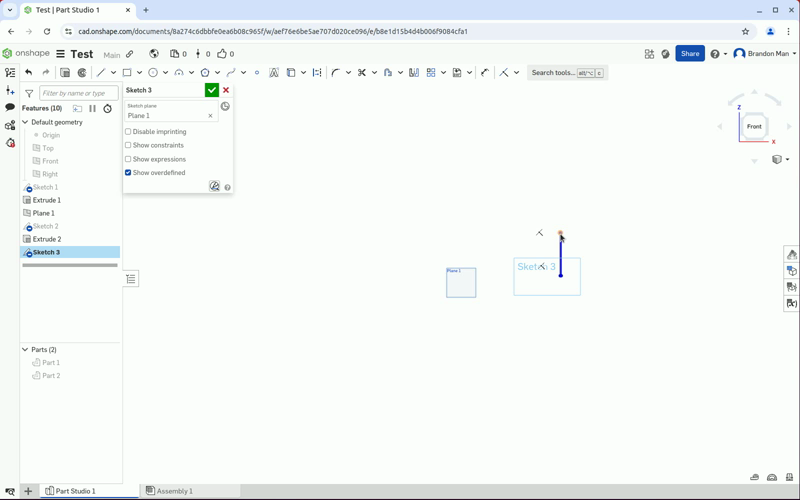
scroll(6)
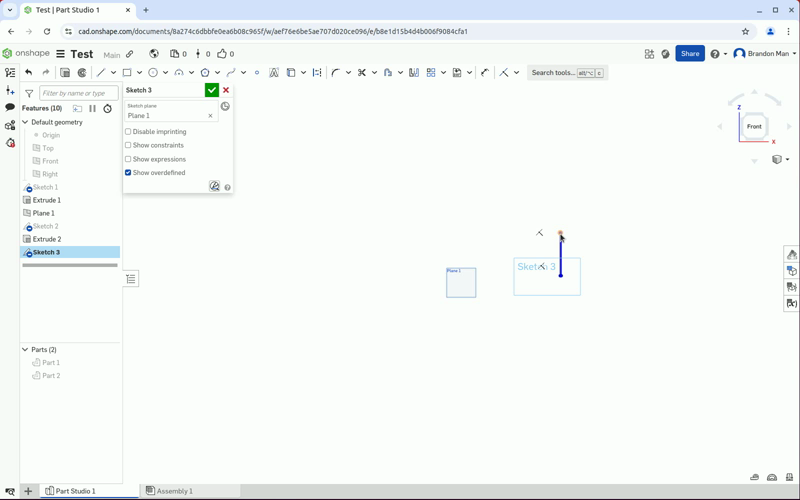
scroll(6)
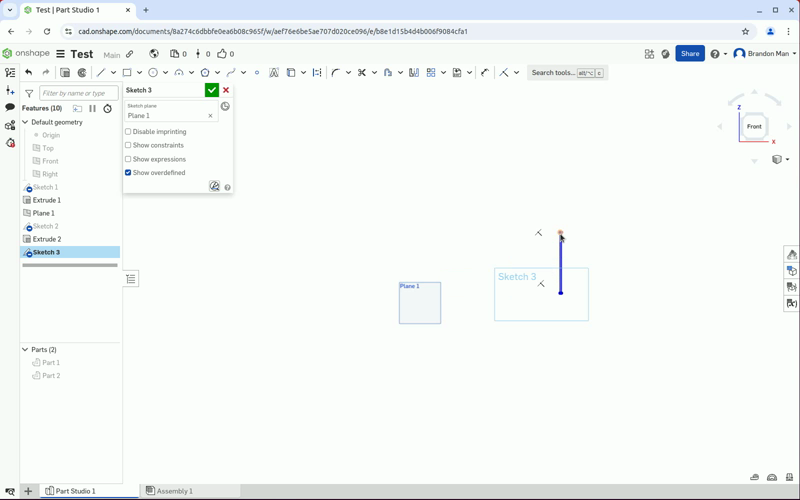
scroll(6)
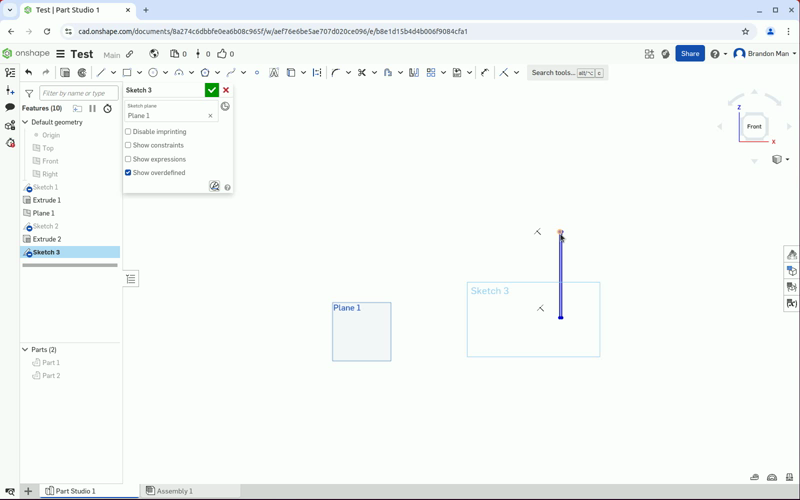
scroll(6)
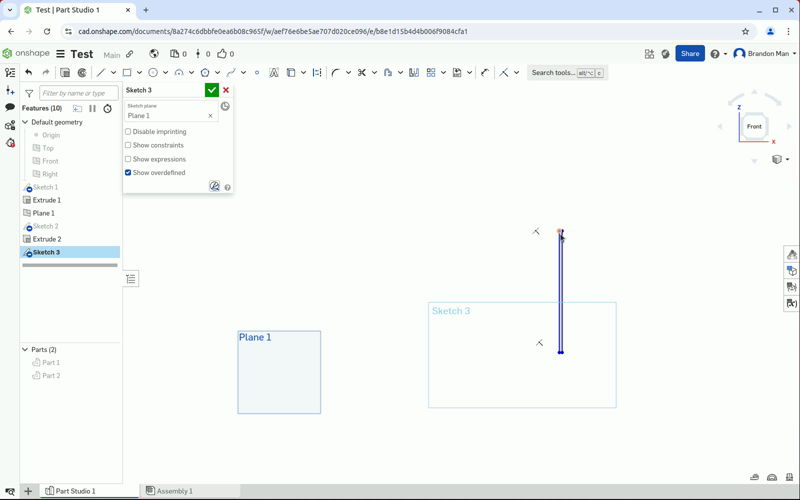
scroll(6)
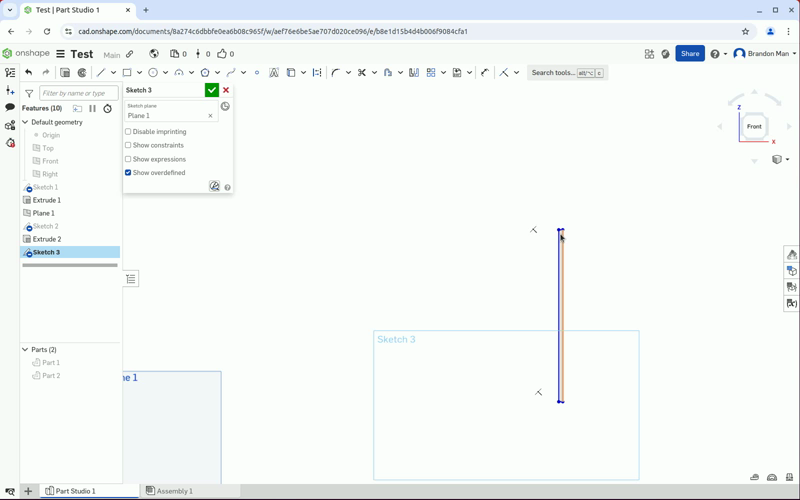
scroll(6)
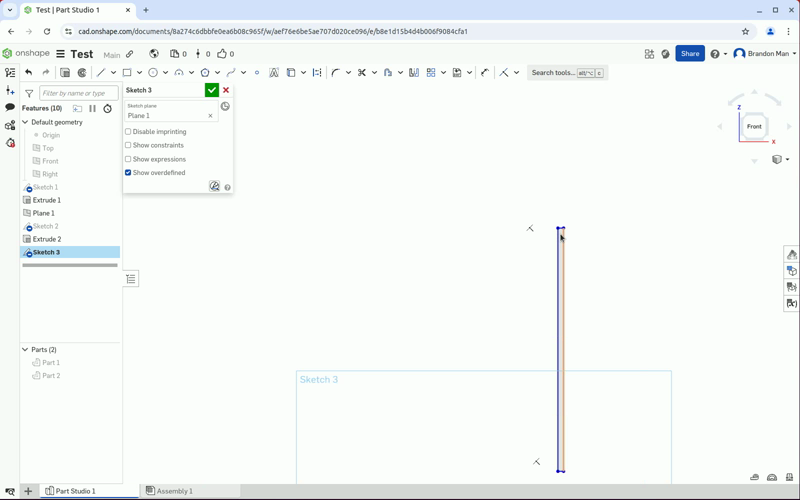
scroll(6)
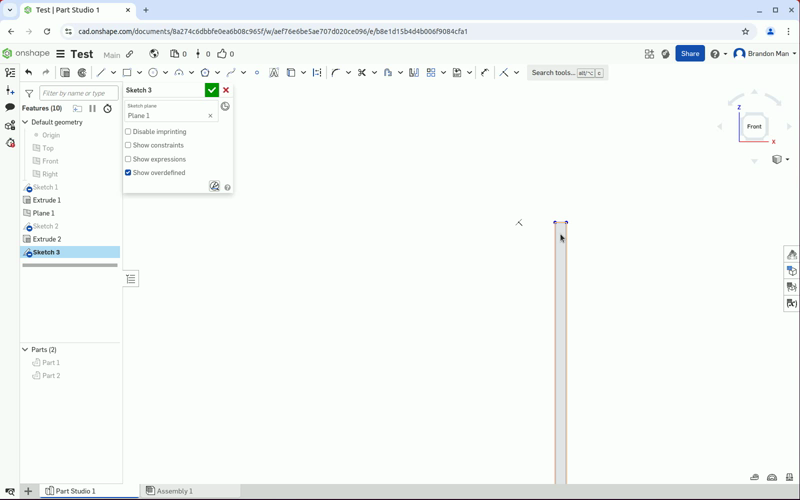
click(560, 233)
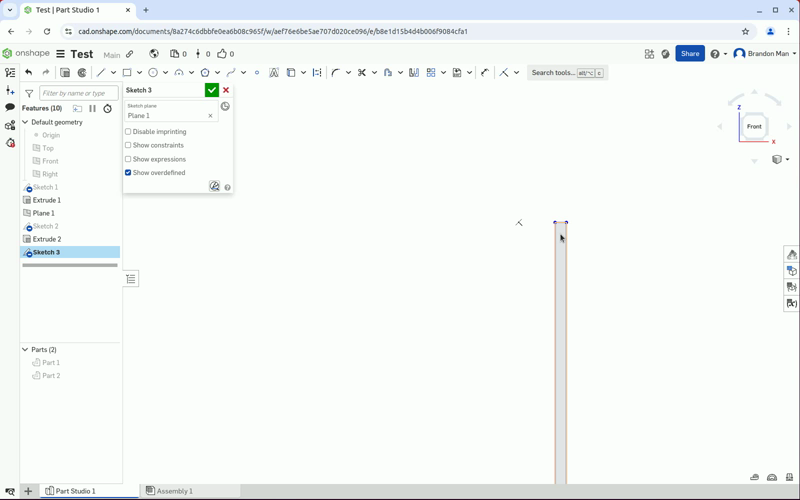
scroll(-6)
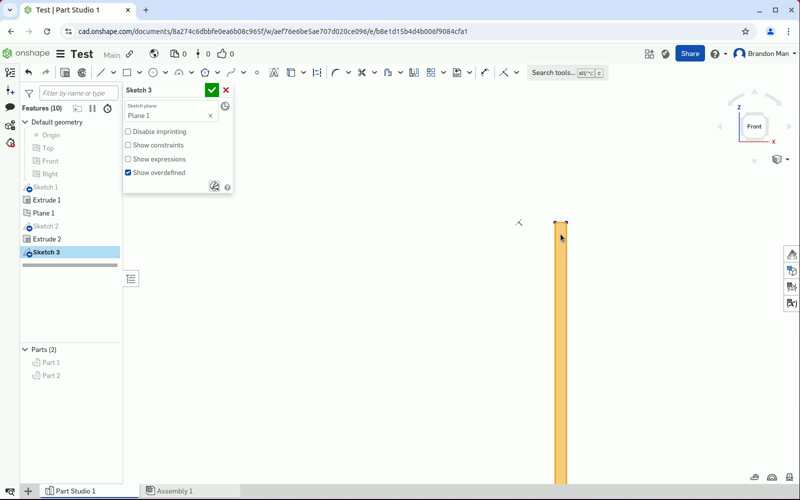
scroll(-6)
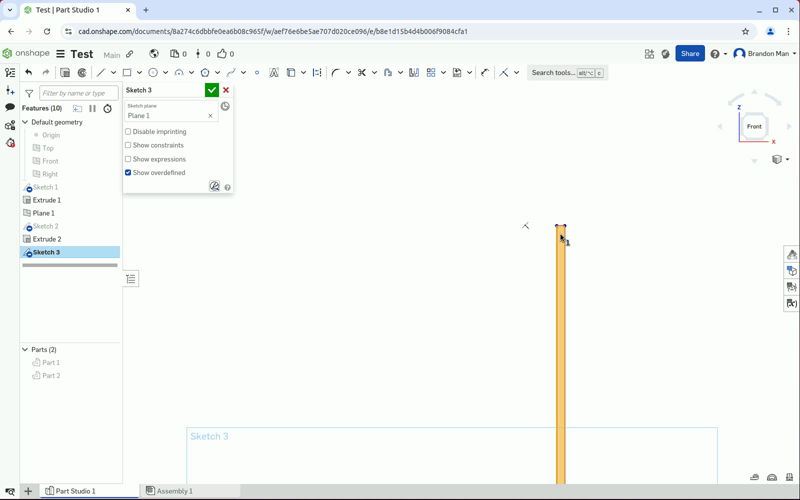
scroll(-6)
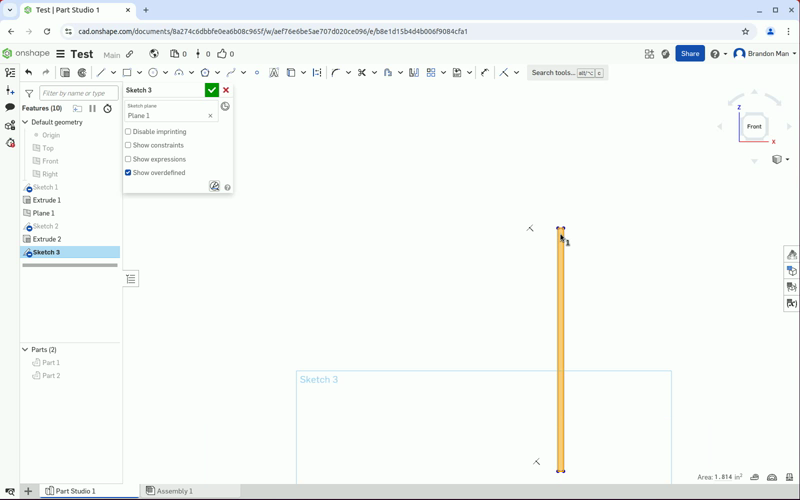
scroll(-6)
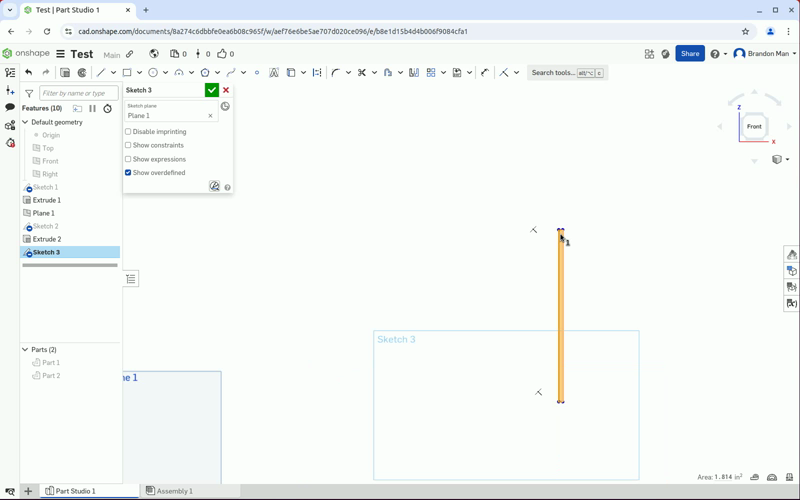
scroll(-6)
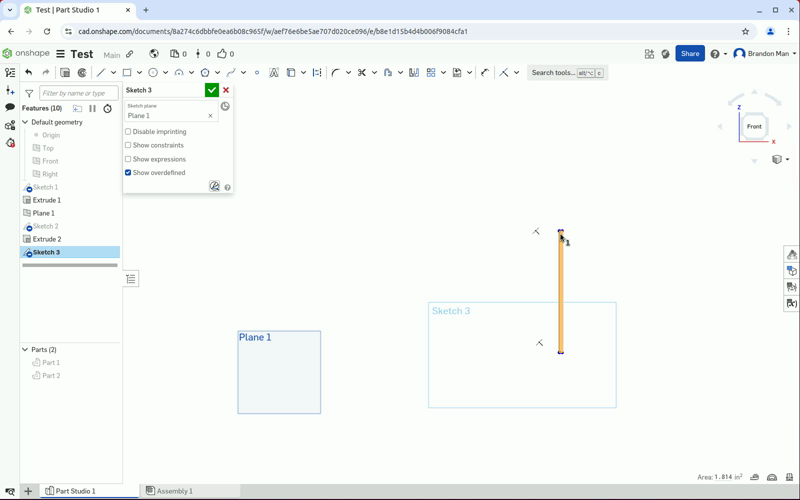
scroll(-6)
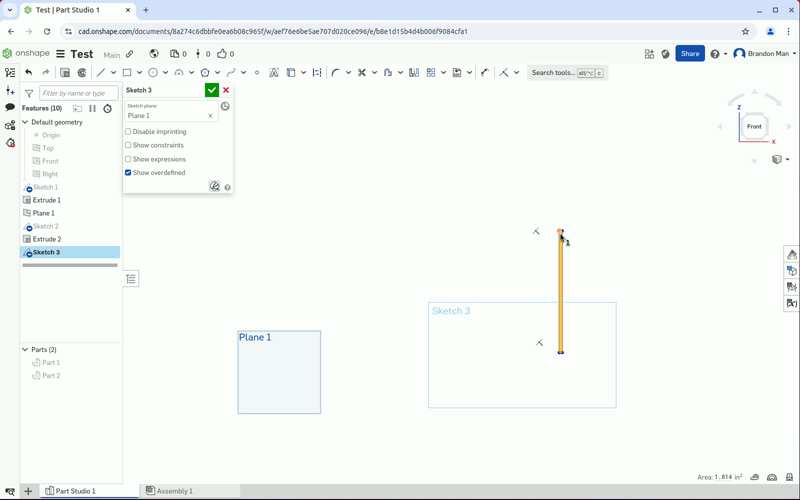
scroll(-6)
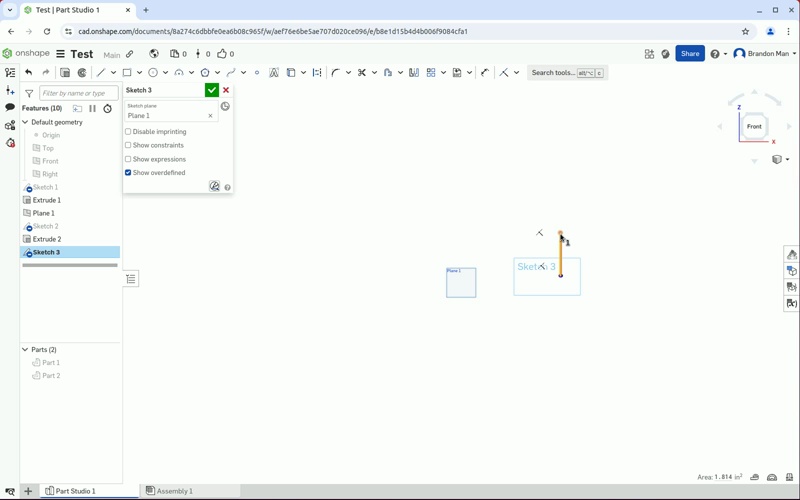
mouse_move(73, 352)
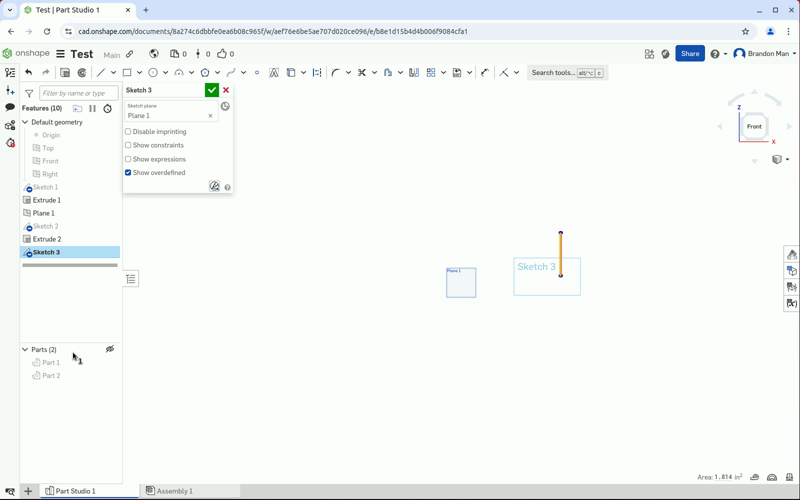
key(shift+y)
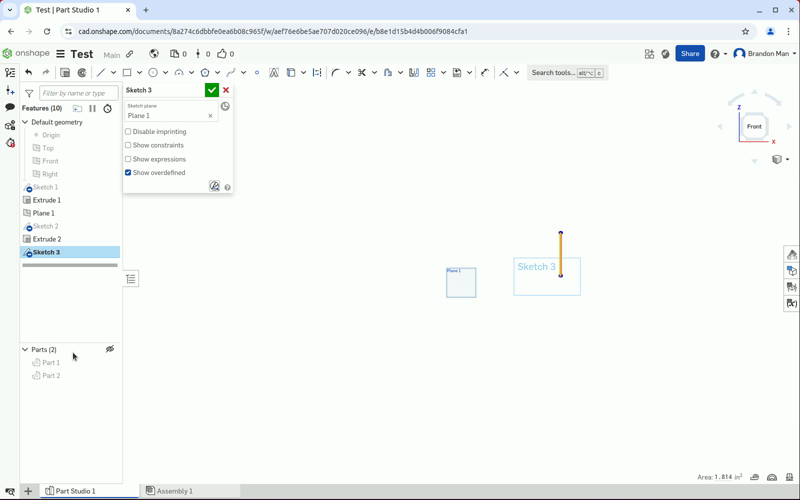
key(shift+e)
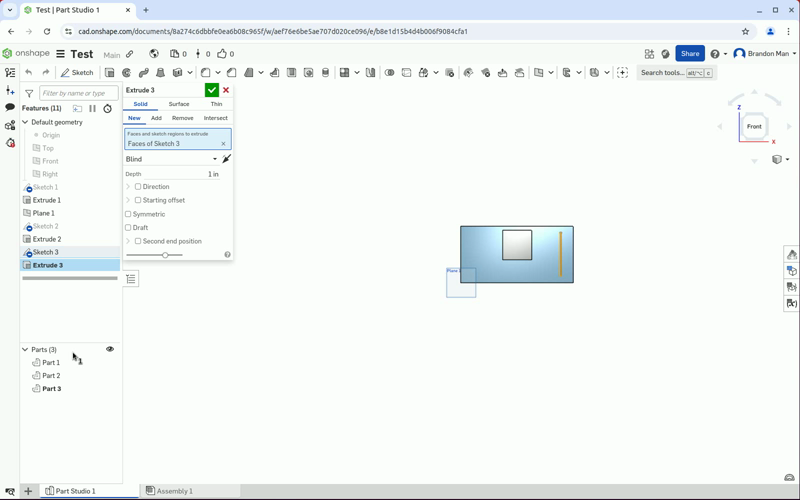
mouse_move(143, 106)
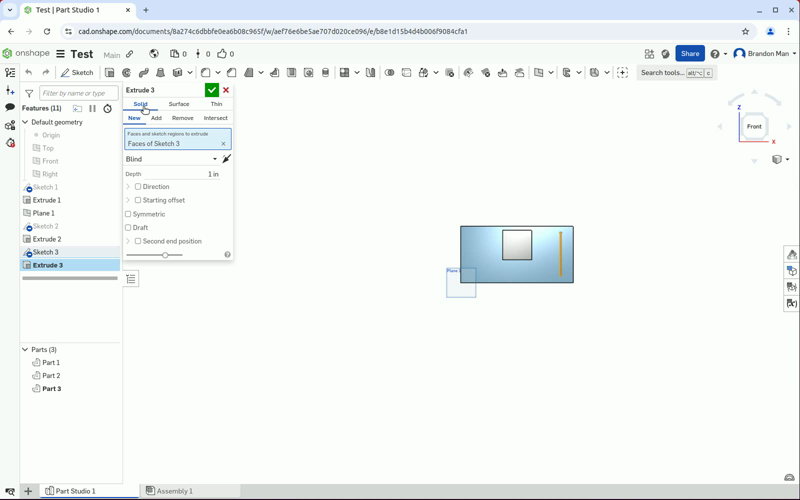
click(143, 106)
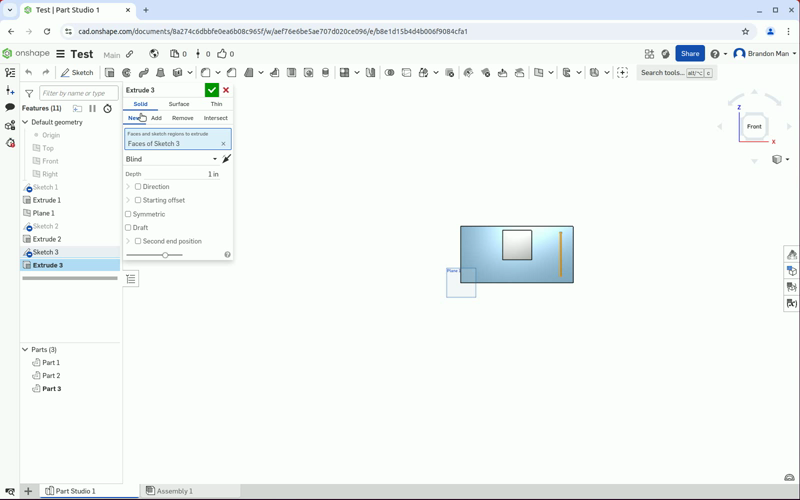
mouse_move(137, 120)
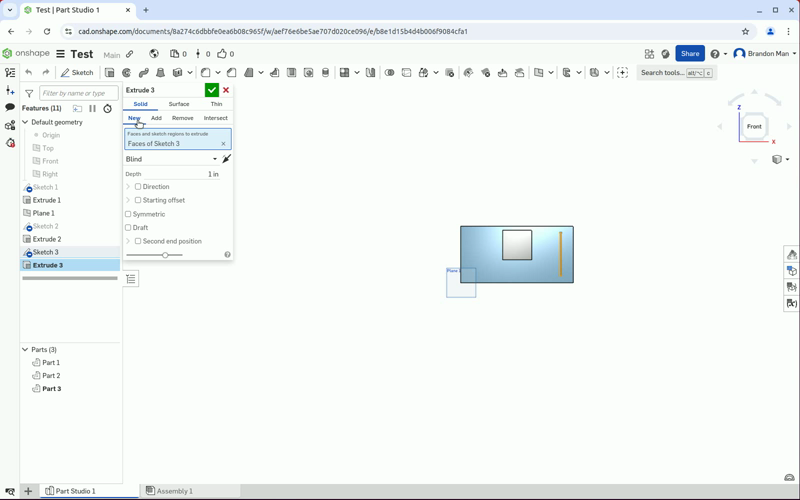
click(137, 120)
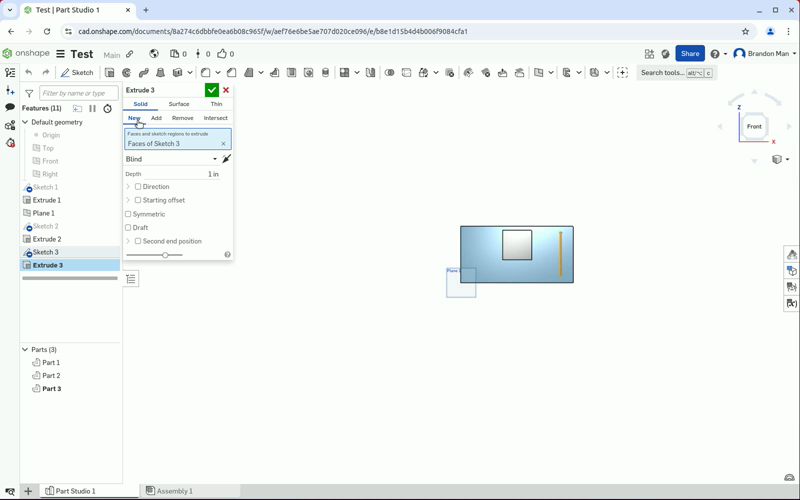
key(tab, 4)
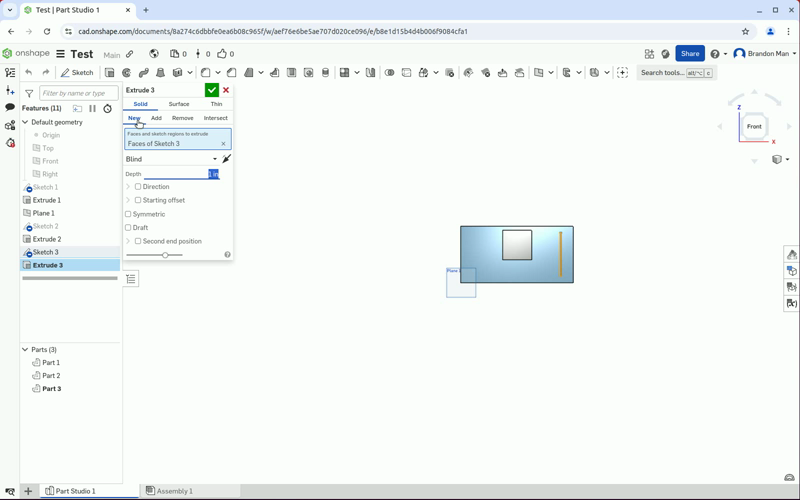
text(2.166)
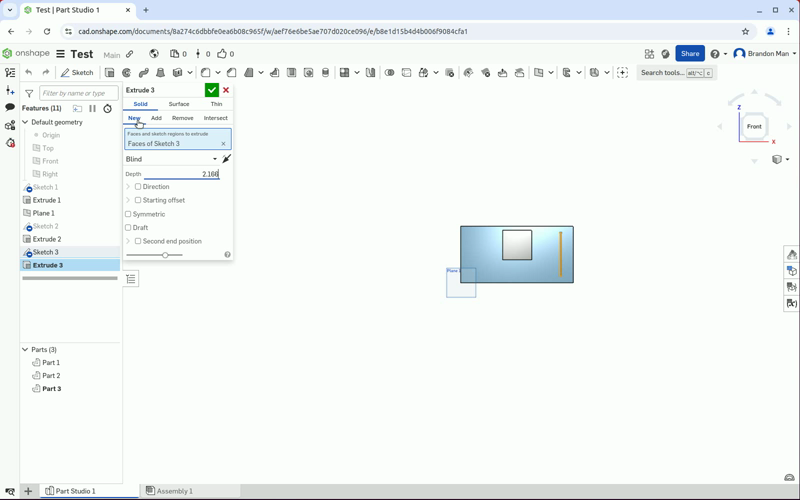
key(enter)
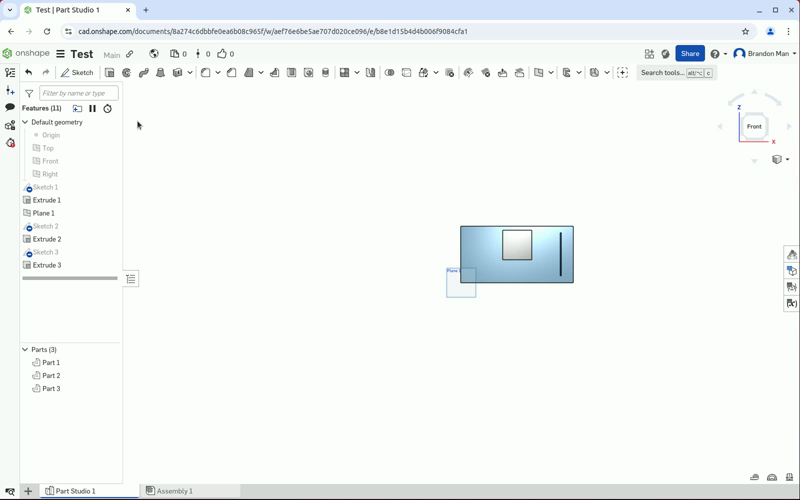
key(shift+h)
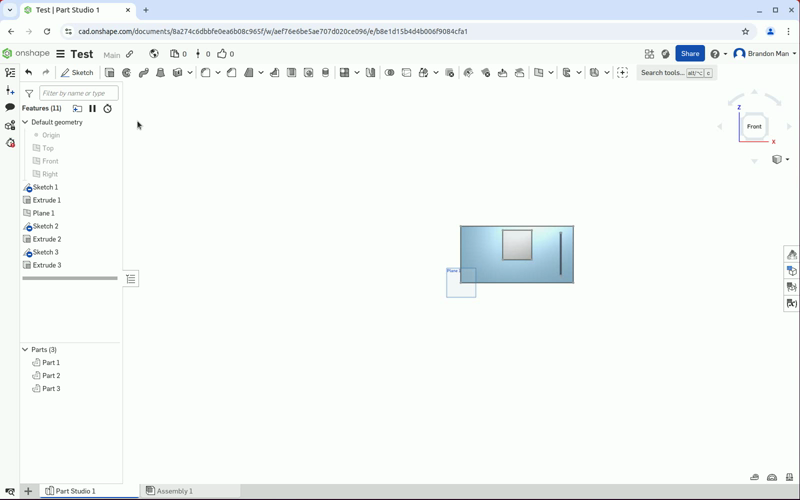
key(shift+h)
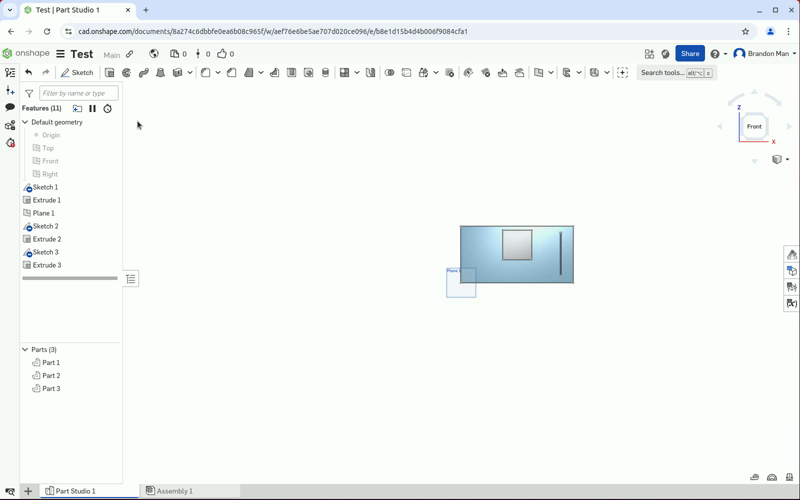
key(shift+7)
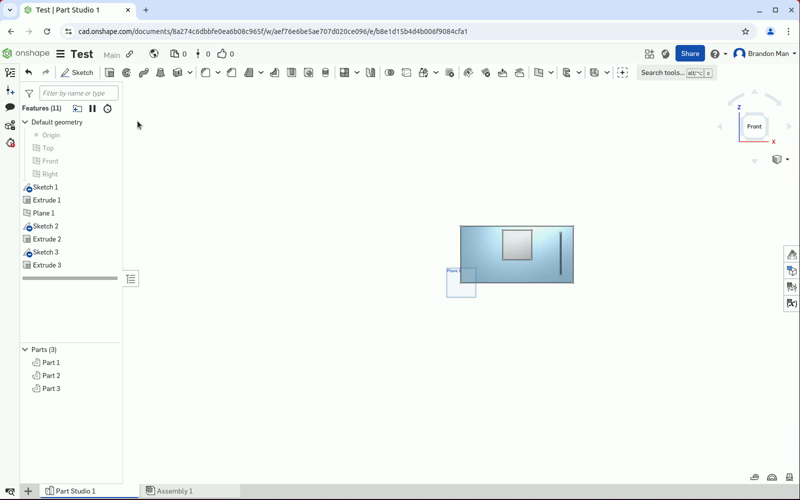
key(left, 2)
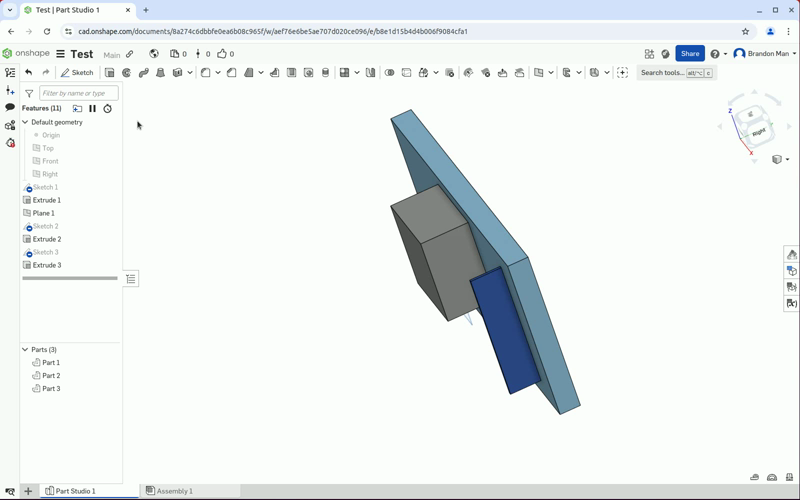
key(down, 2)
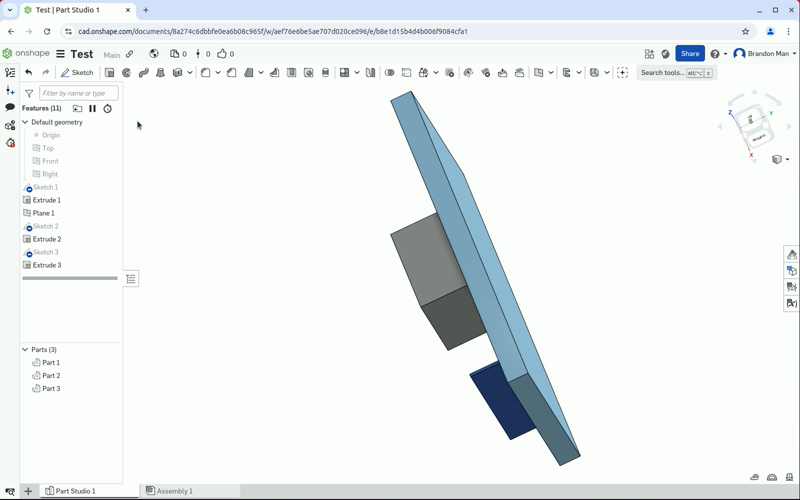
key(up, 2)
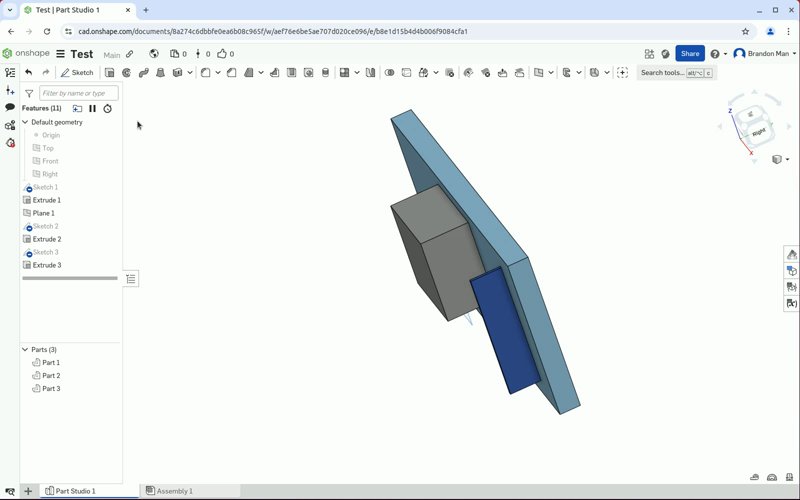
key(right, 2)
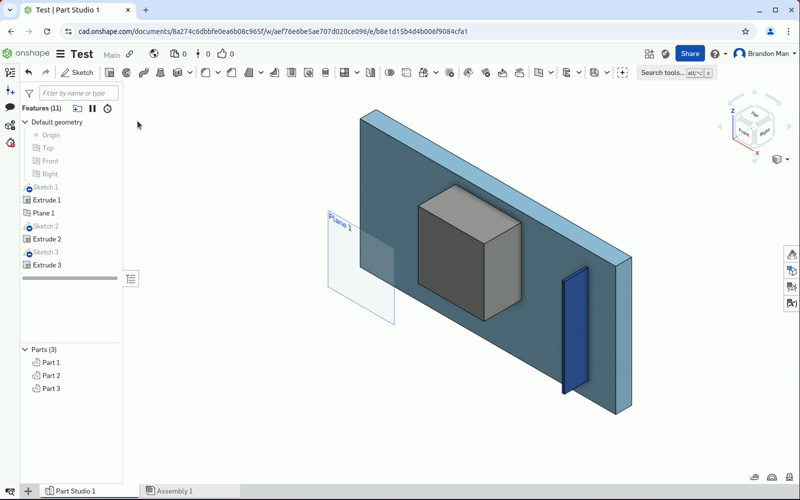
mouse_move(73, 189)
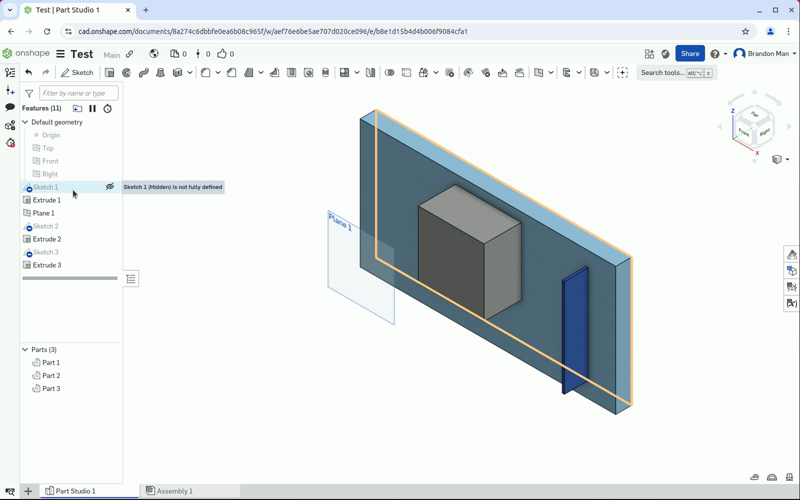
click(73, 189)